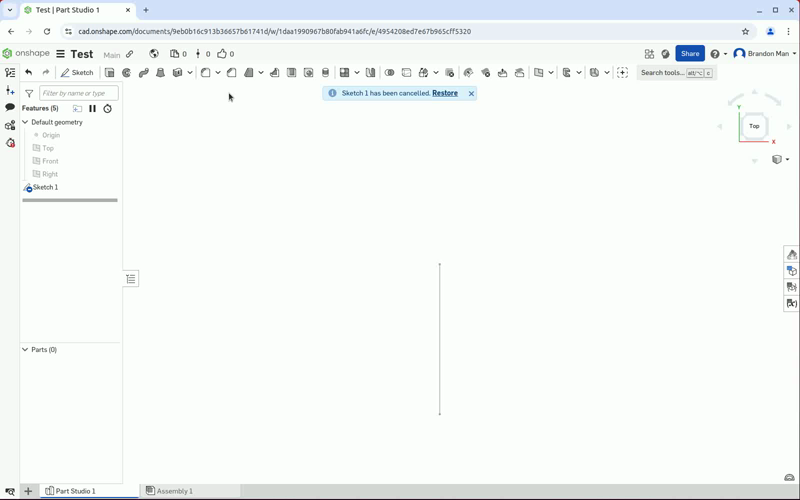
key(shift+h)
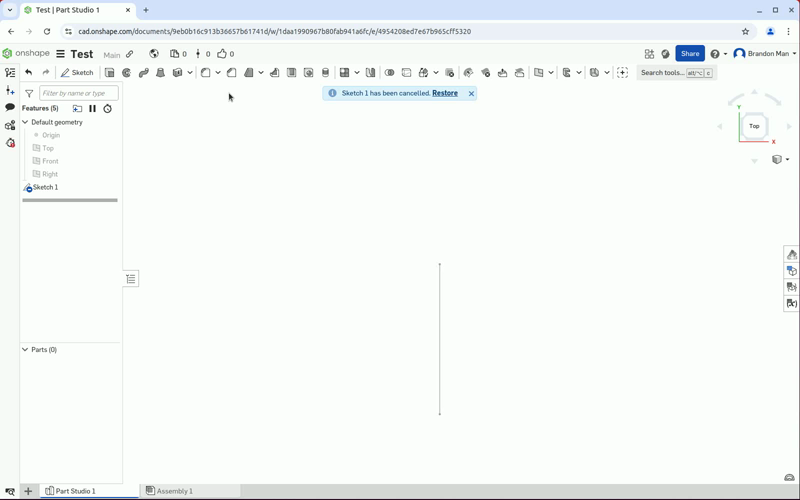
key(shift+s)
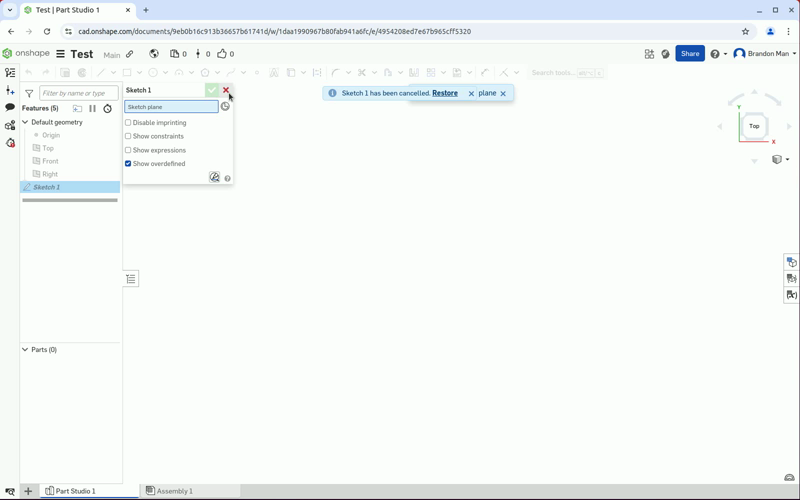
mouse_move(73, 150)
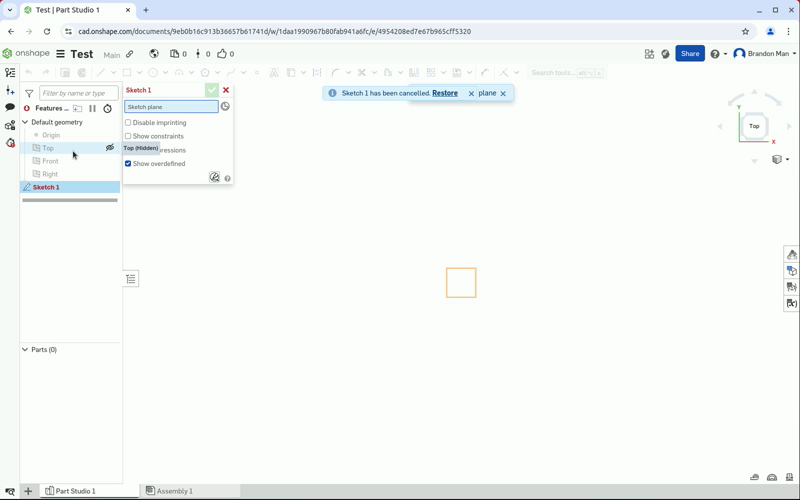
click(73, 150)
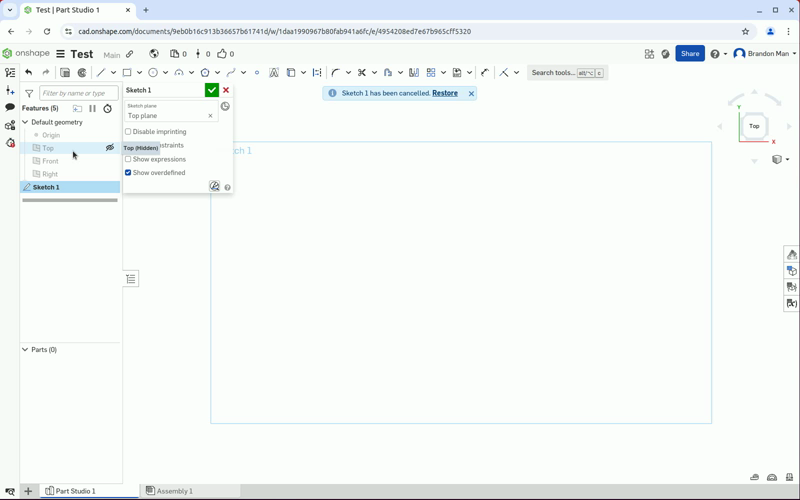
mouse_move(73, 352)
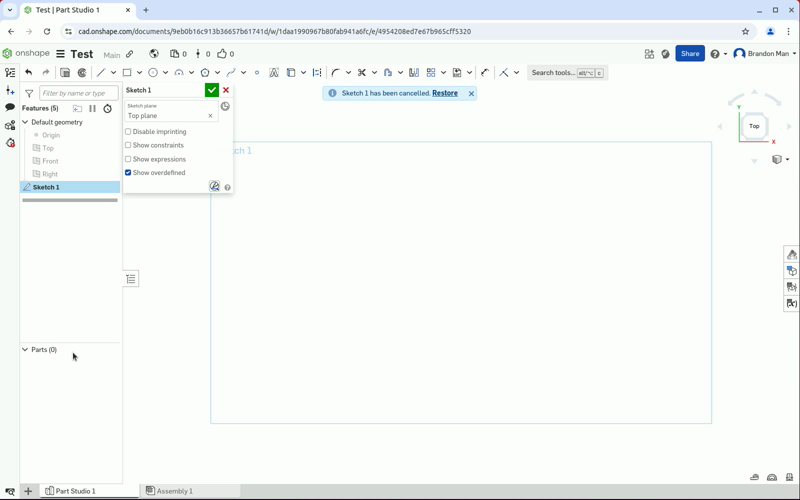
key(y)
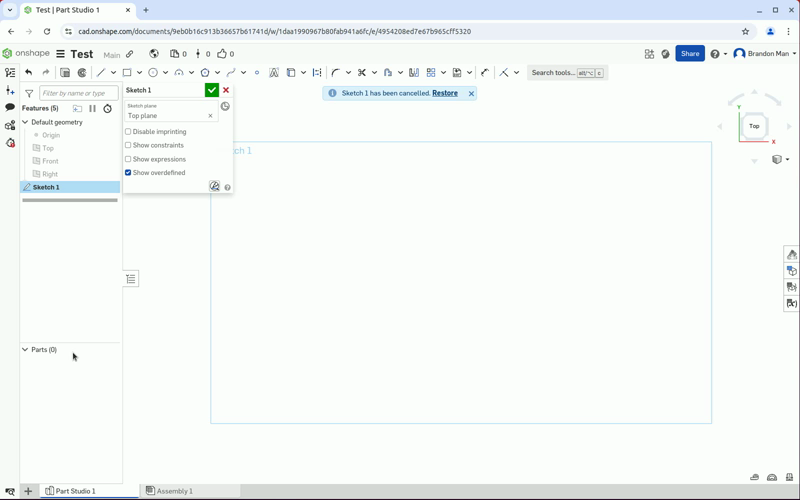
key(l)
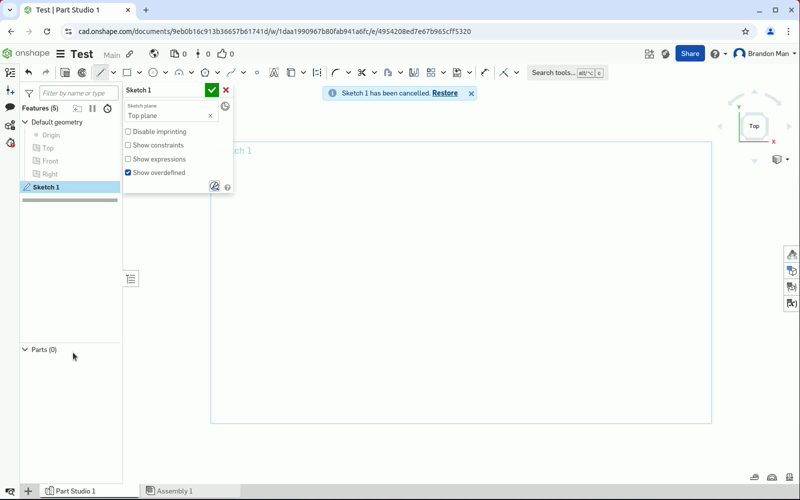
key_down(shift)
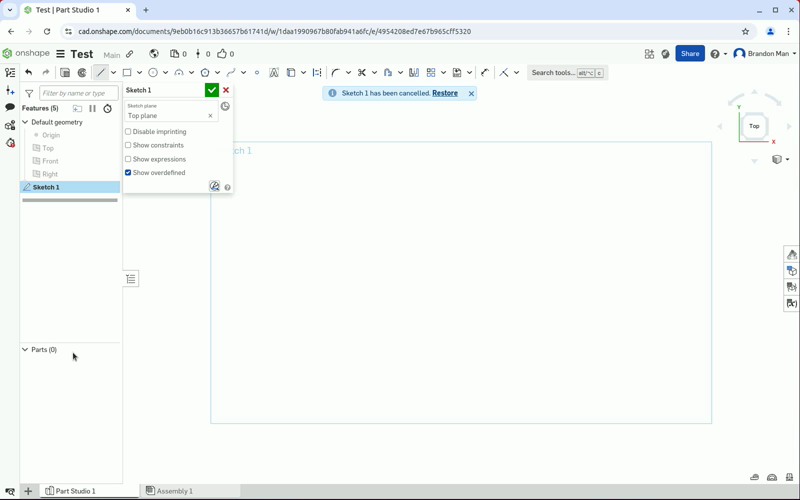
mouse_move(416, 301)
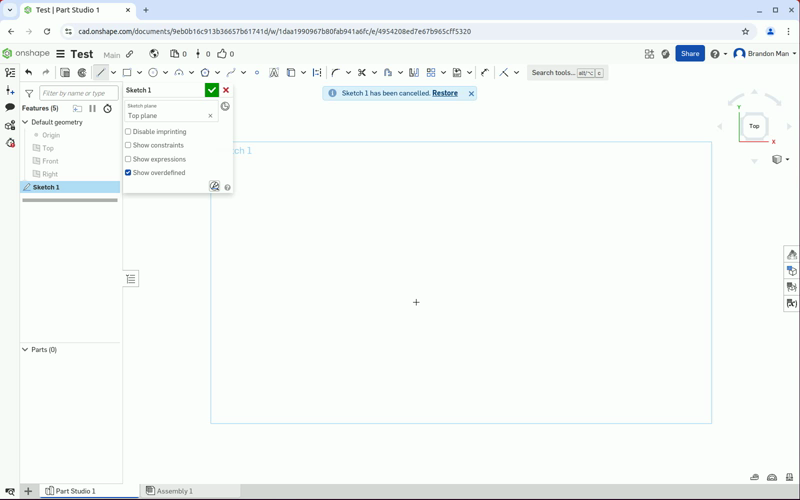
click(416, 301)
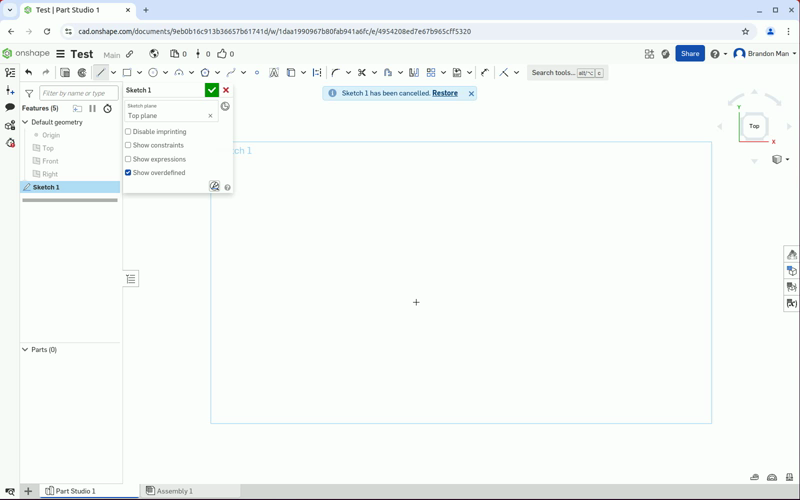
key_up(shift)
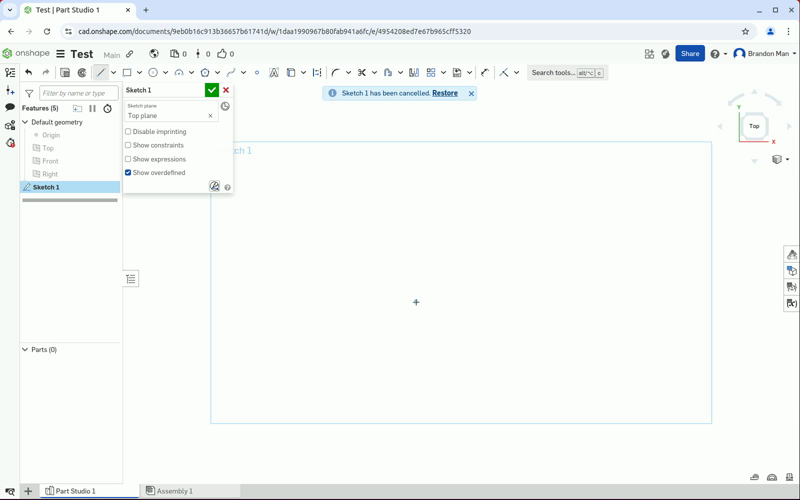
key_down(shift)
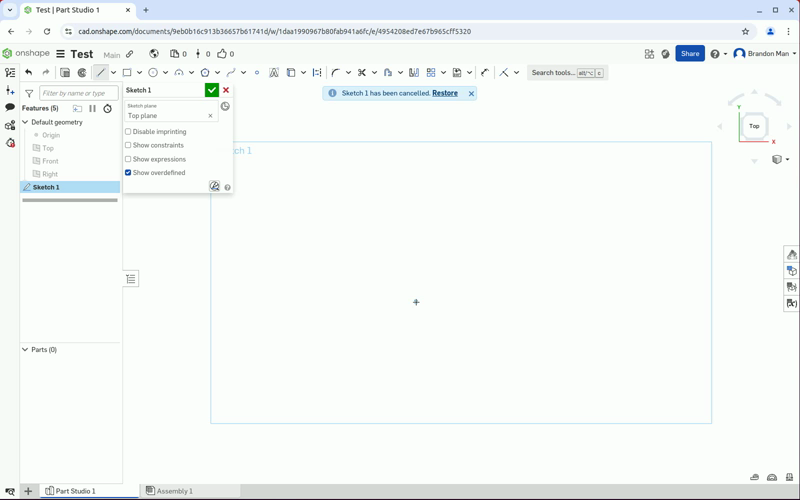
mouse_move(506, 301)
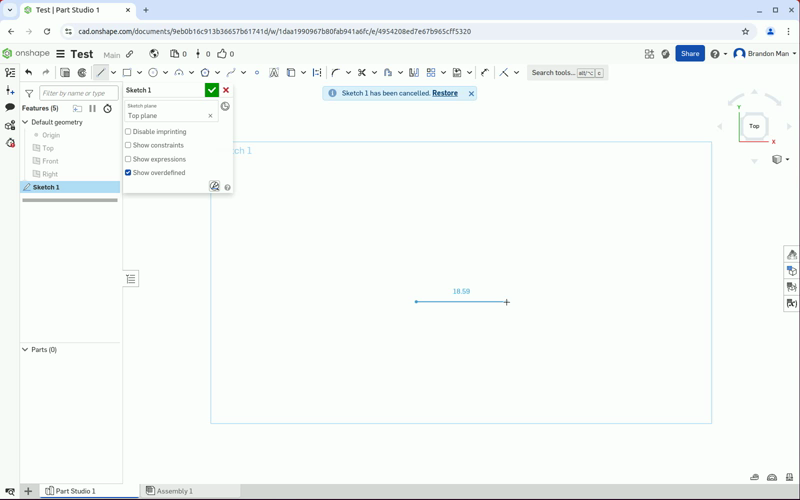
click(506, 301)
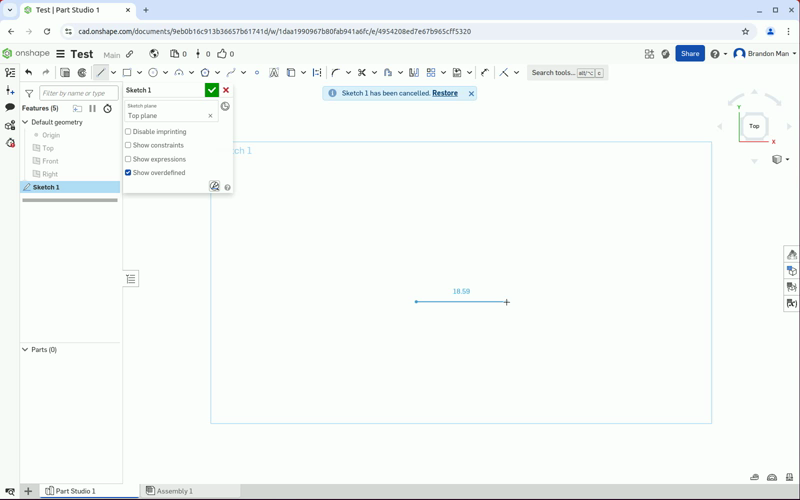
key_up(shift)
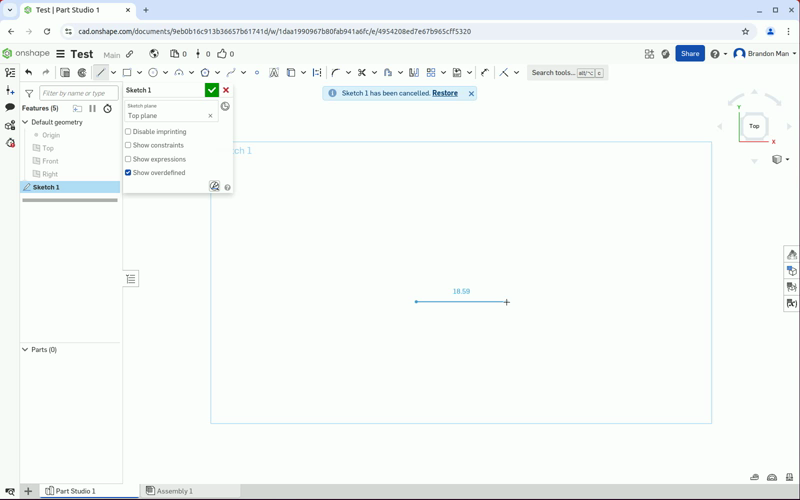
key_down(shift)
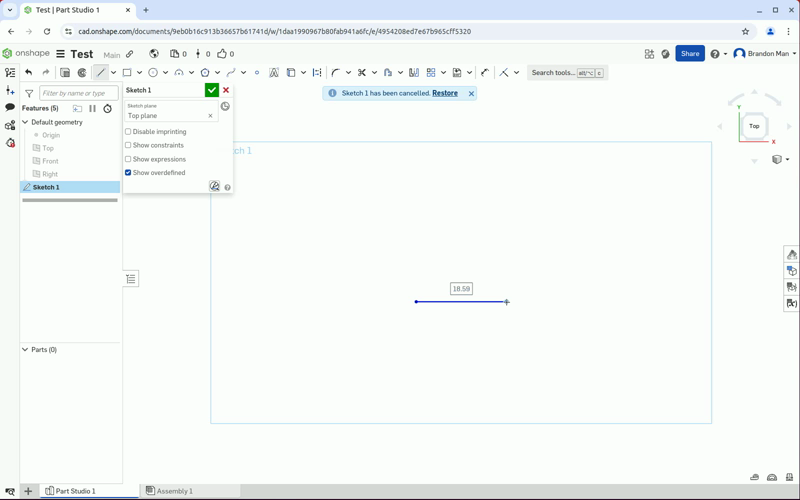
mouse_move(536, 301)
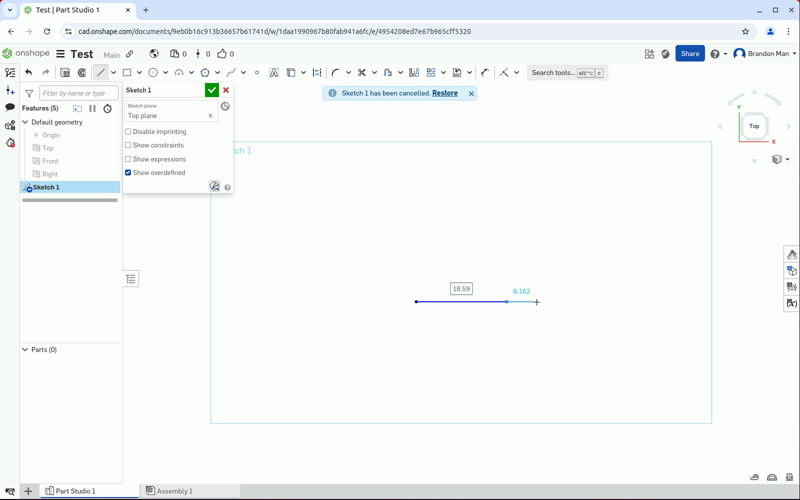
mouse_move(506, 263)
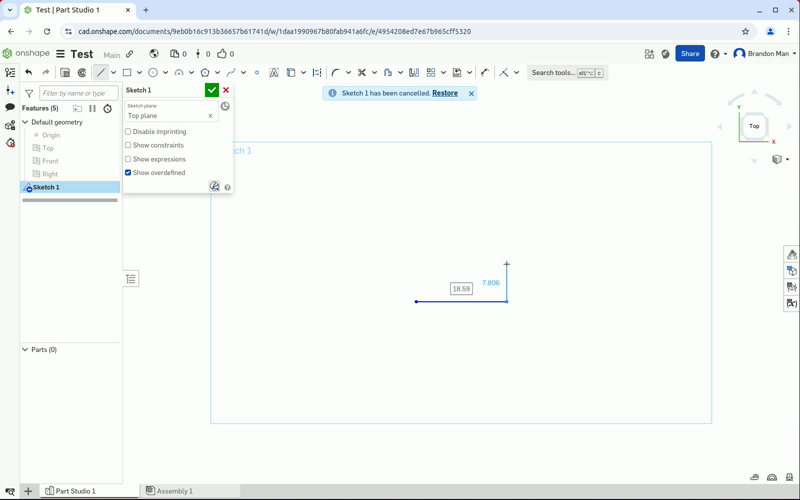
click(506, 263)
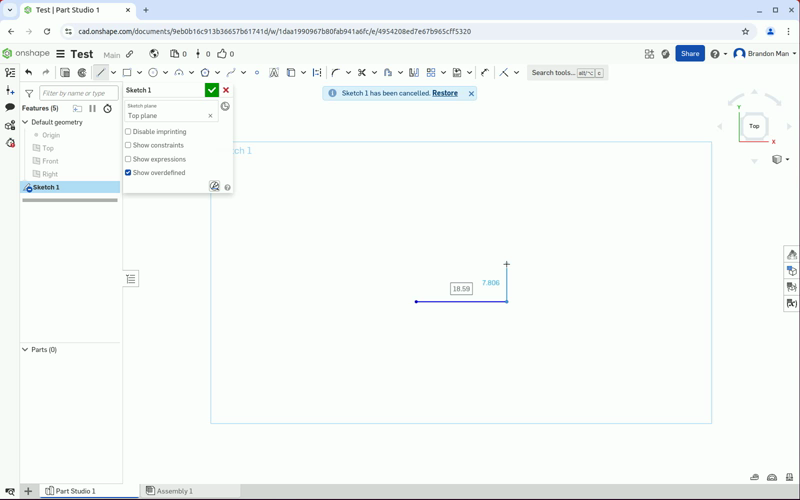
key_up(shift)
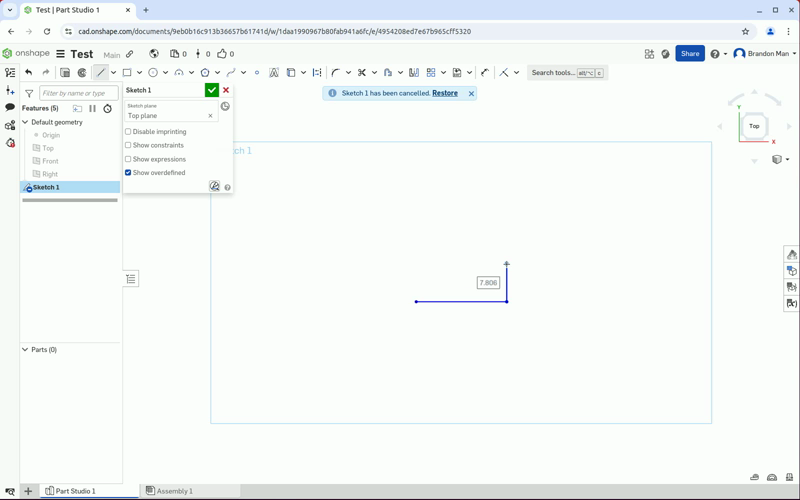
key_down(shift)
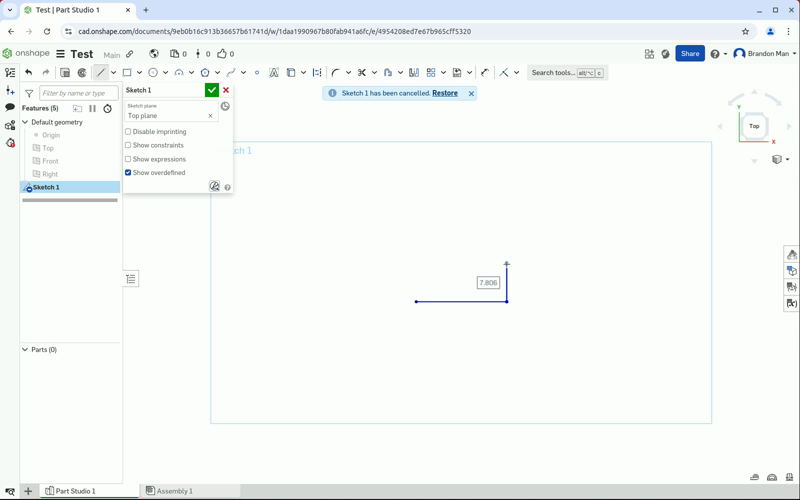
mouse_move(416, 263)
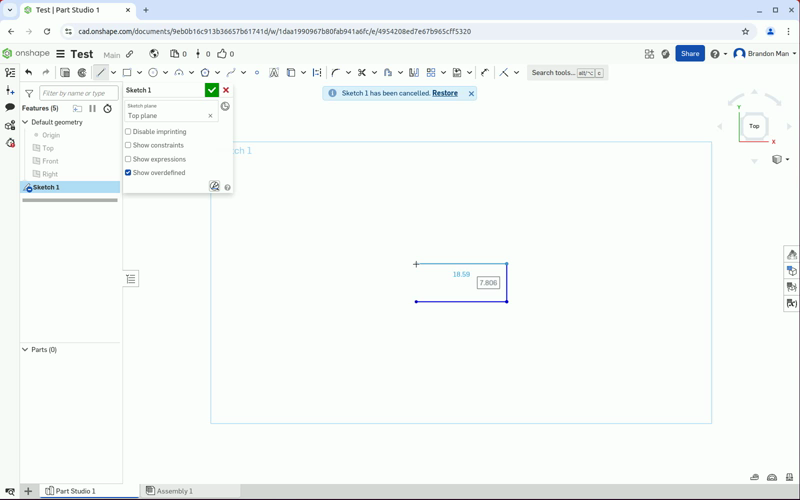
click(416, 263)
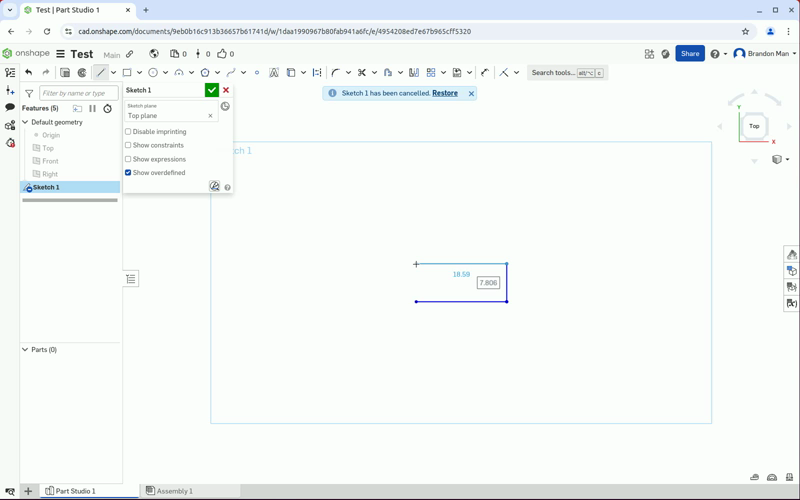
key_up(shift)
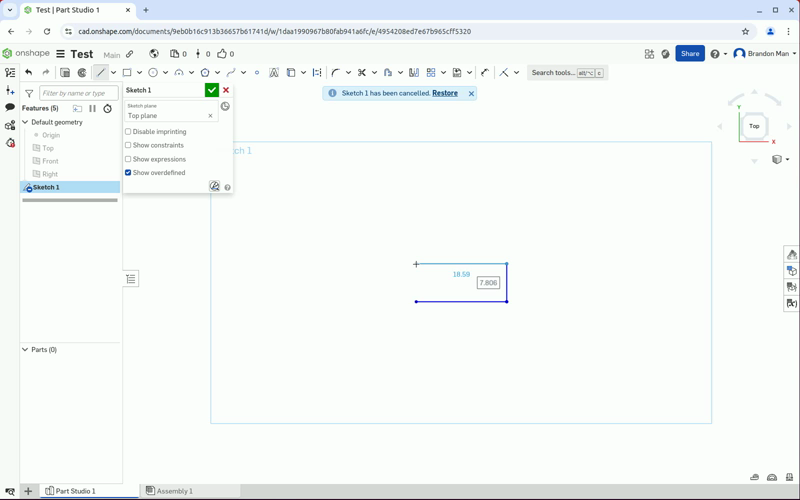
mouse_move(446, 263)
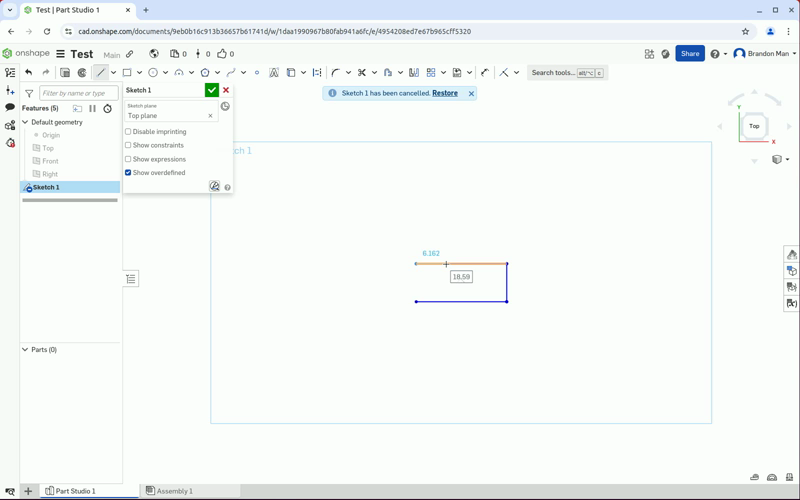
key_down(shift)
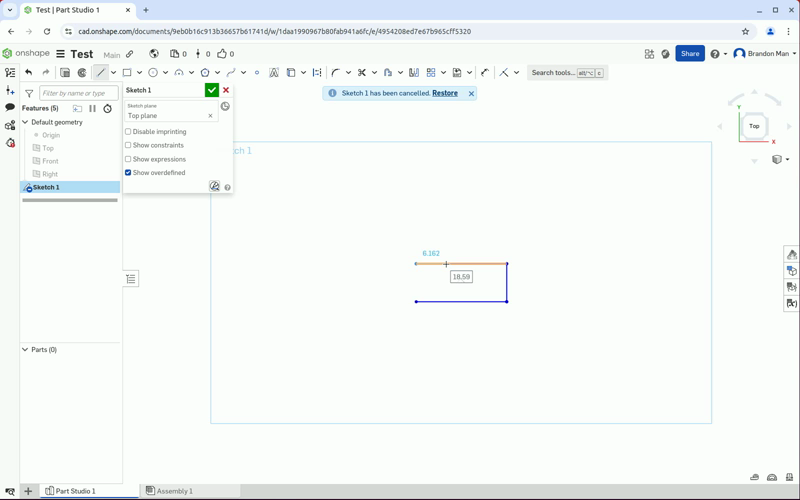
mouse_move(416, 301)
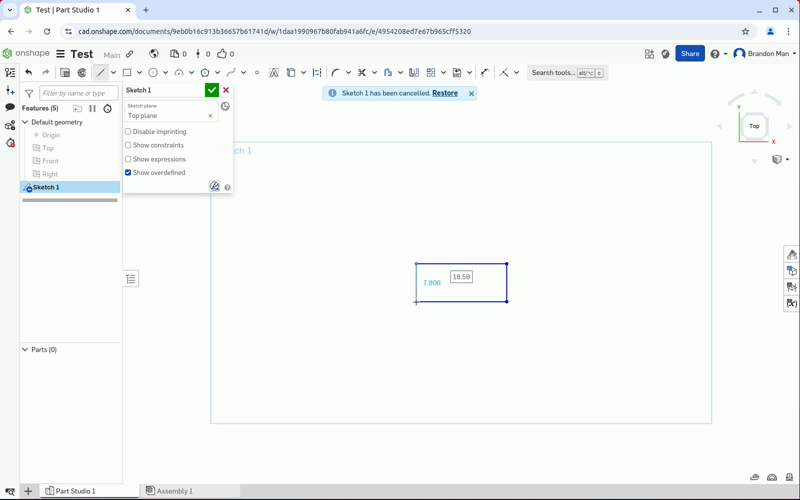
key_up(shift)
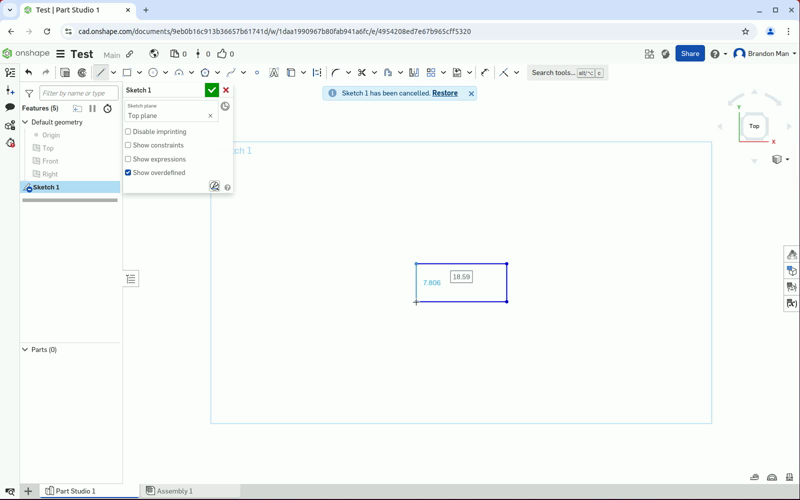
click(416, 301)
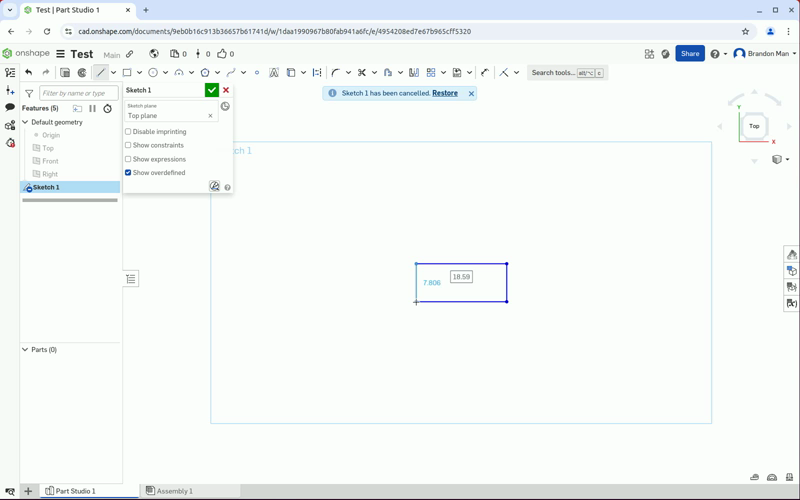
key(esc)
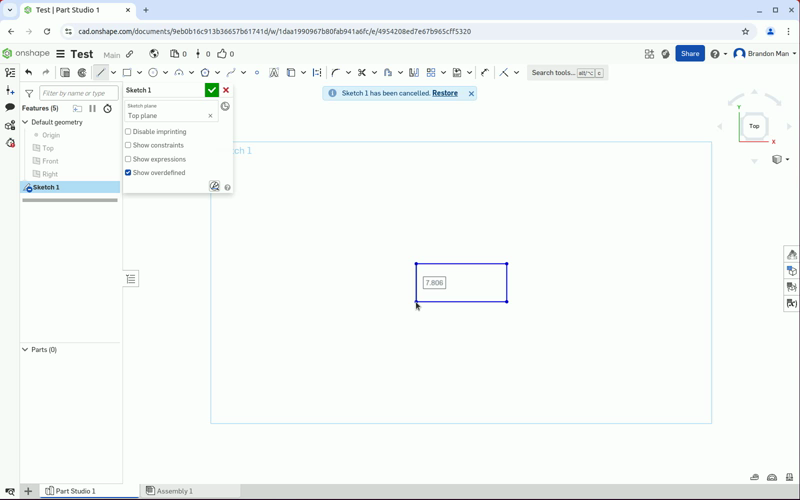
mouse_move(462, 292)
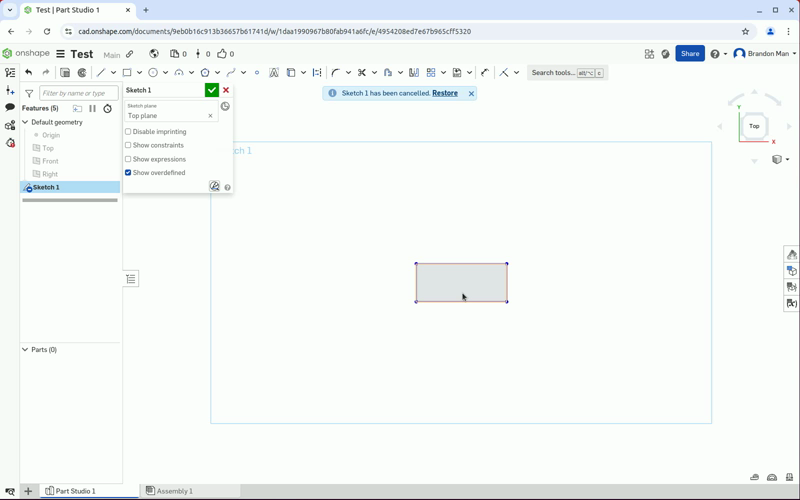
click(462, 292)
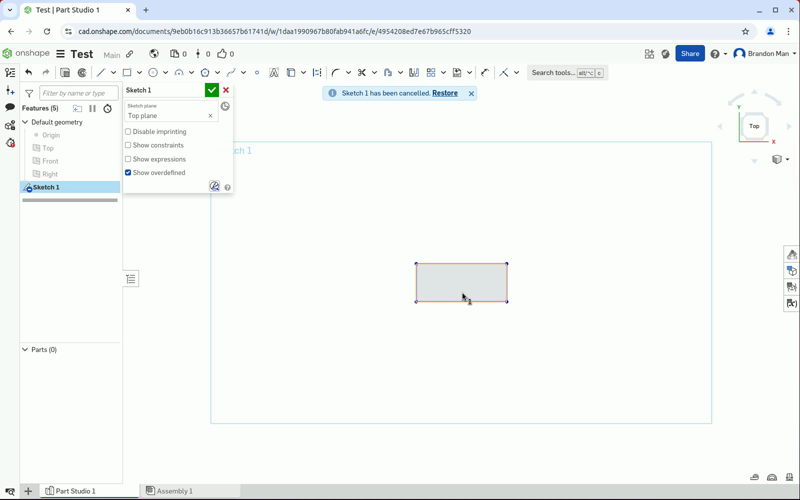
mouse_move(73, 352)
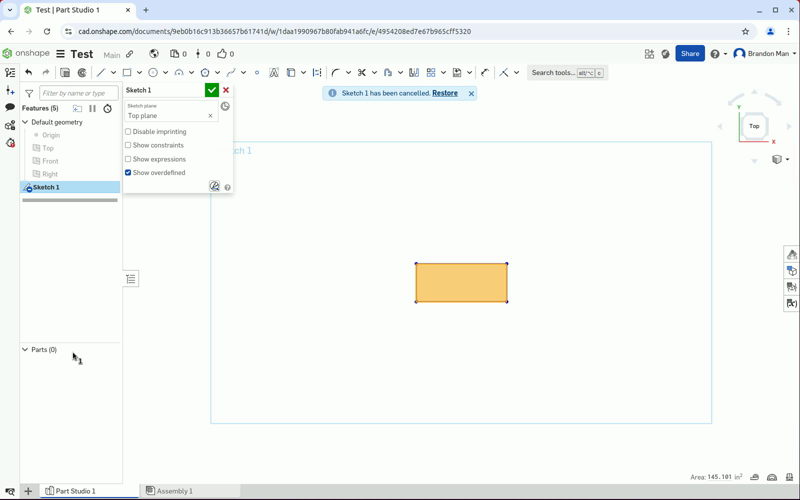
key(shift+y)
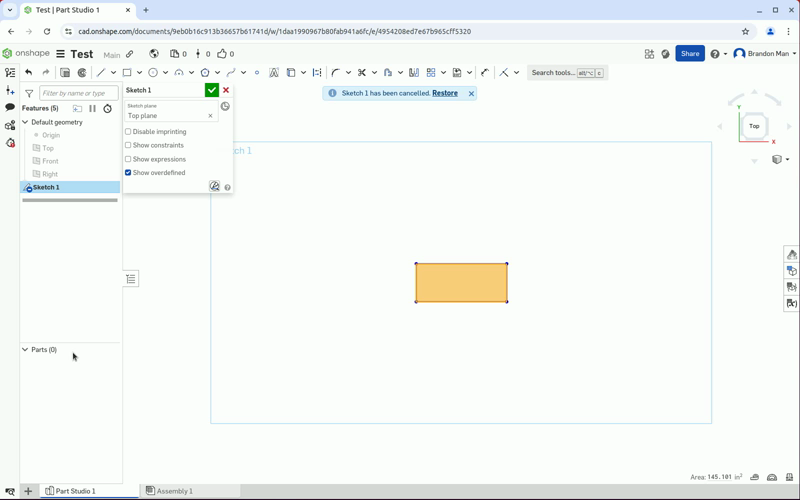
key(shift+e)
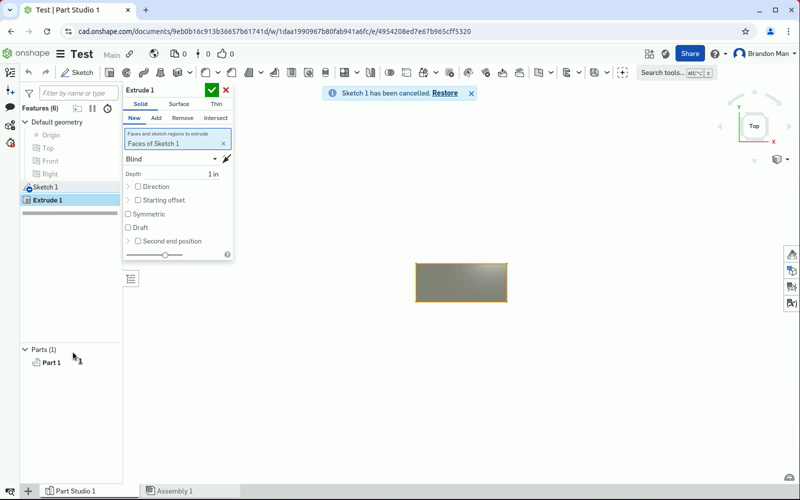
mouse_move(143, 106)
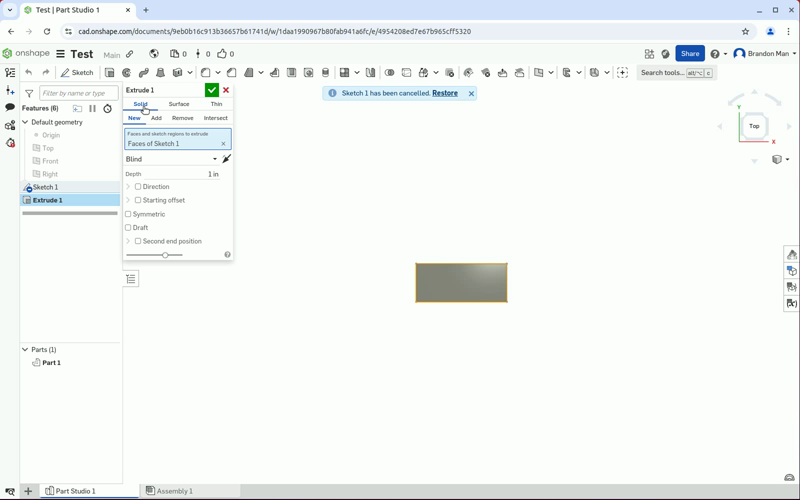
click(143, 106)
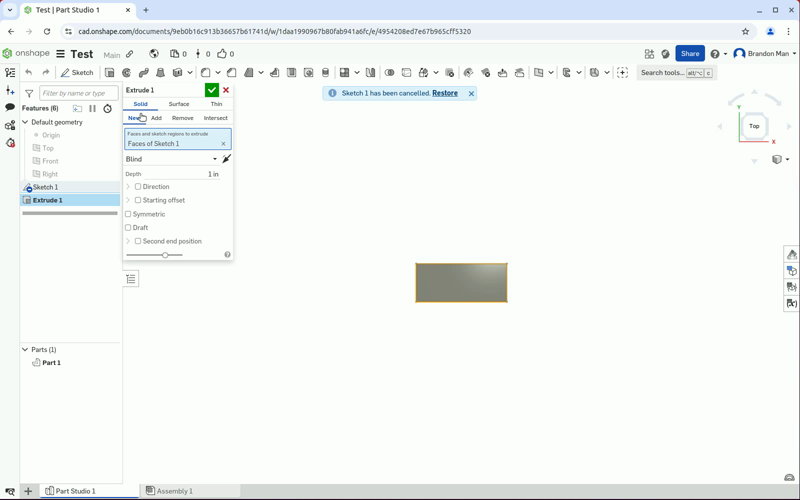
mouse_move(137, 120)
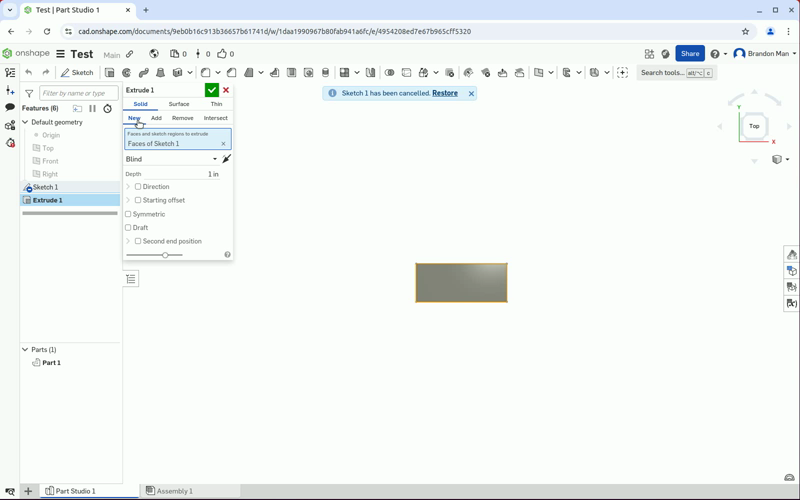
click(137, 120)
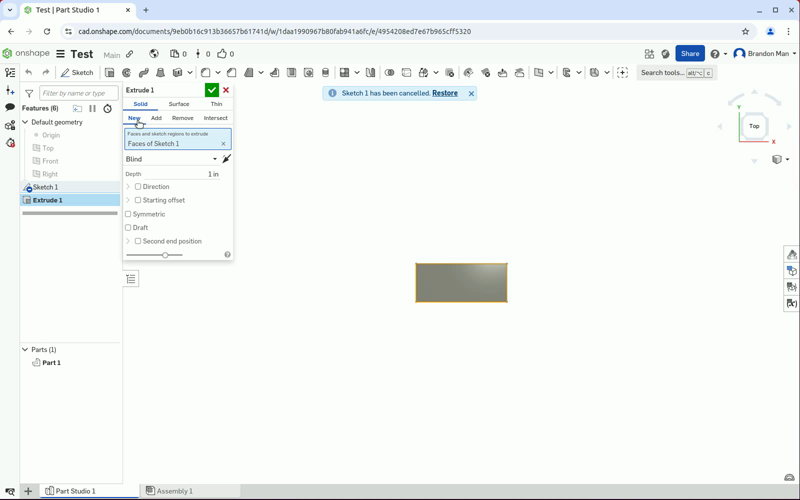
key(tab, 4)
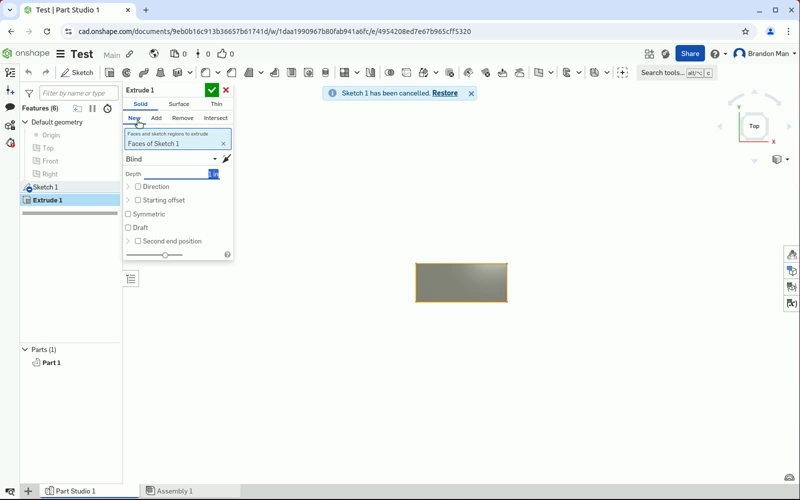
text(7.703)
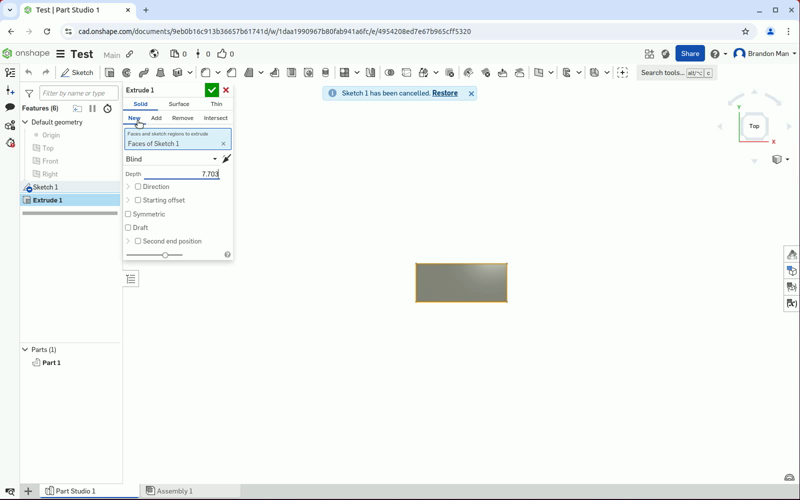
key(enter)
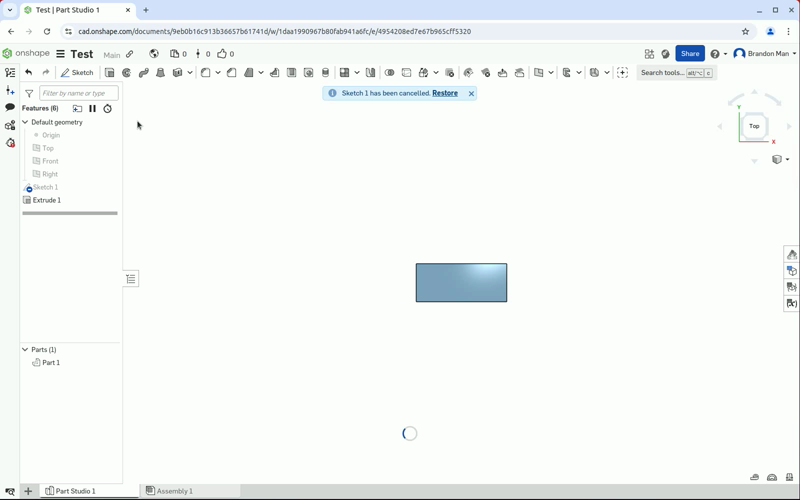
key(shift+h)
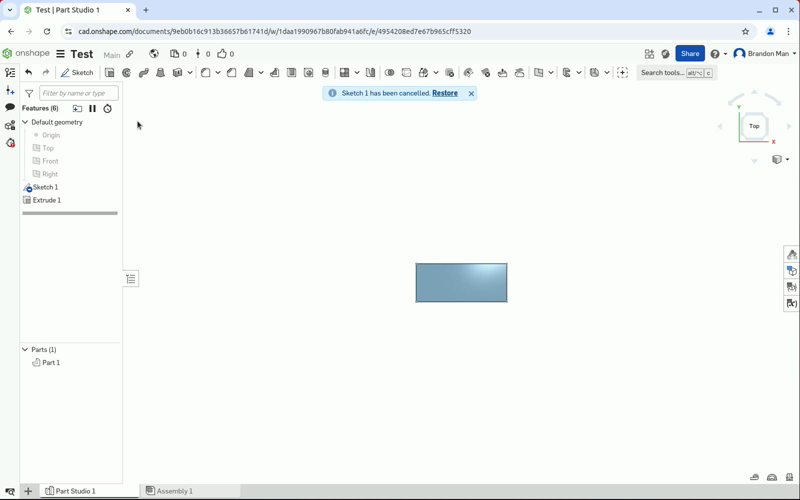
key(shift+h)
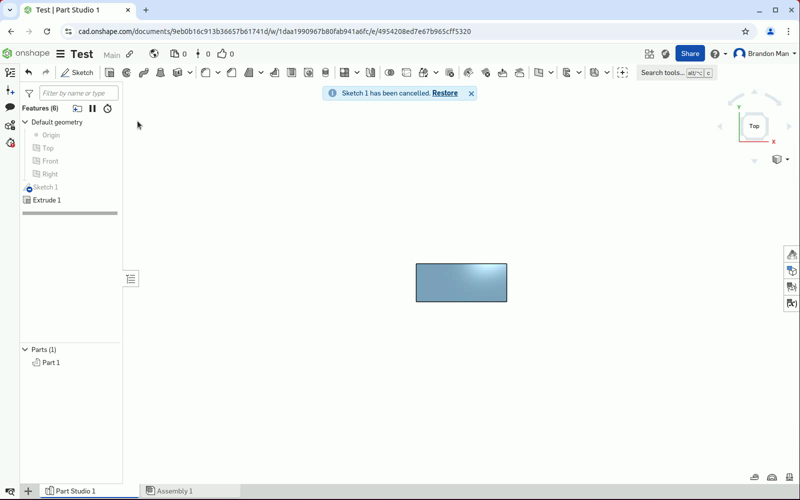
mouse_move(73, 189)
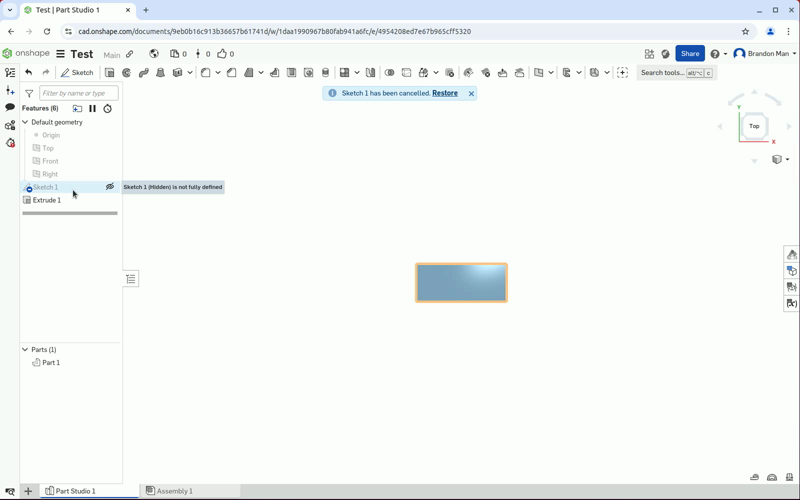
click(73, 189)
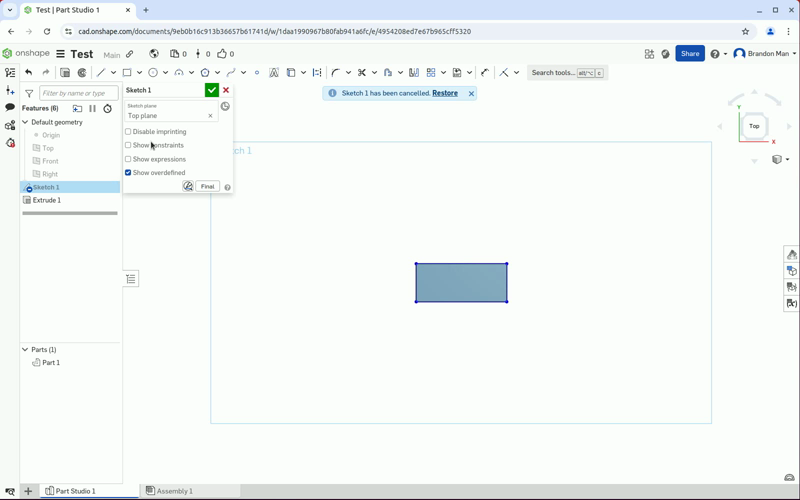
mouse_move(229, 92)
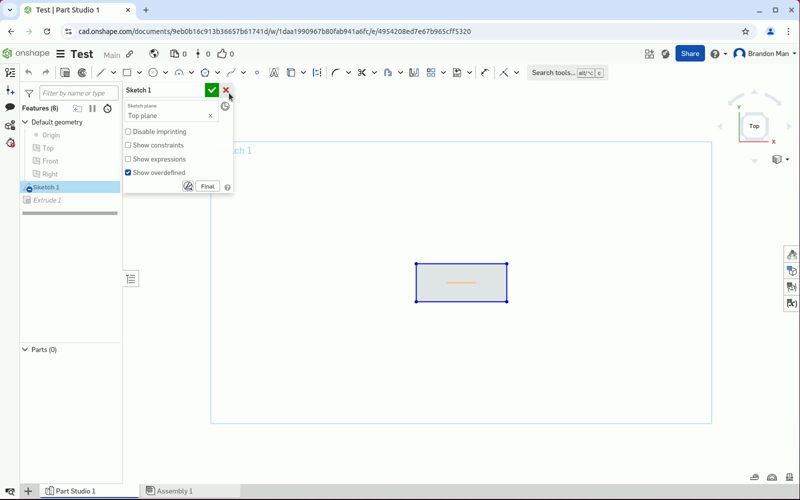
click(229, 92)
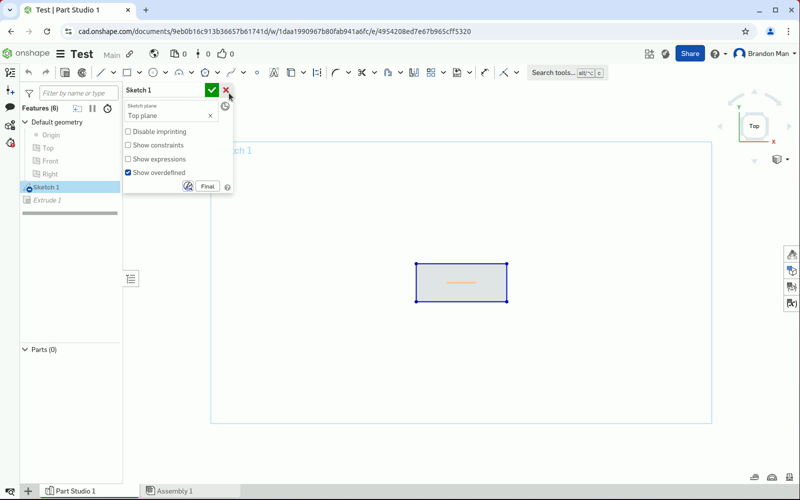
key(shift+s)
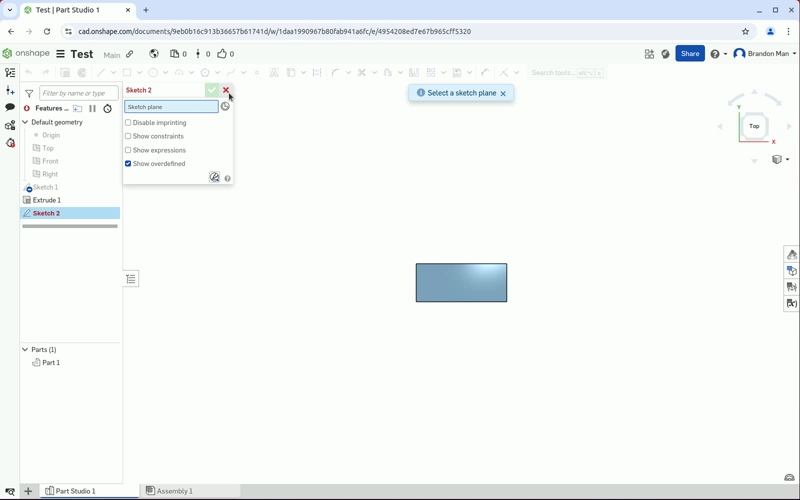
mouse_move(73, 150)
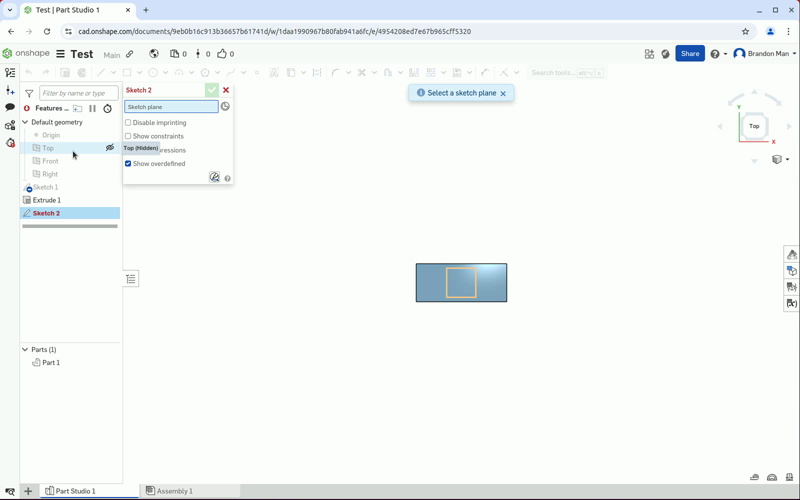
click(73, 150)
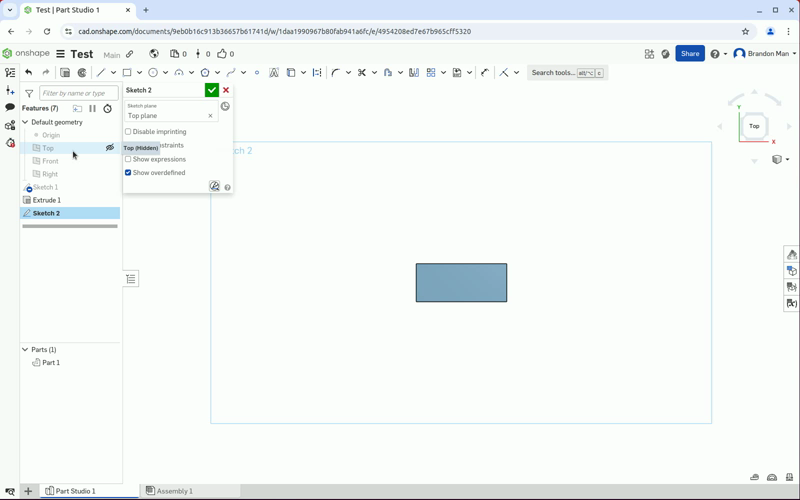
mouse_move(73, 352)
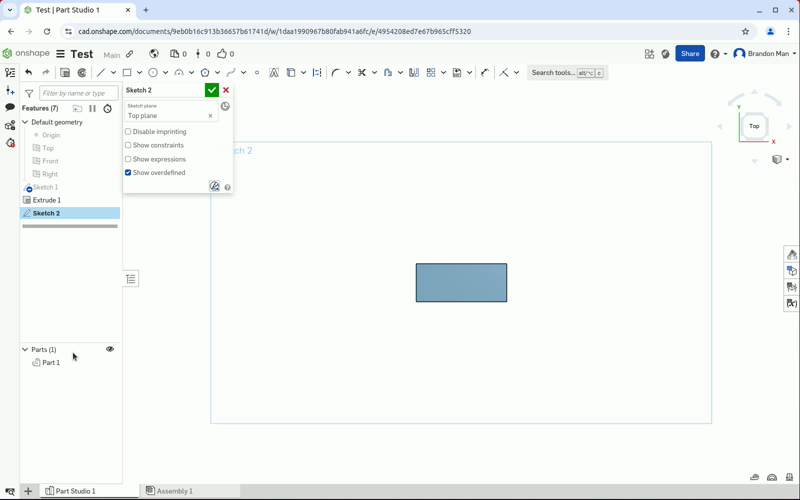
key(y)
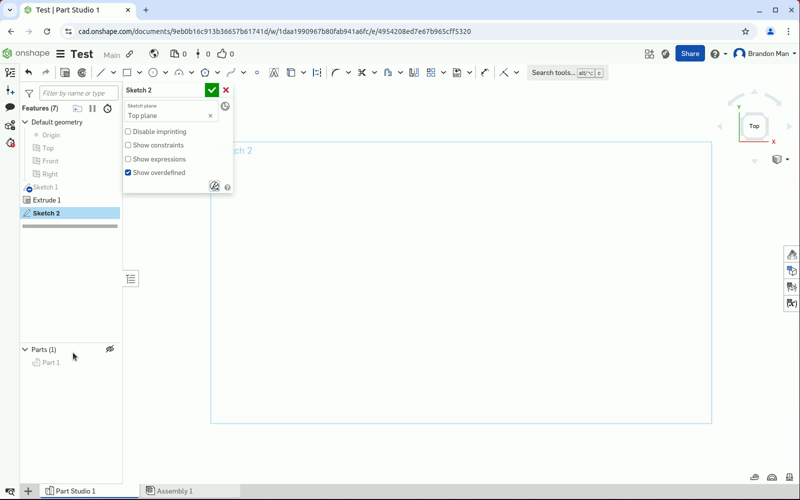
key(l)
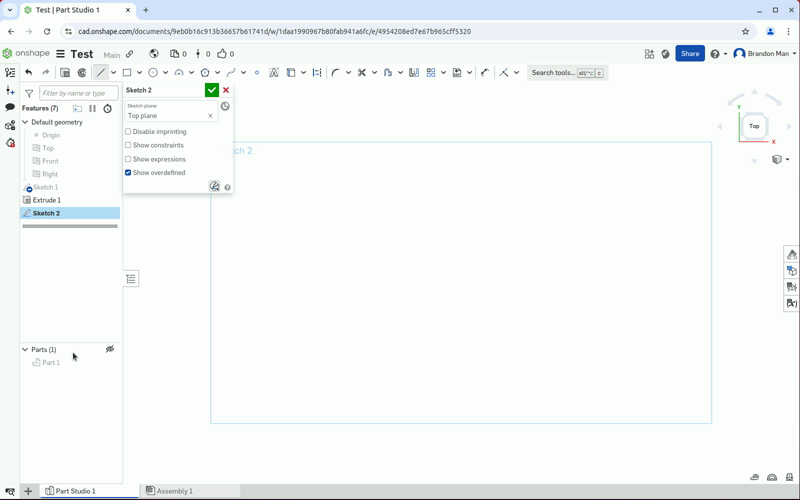
key_down(shift)
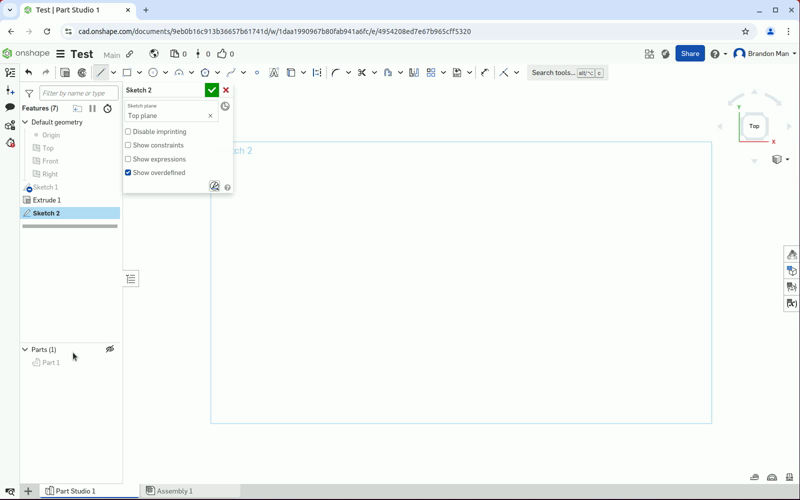
mouse_move(416, 301)
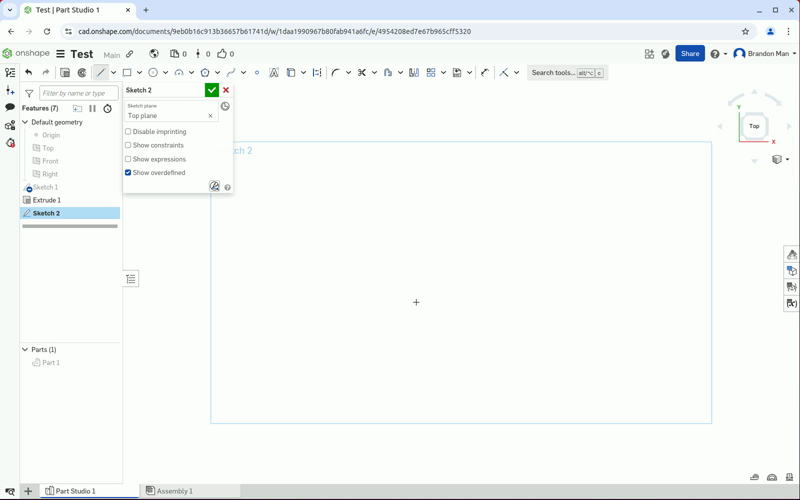
click(416, 301)
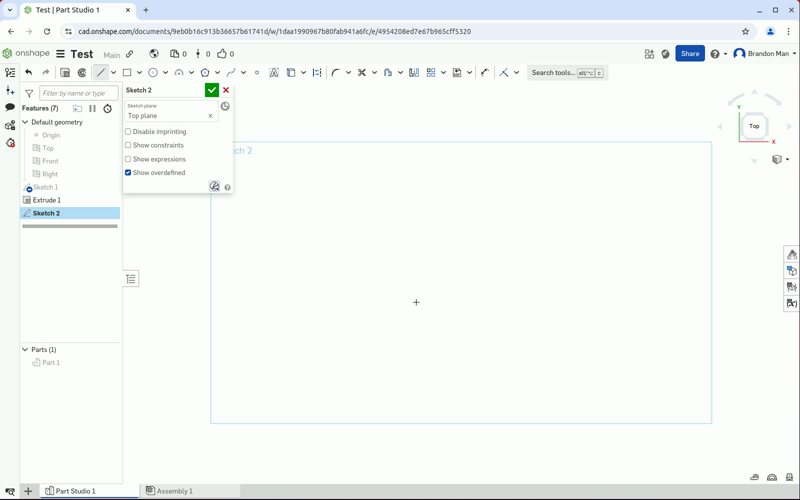
key_up(shift)
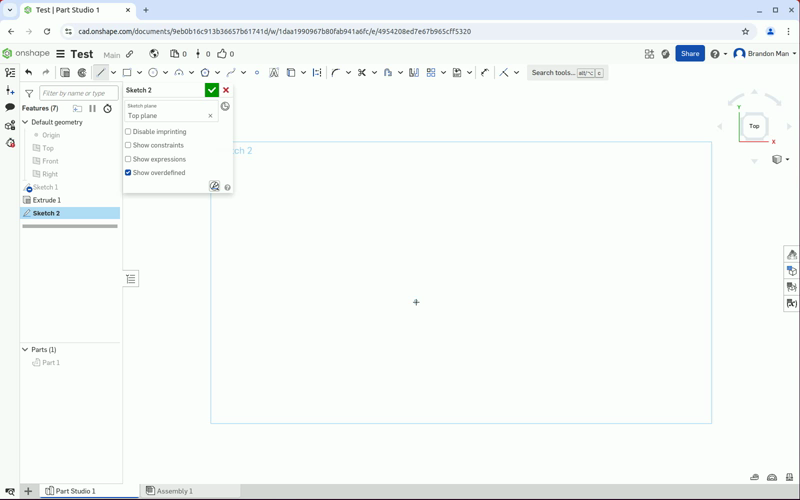
key_down(shift)
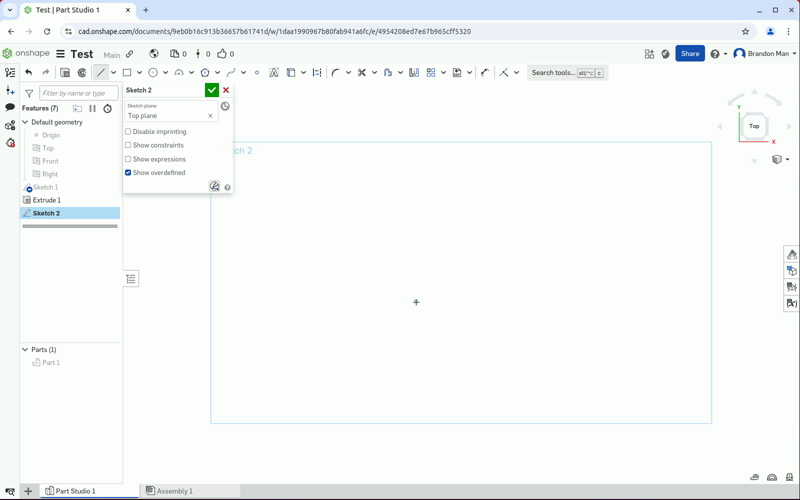
mouse_move(506, 301)
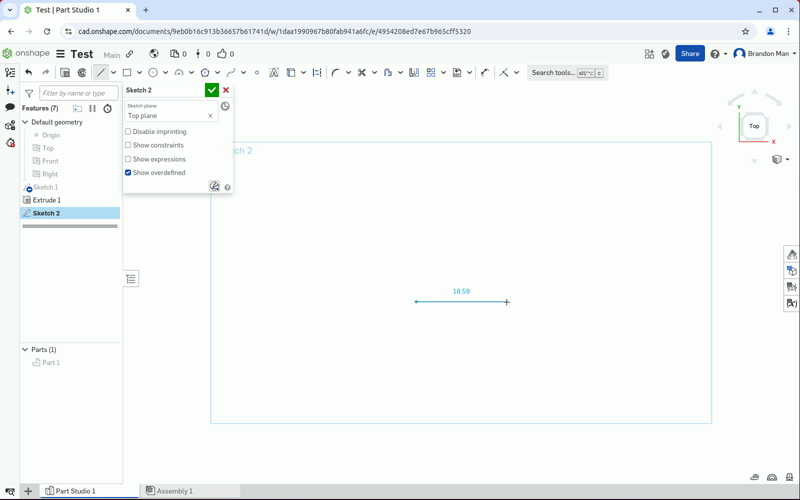
click(506, 301)
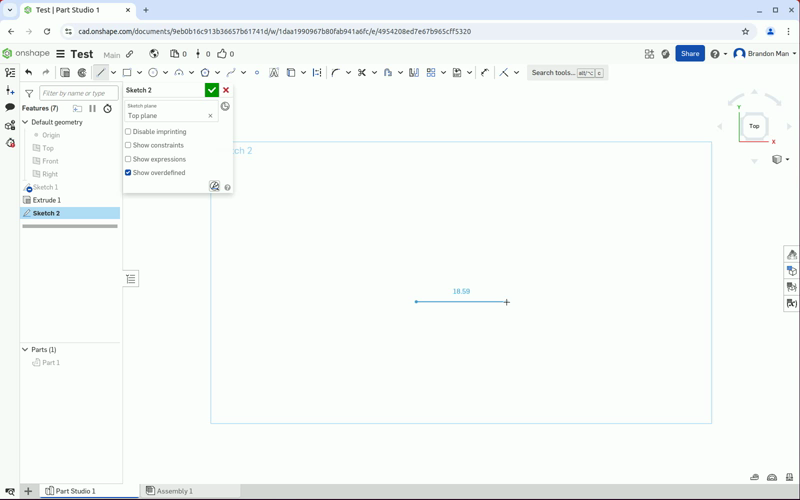
key_up(shift)
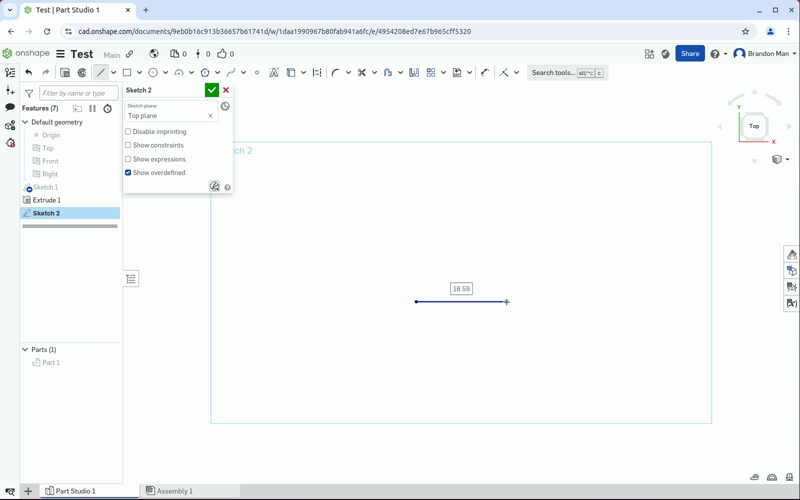
key_down(shift)
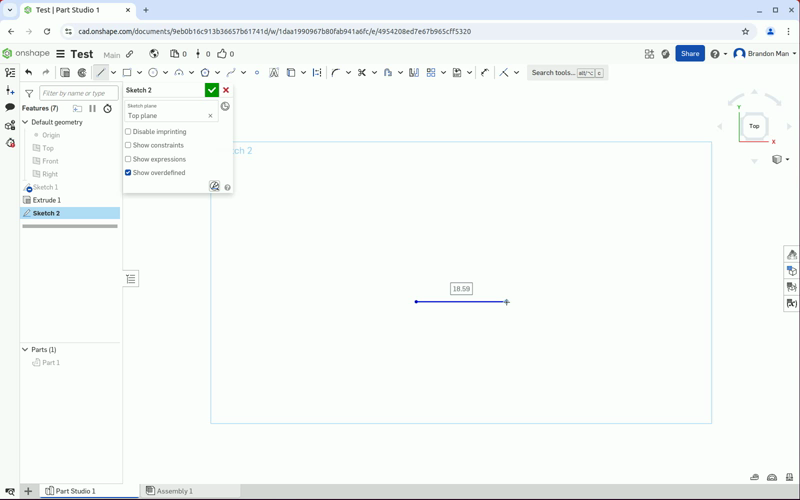
mouse_move(536, 301)
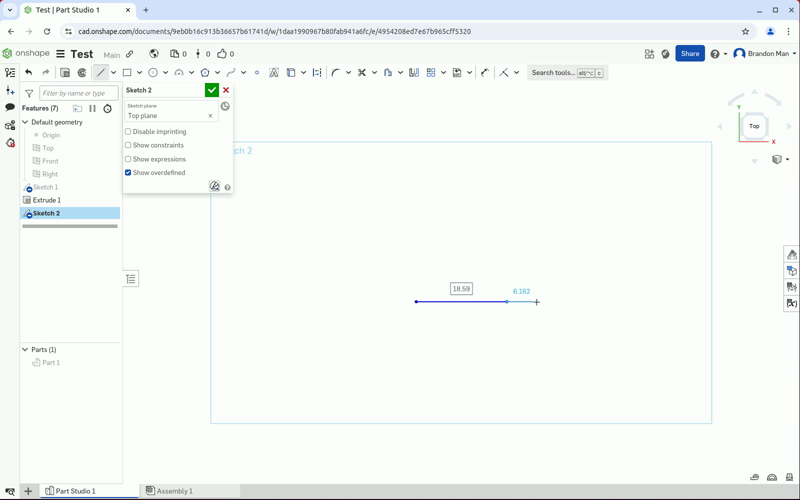
mouse_move(506, 263)
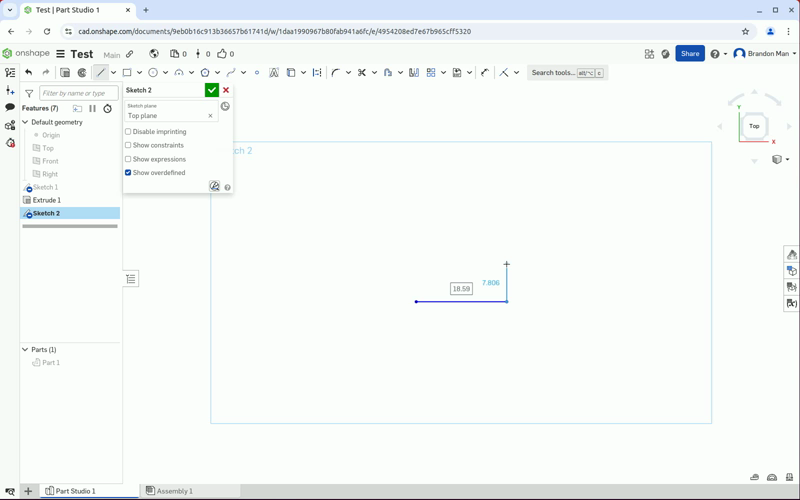
click(506, 263)
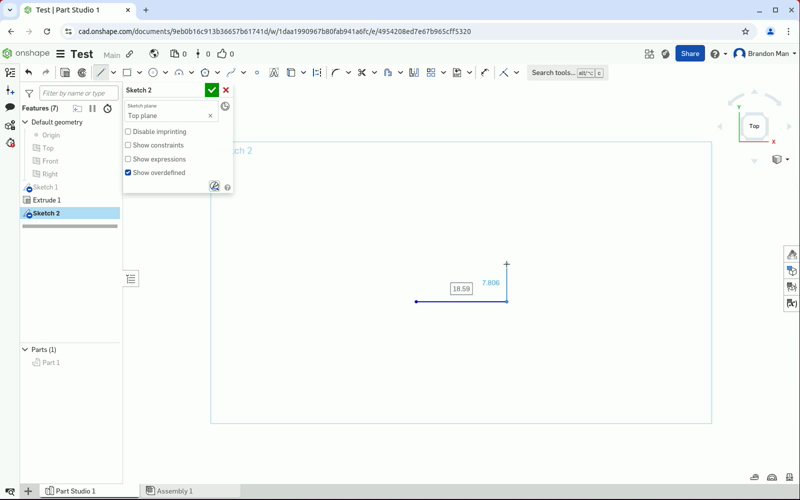
key_up(shift)
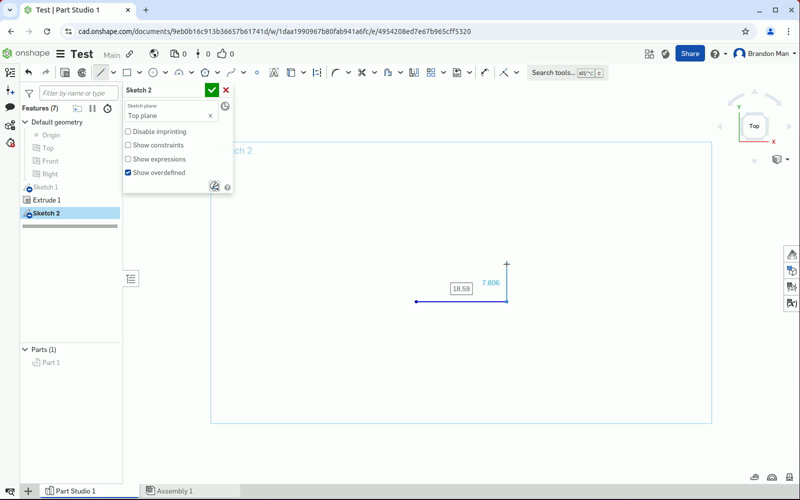
key_down(shift)
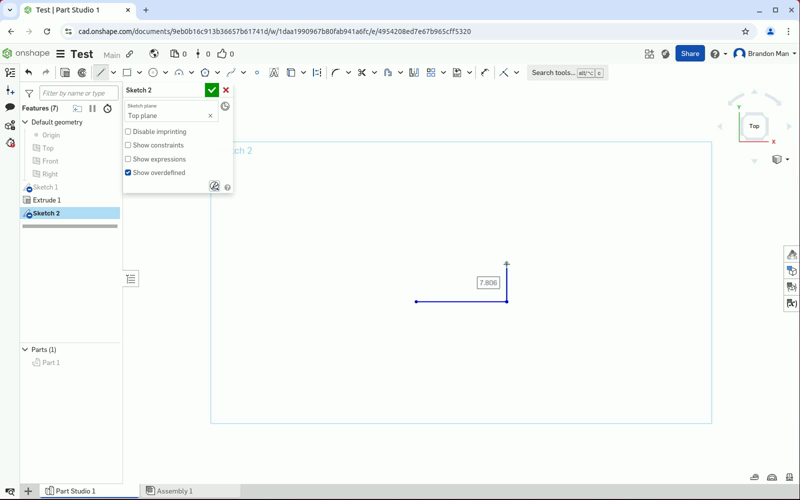
mouse_move(416, 263)
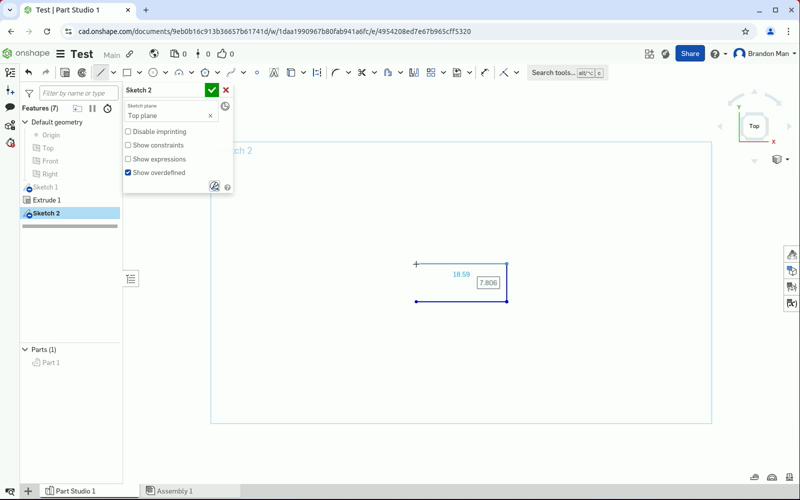
click(416, 263)
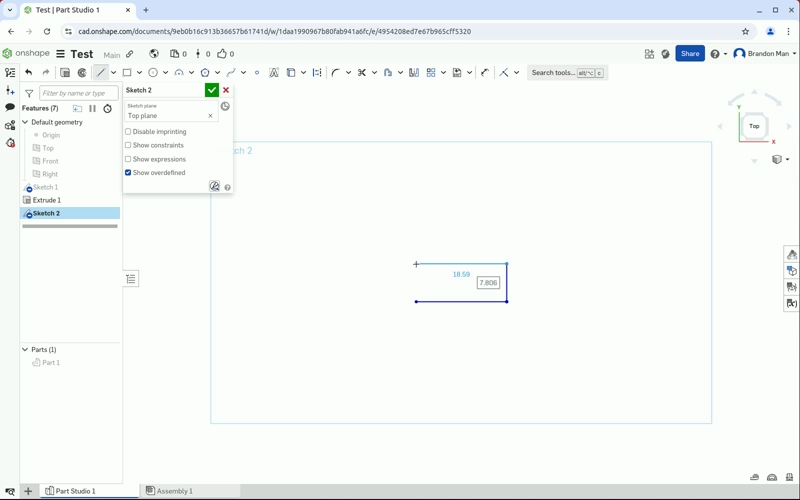
key_up(shift)
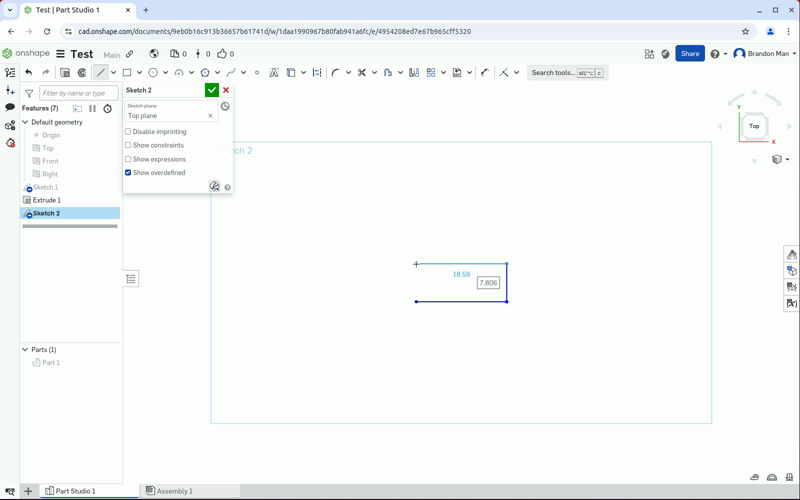
mouse_move(446, 263)
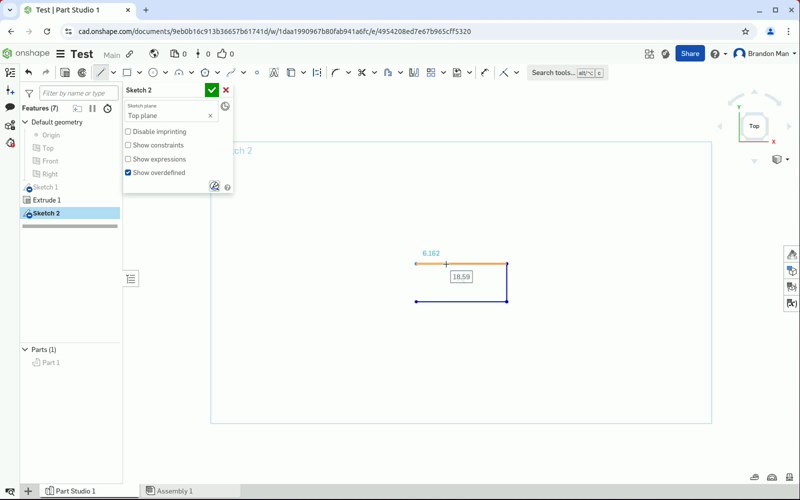
key_down(shift)
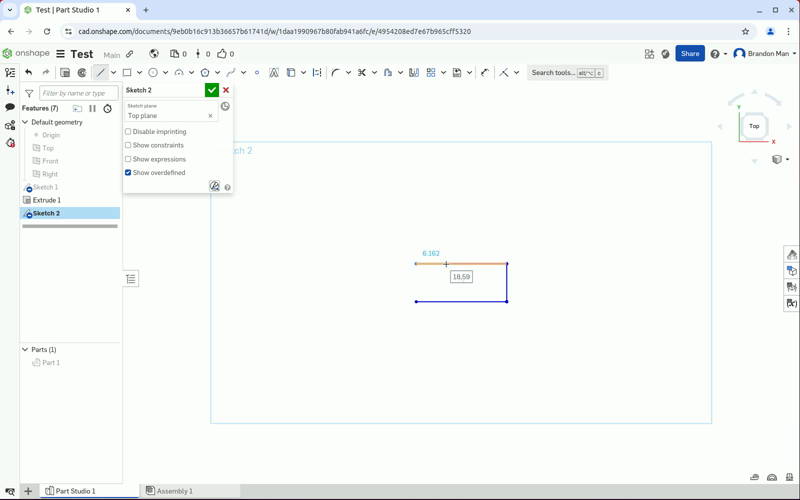
mouse_move(416, 301)
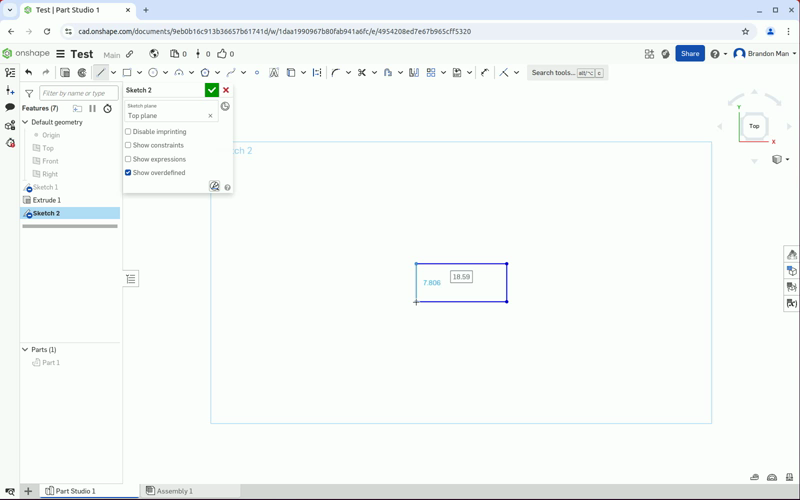
key_up(shift)
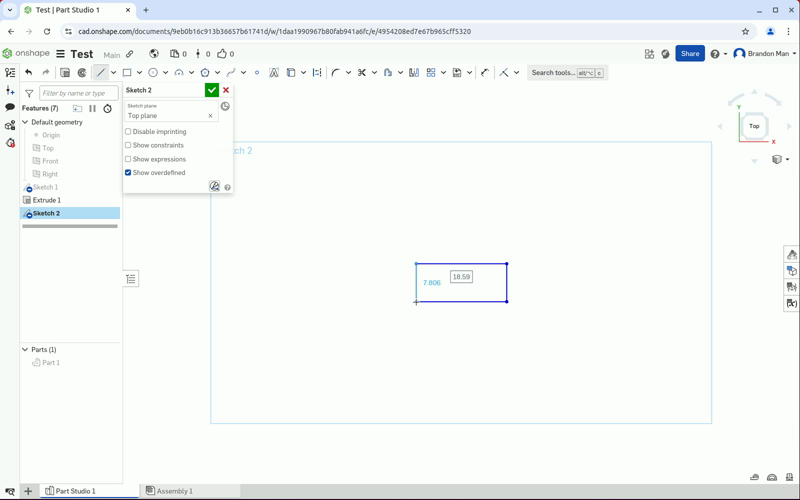
click(416, 301)
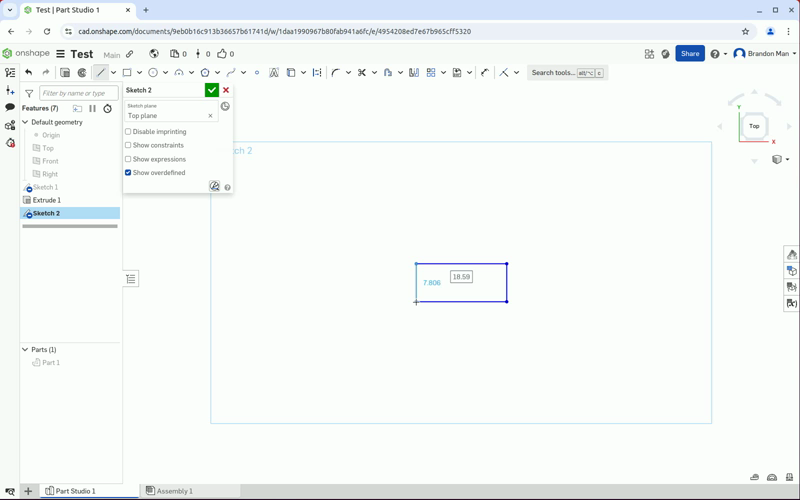
key(esc)
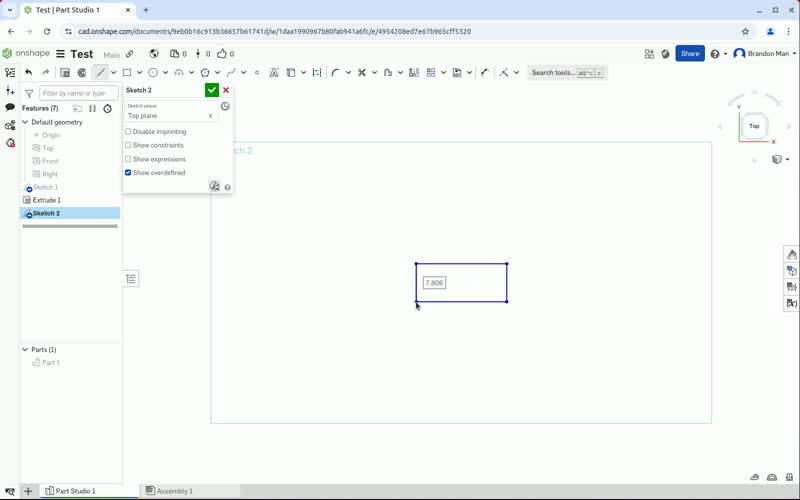
mouse_move(472, 291)
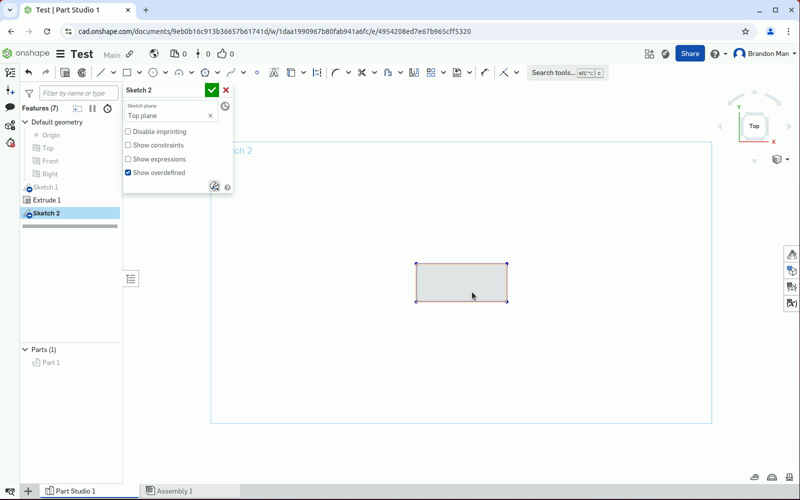
click(472, 291)
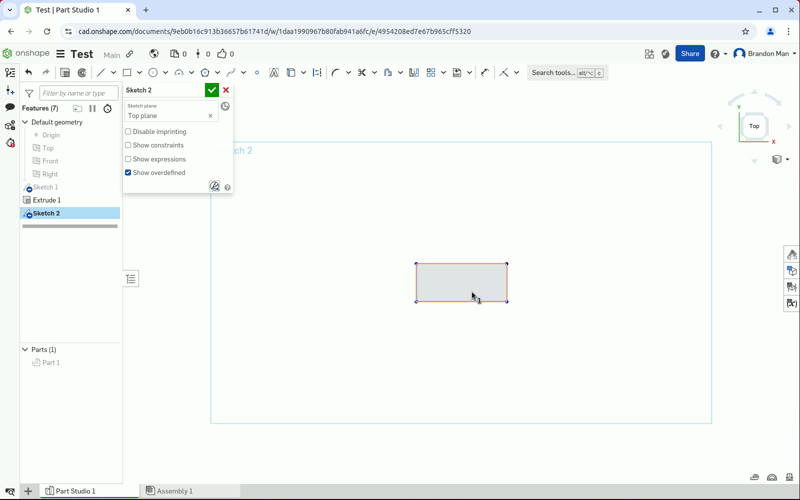
mouse_move(73, 352)
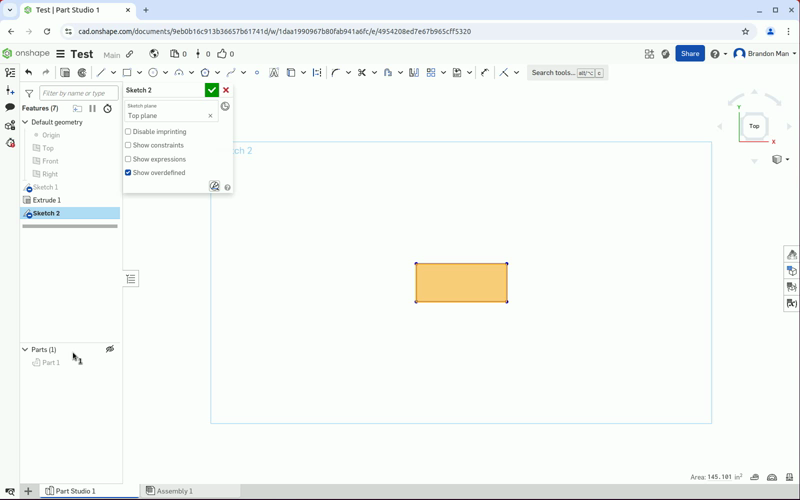
key(shift+y)
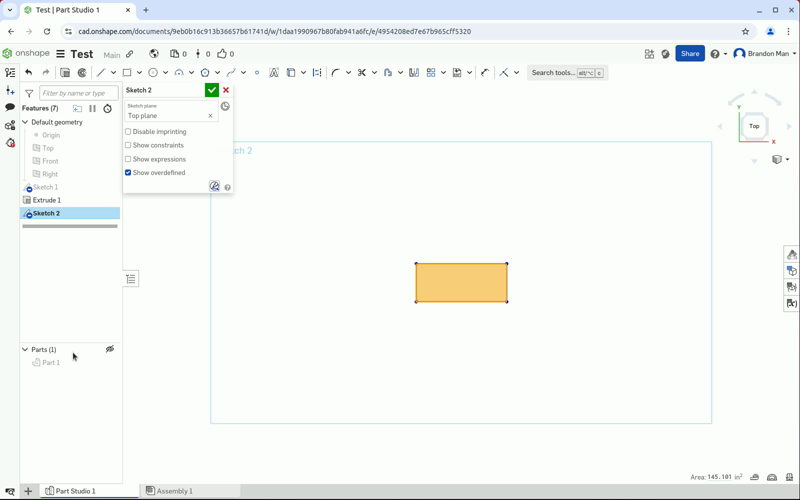
key(shift+e)
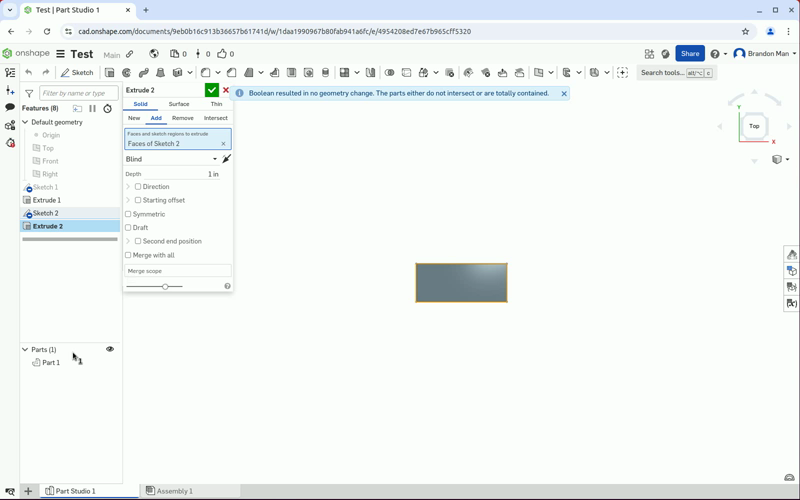
mouse_move(143, 106)
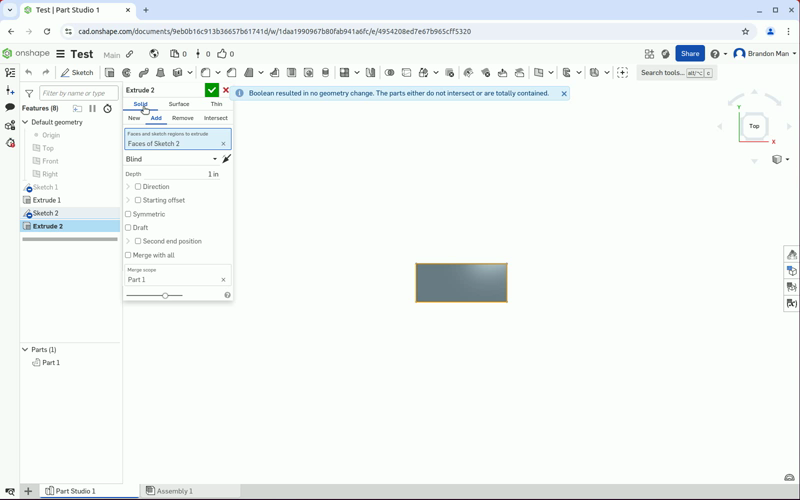
click(143, 106)
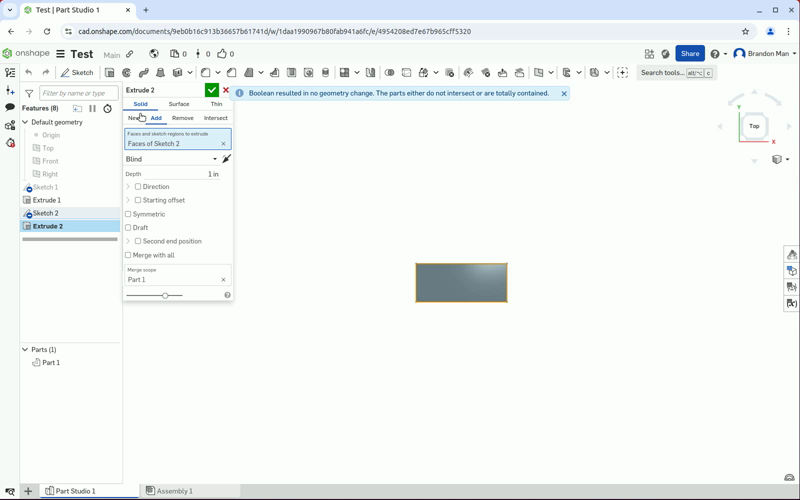
mouse_move(137, 120)
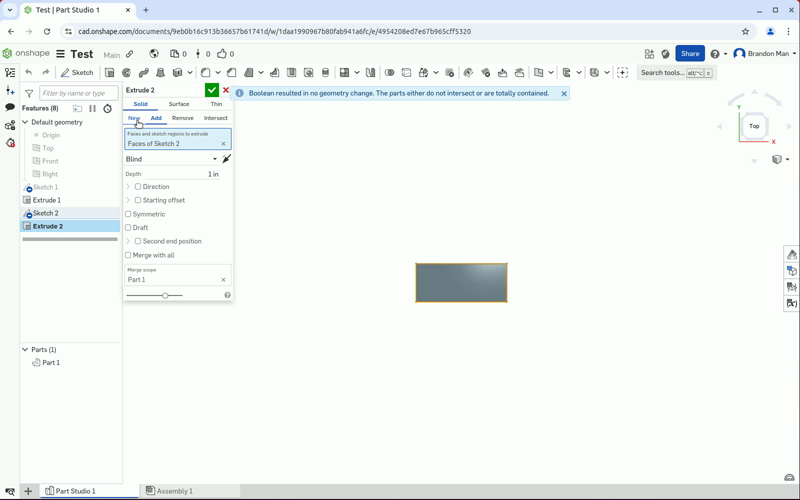
click(137, 120)
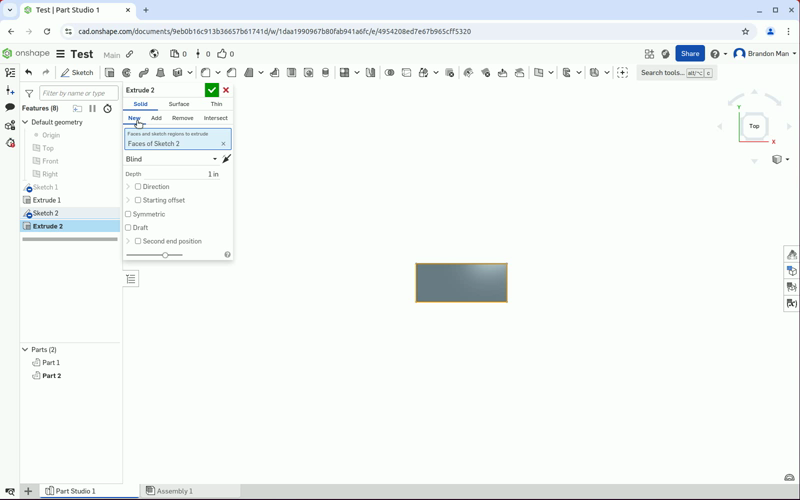
key(tab, 4)
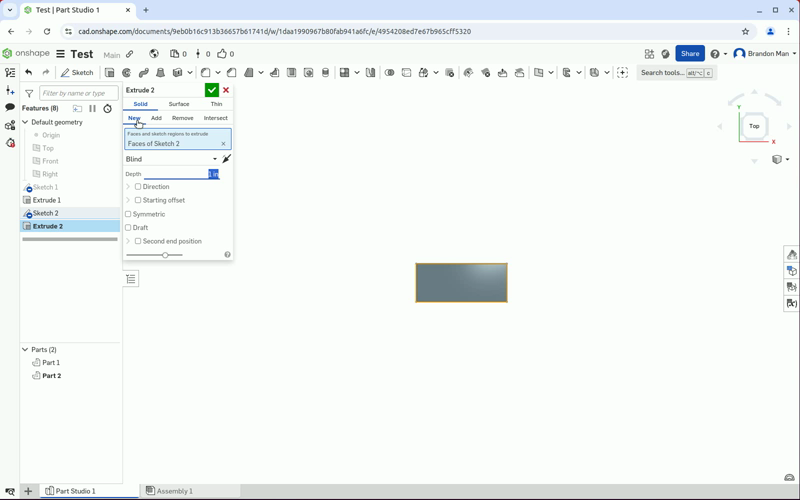
text(7.703)
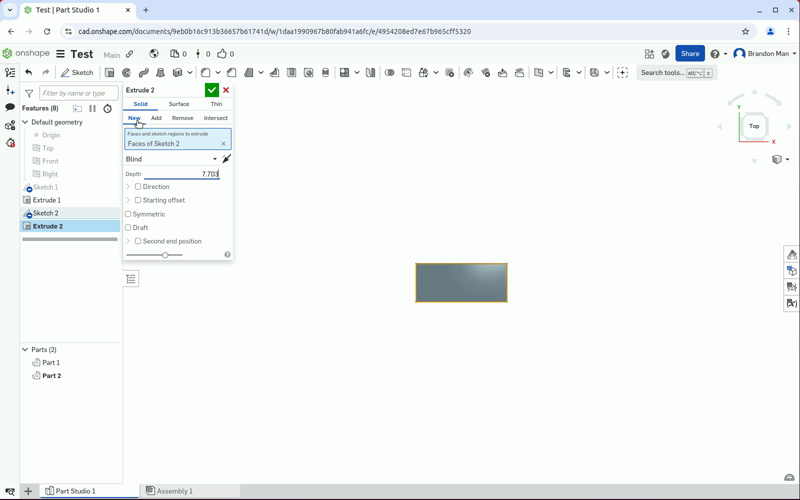
key(enter)
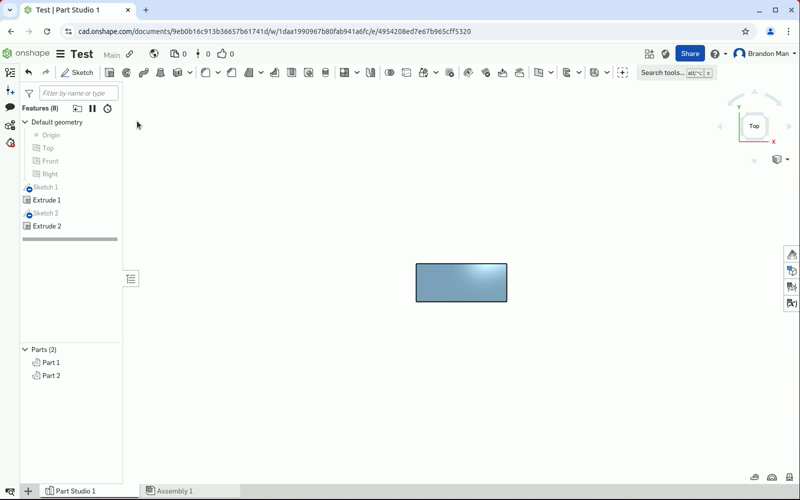
key(shift+h)
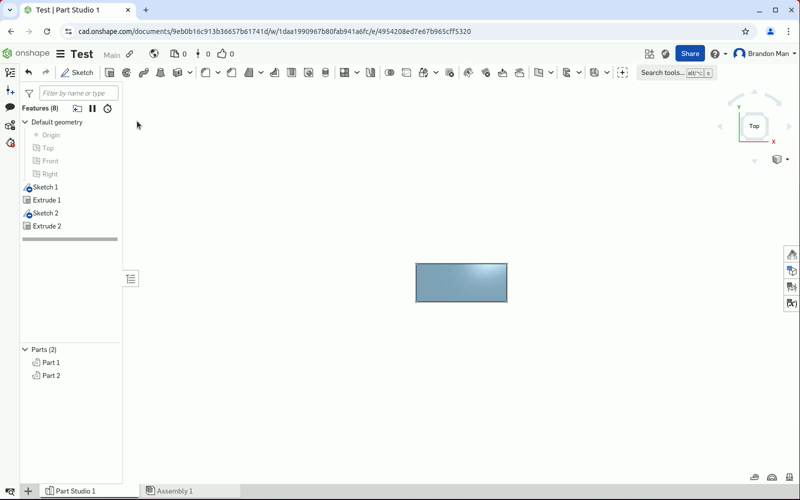
key(shift+h)
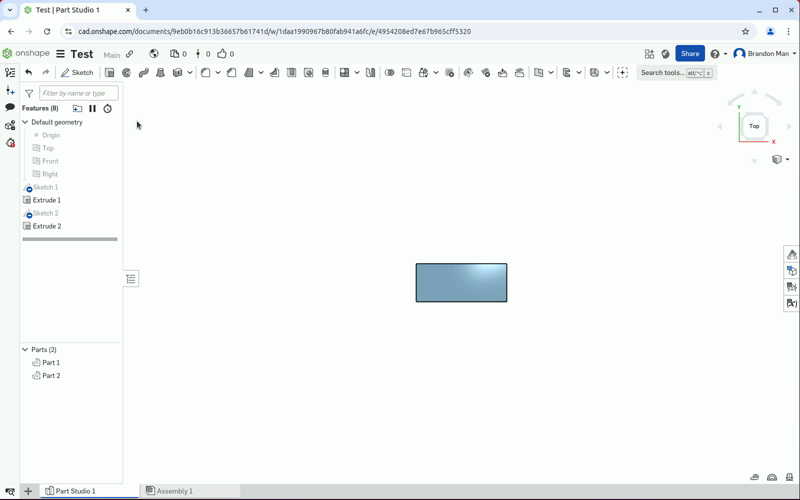
mouse_move(73, 189)
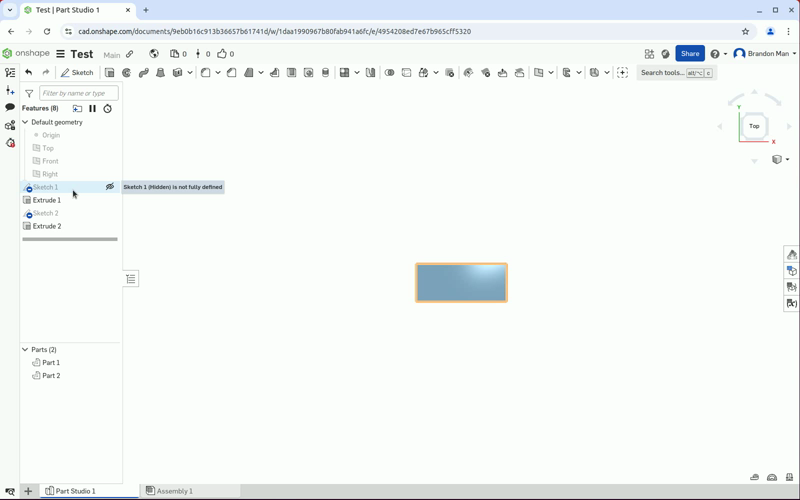
click(73, 189)
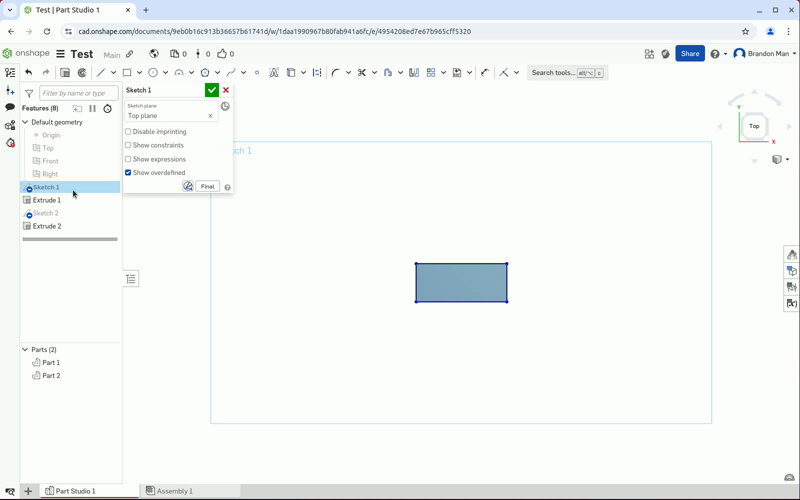
mouse_move(229, 92)
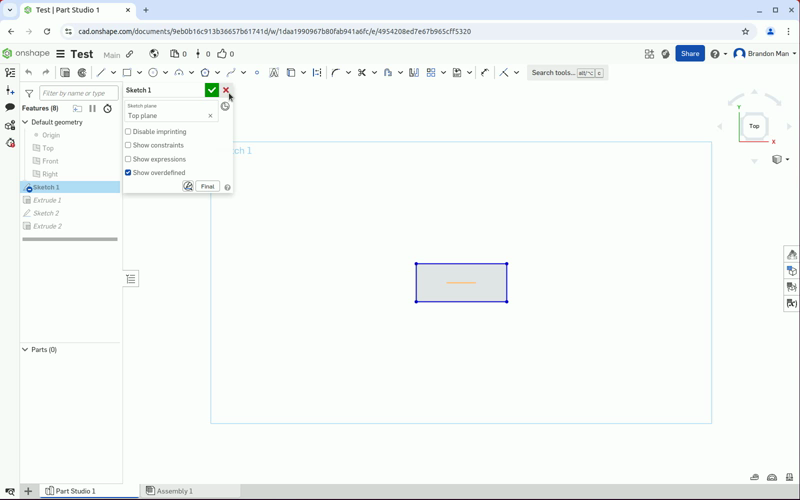
click(229, 92)
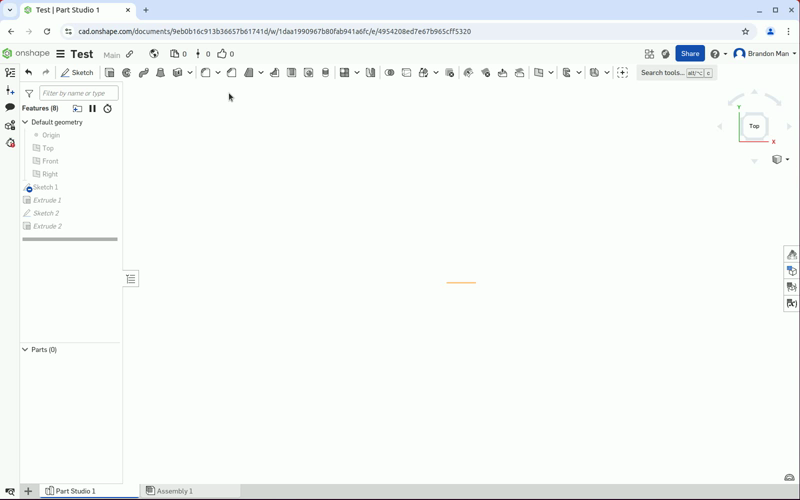
mouse_move(541, 75)
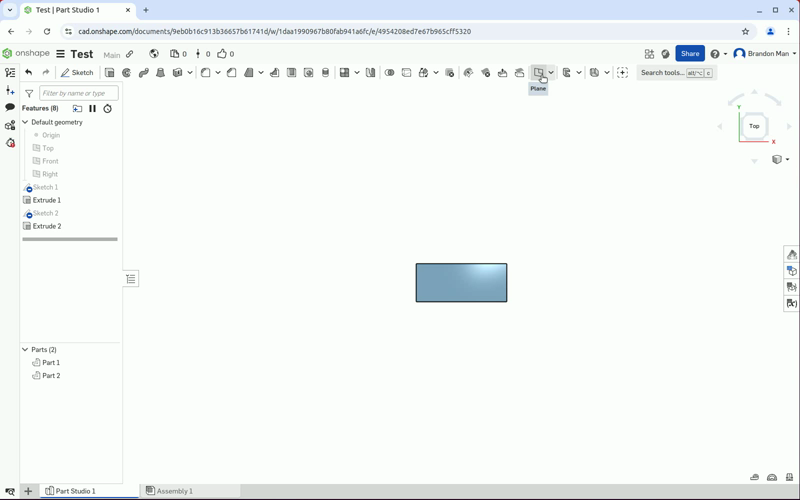
click(541, 75)
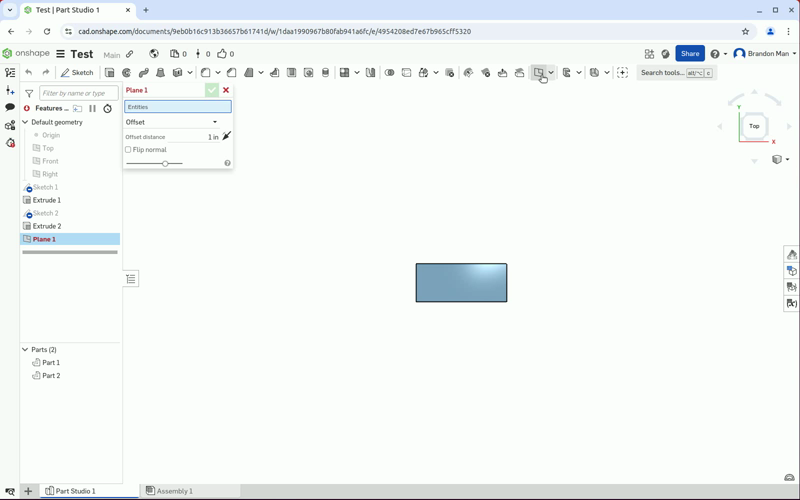
mouse_move(73, 150)
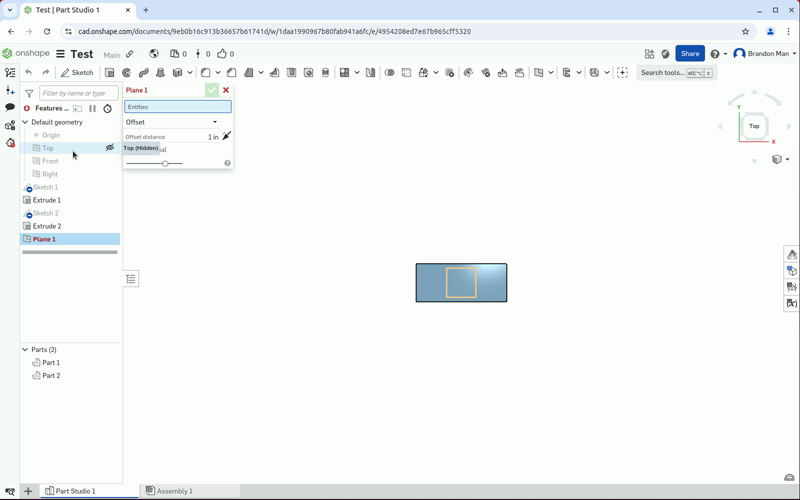
click(73, 150)
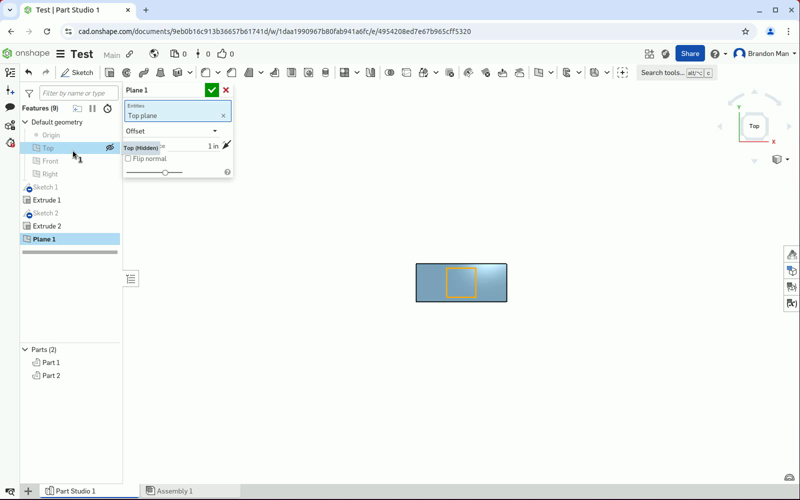
key(tab, 2)
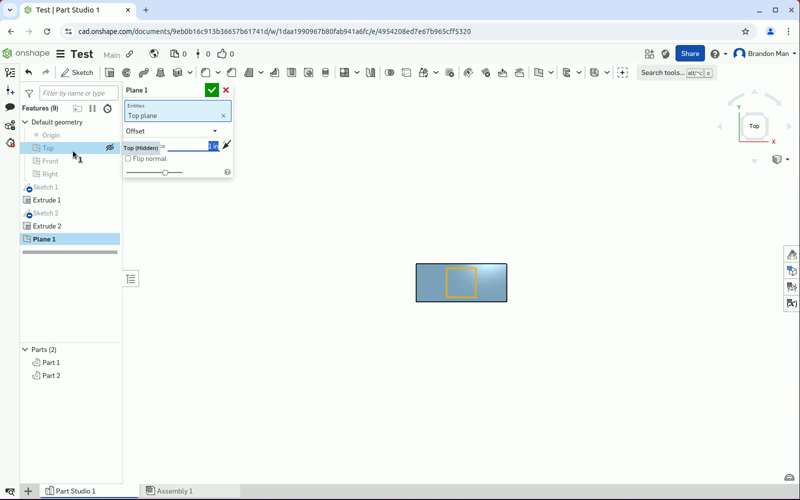
text(7.703)
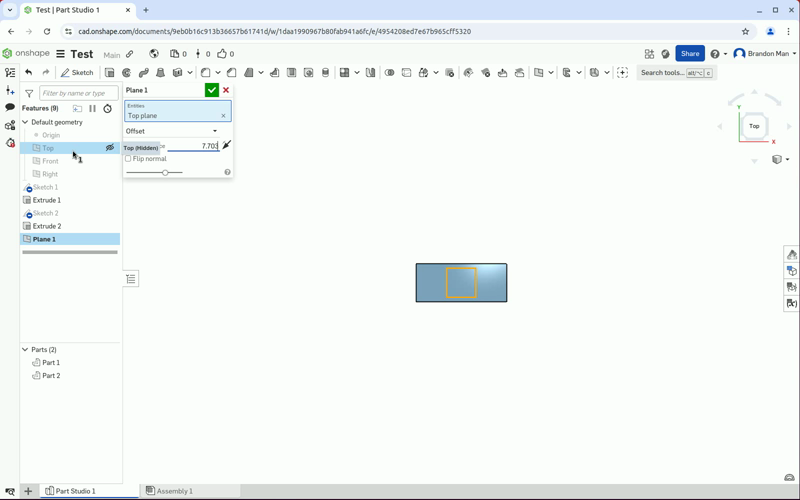
key(enter, 2)
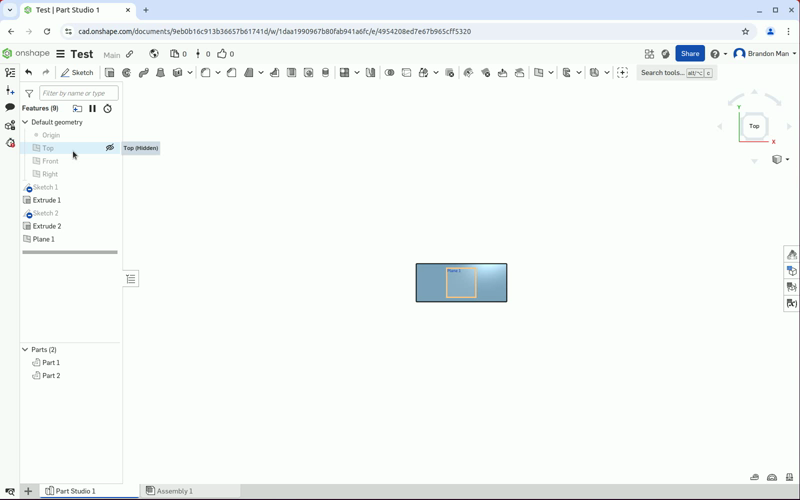
key(shift+s)
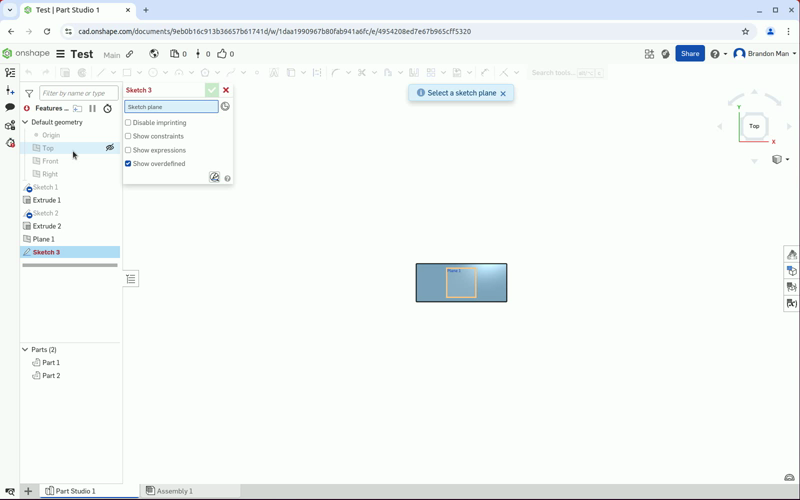
mouse_move(73, 241)
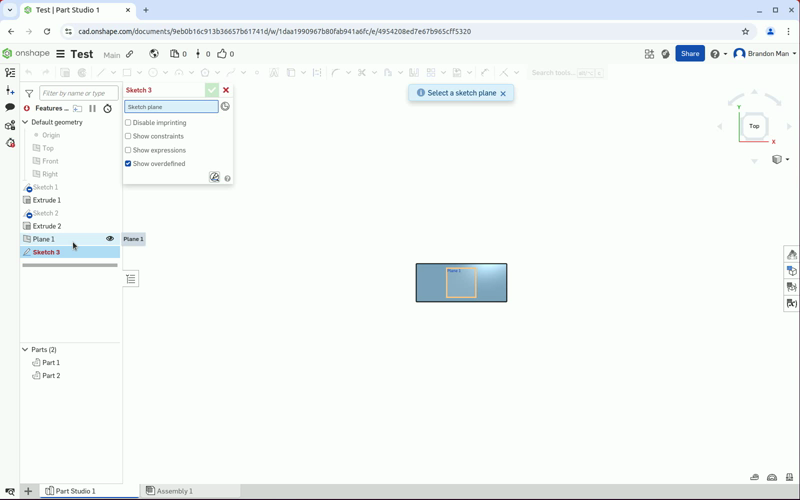
click(73, 241)
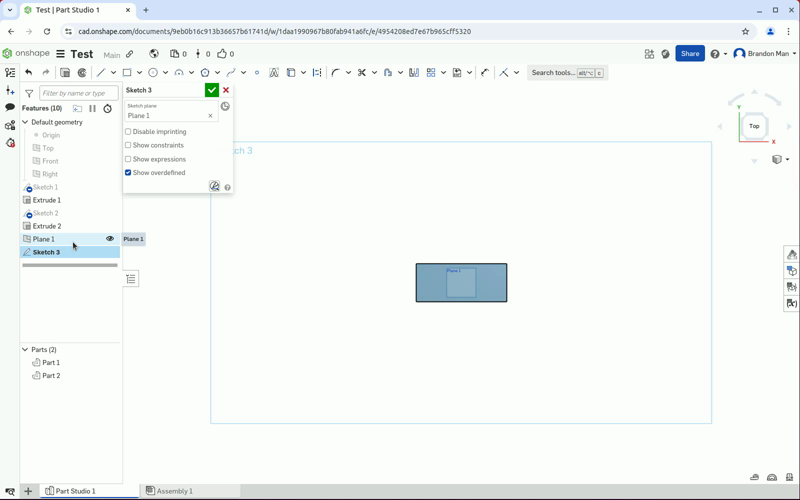
mouse_move(73, 352)
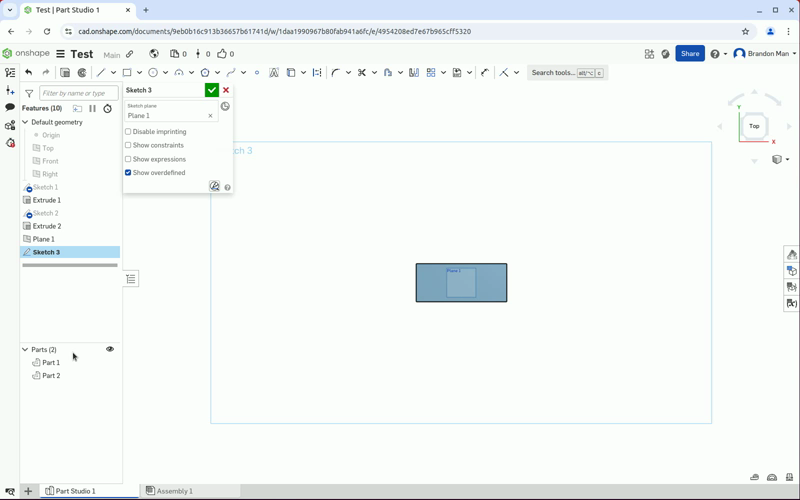
key(y)
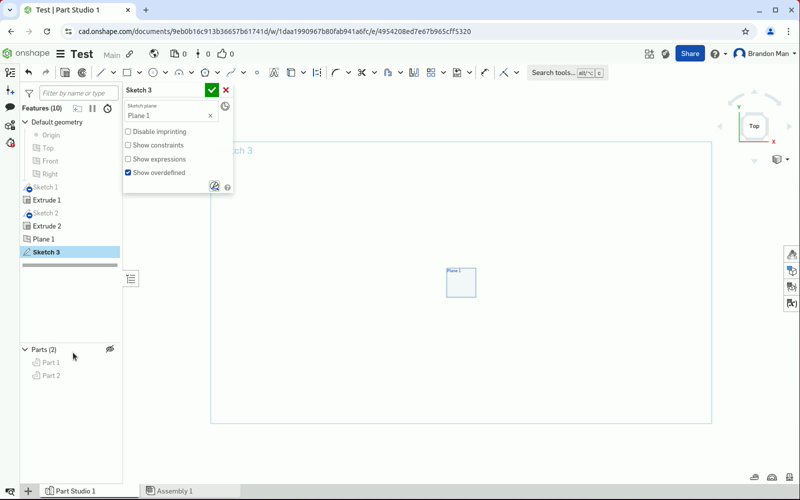
key(c)
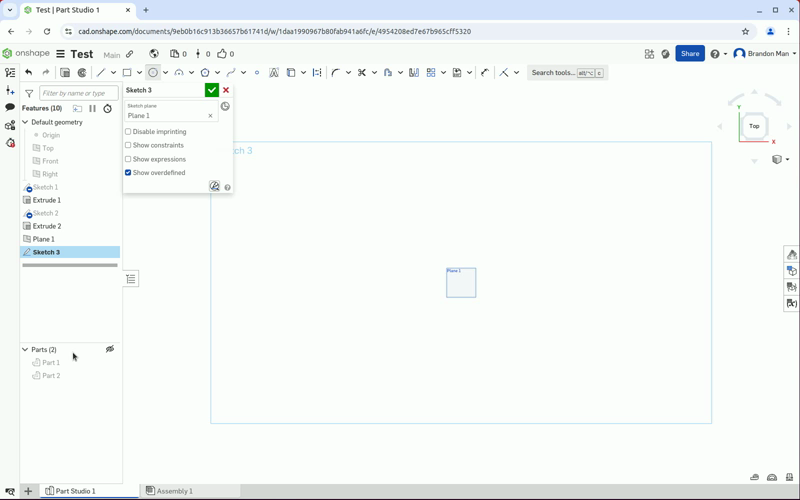
key_down(shift)
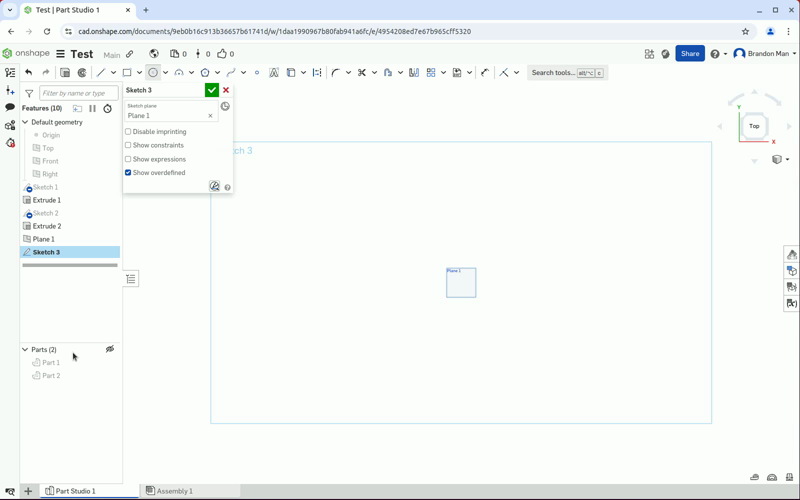
mouse_move(491, 282)
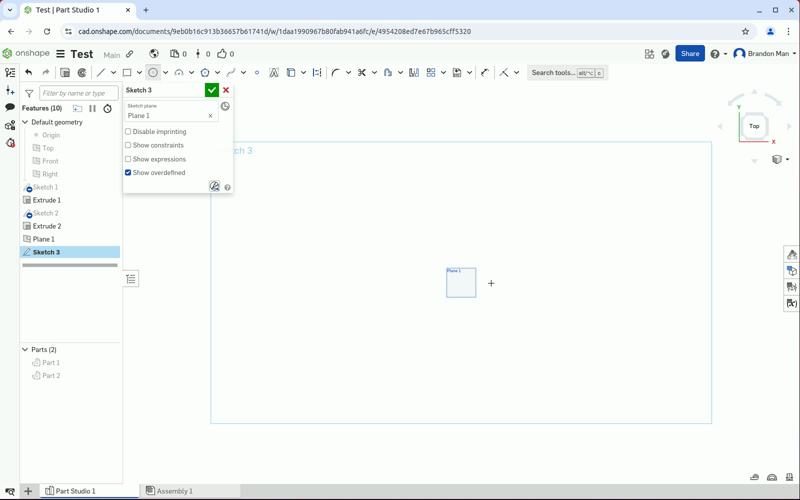
click(491, 282)
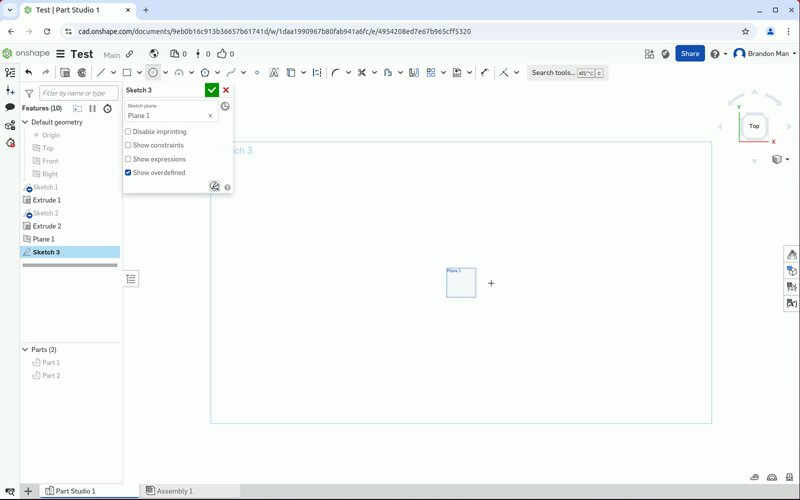
key_up(shift)
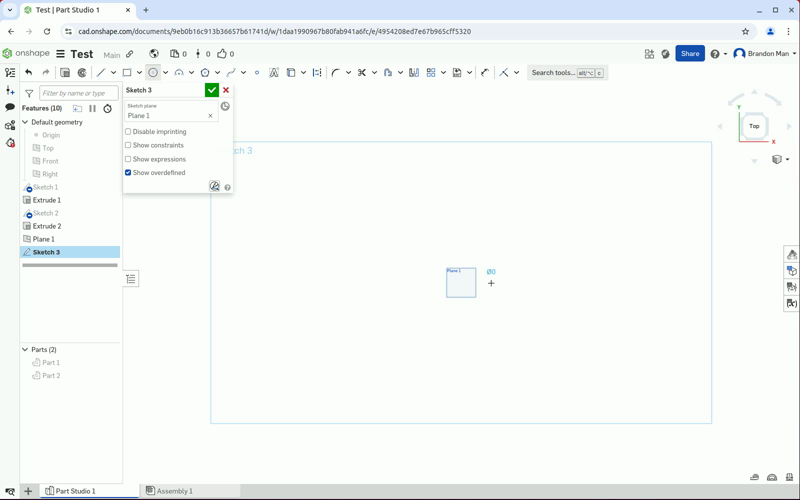
mouse_move(499, 282)
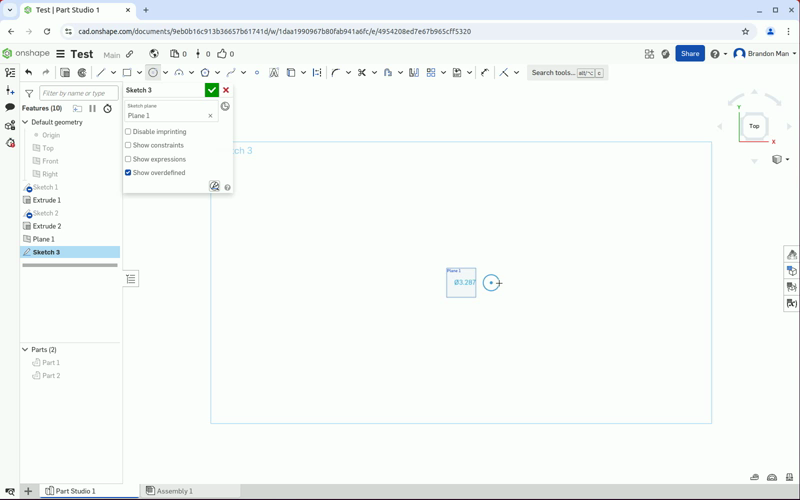
click(499, 282)
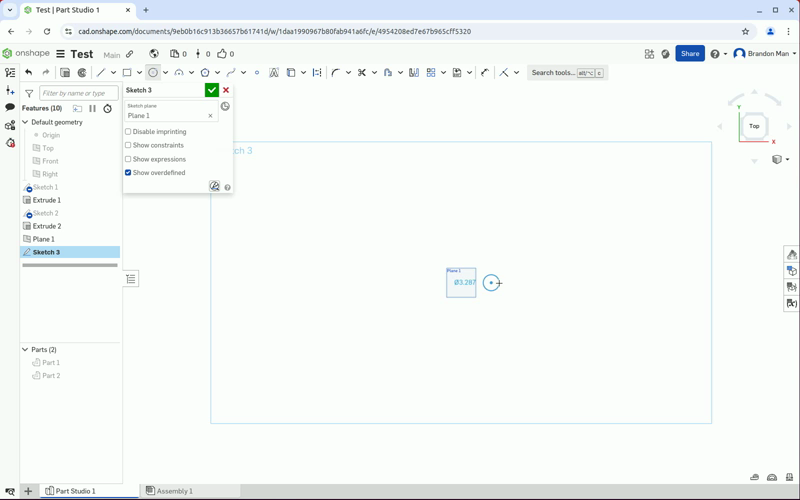
key(esc)
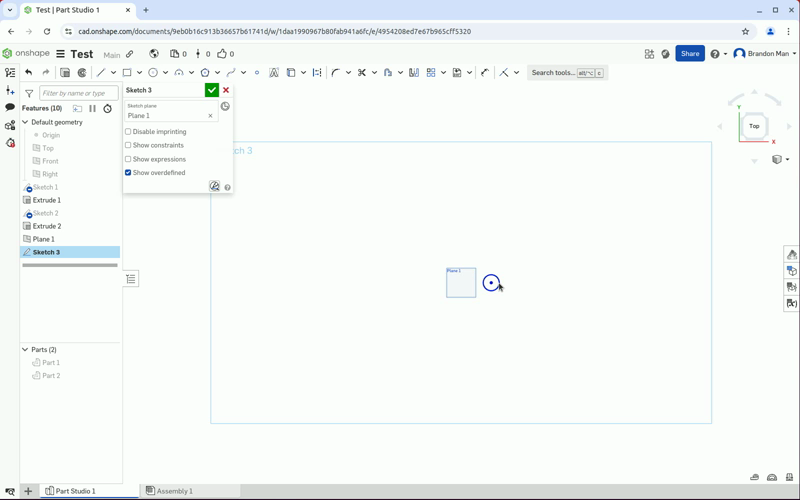
mouse_move(488, 284)
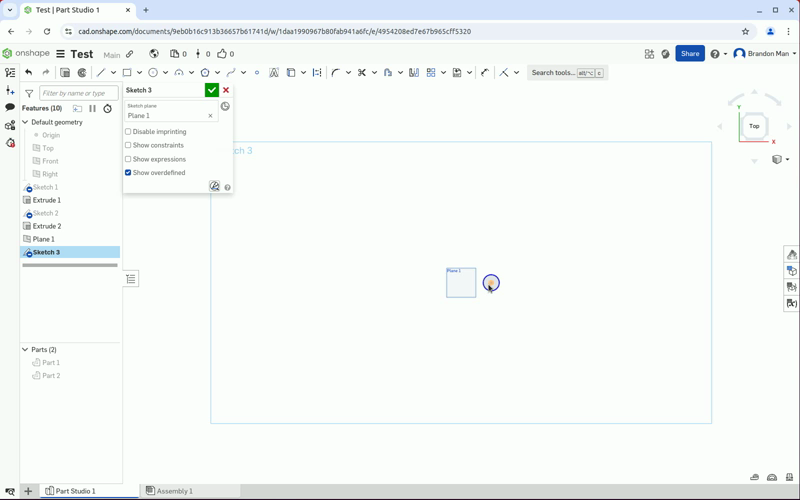
scroll(6)
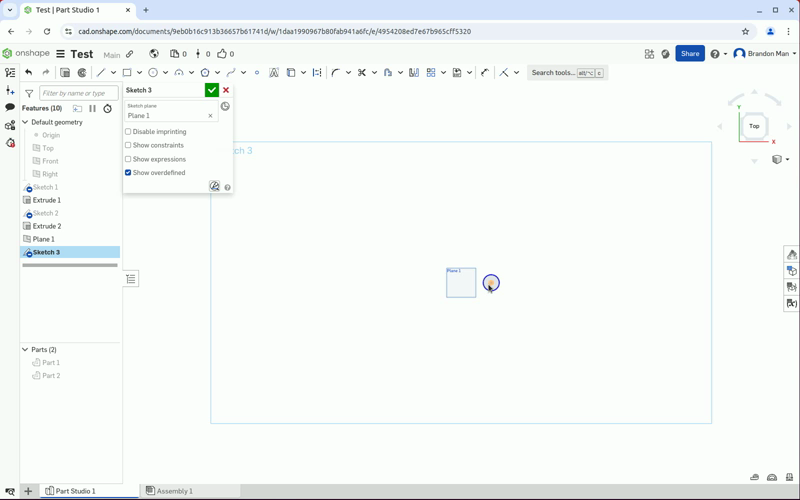
scroll(6)
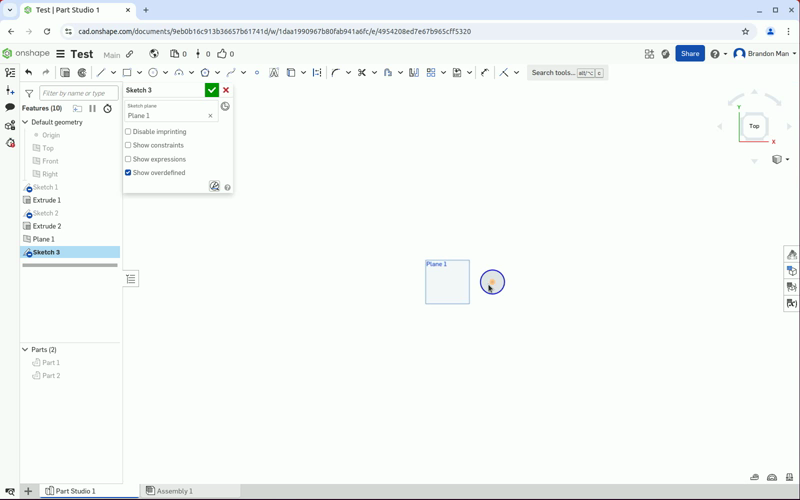
scroll(6)
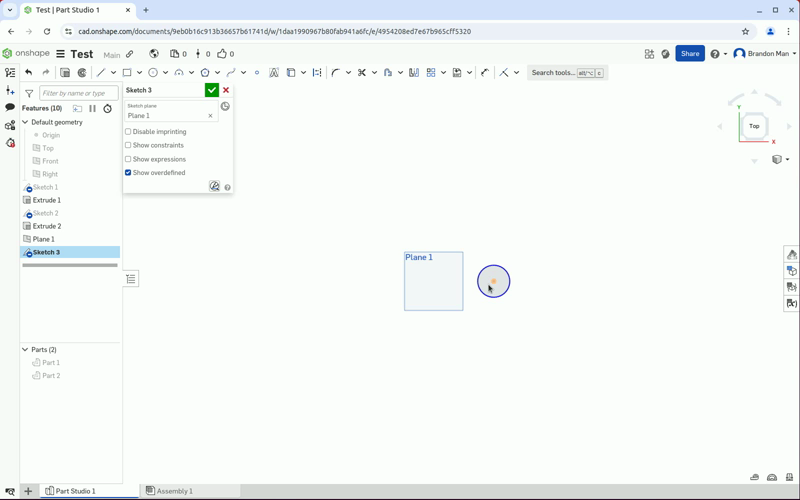
scroll(6)
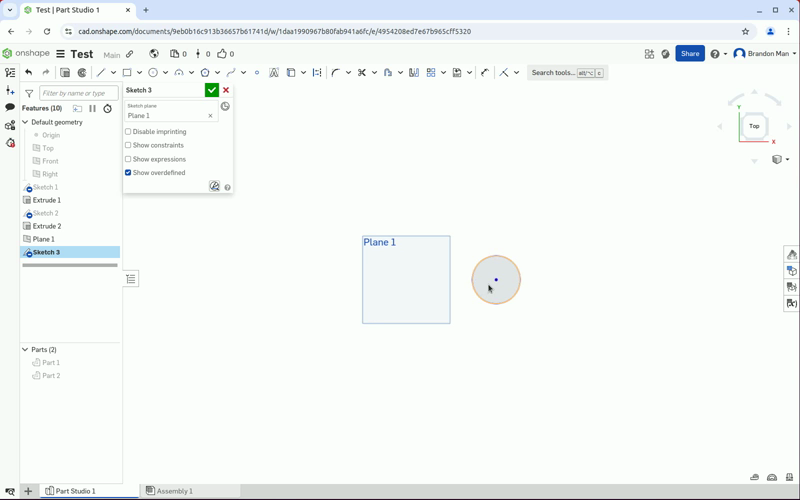
scroll(6)
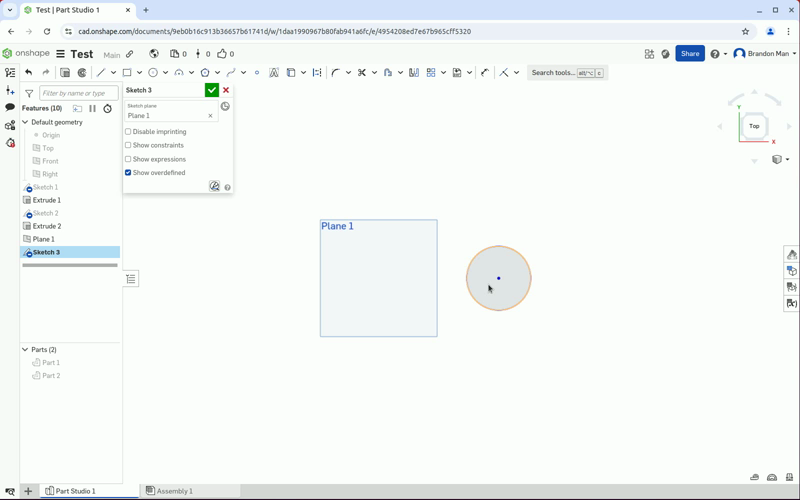
scroll(6)
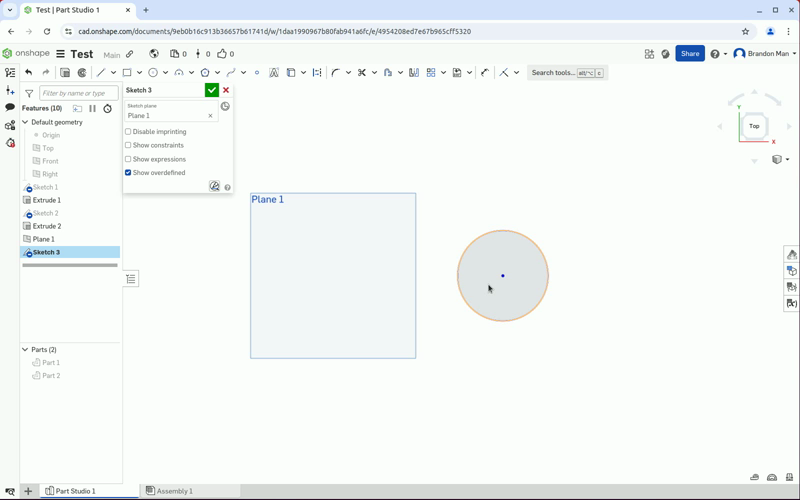
scroll(6)
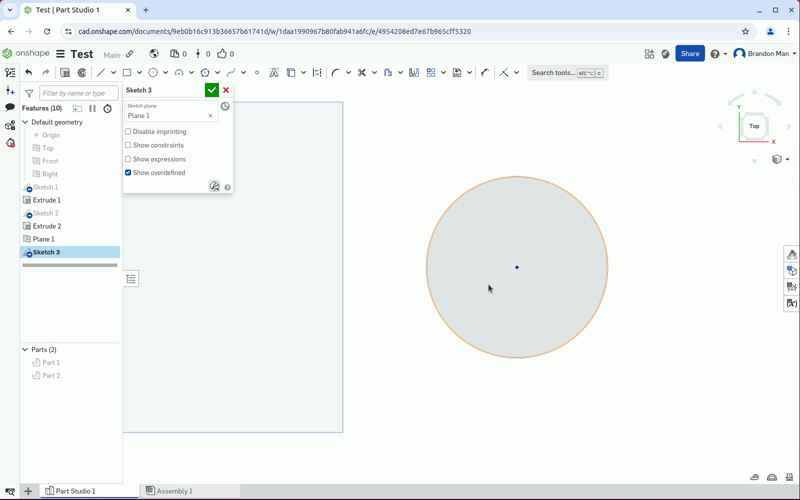
click(488, 284)
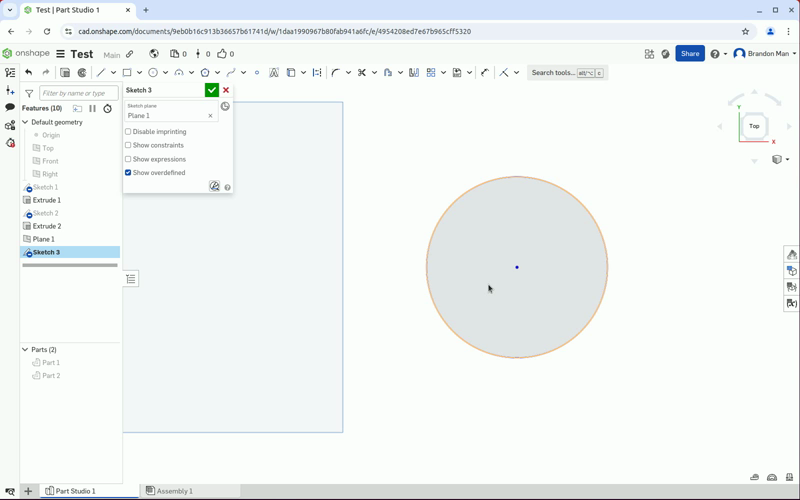
scroll(-6)
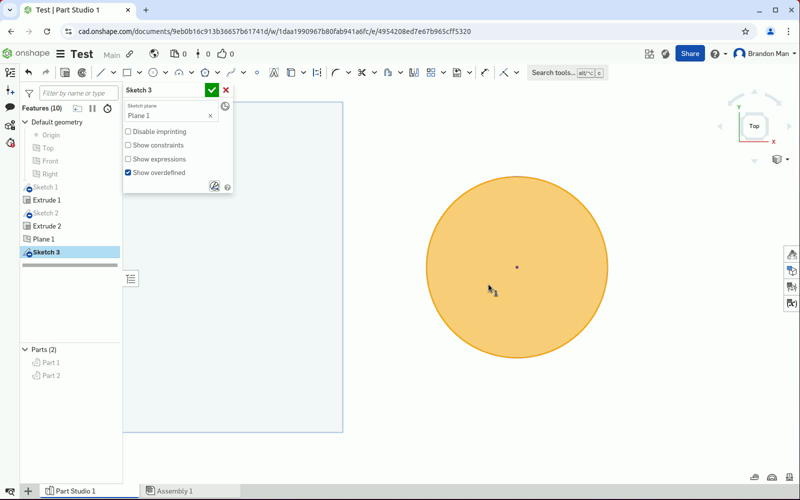
scroll(-6)
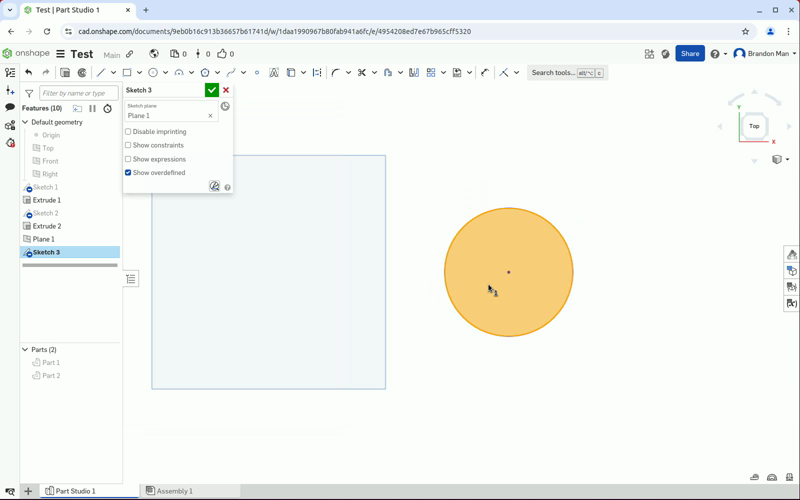
scroll(-6)
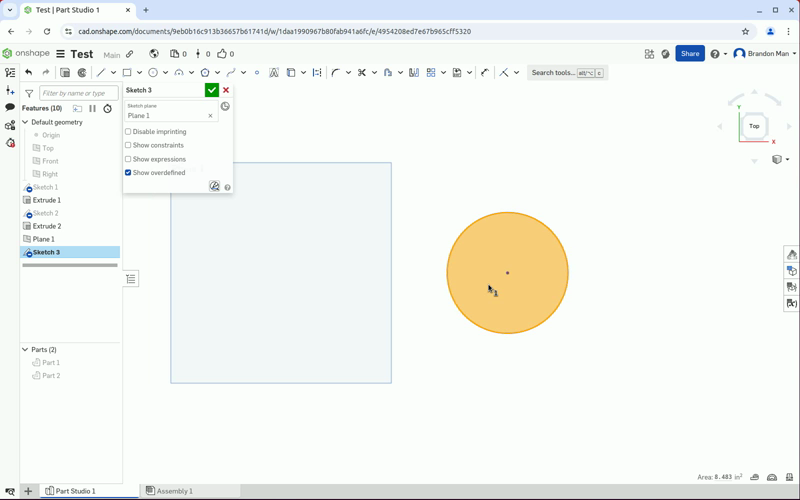
scroll(-6)
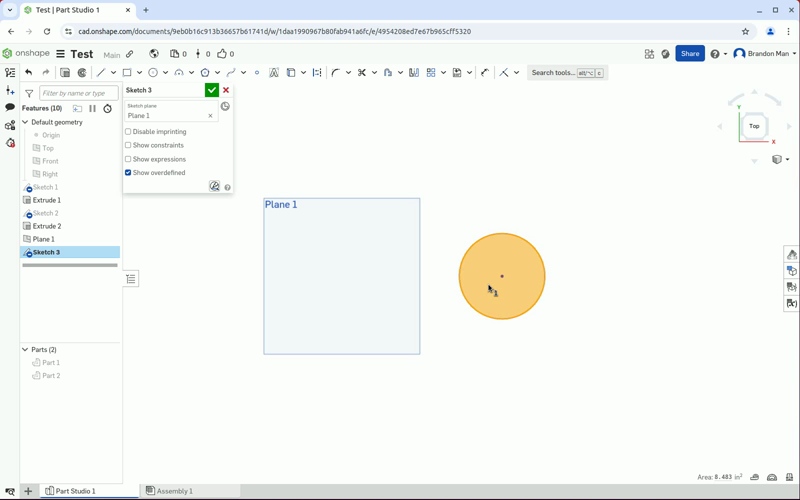
scroll(-6)
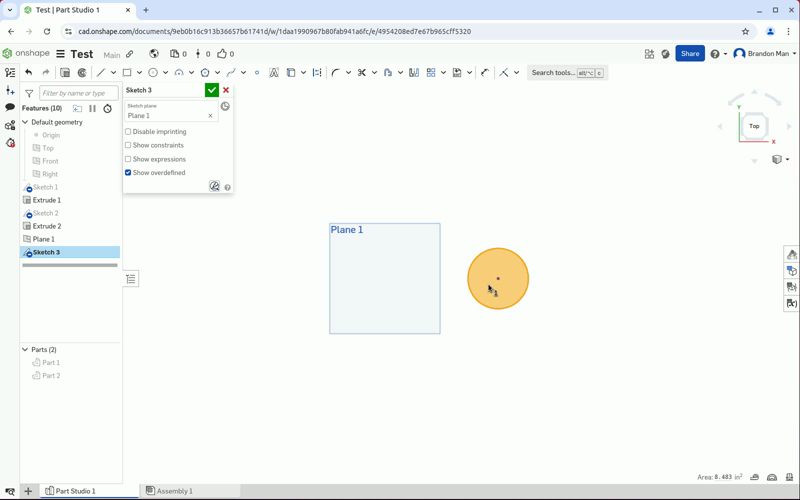
scroll(-6)
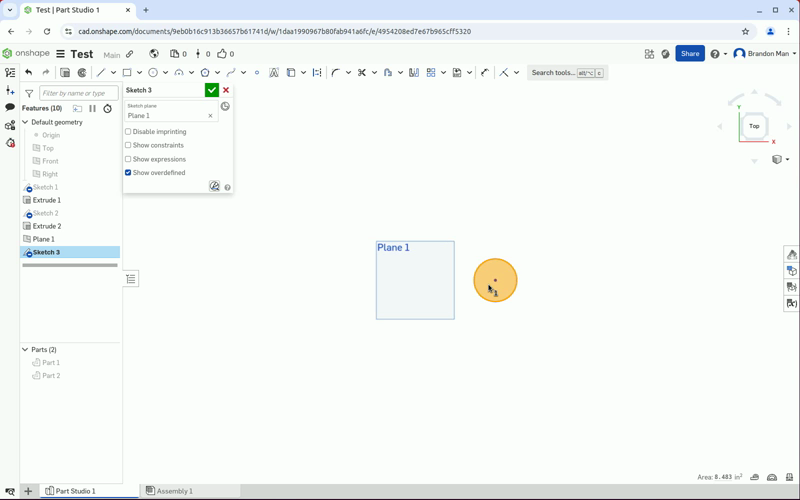
scroll(-6)
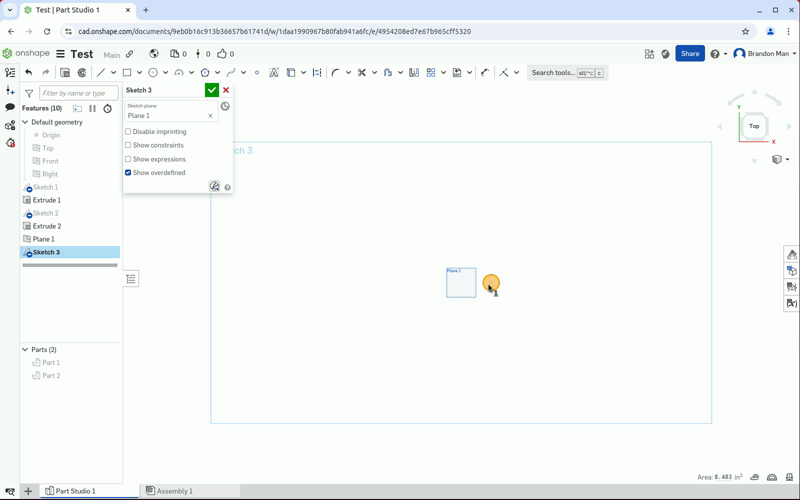
mouse_move(73, 352)
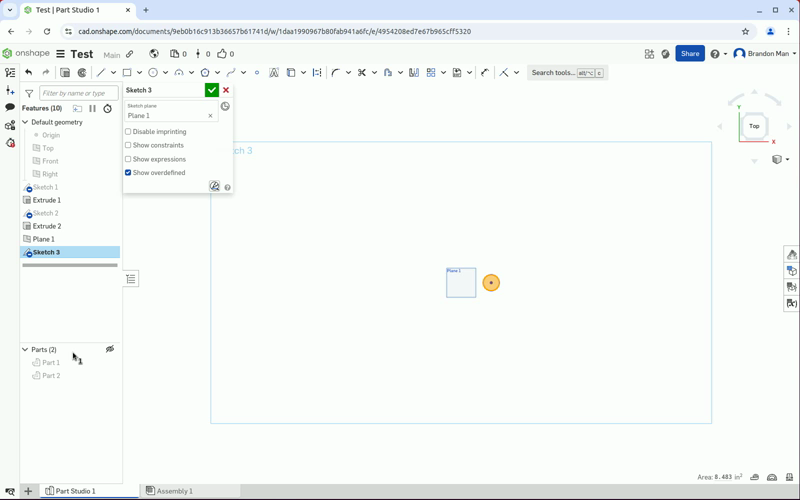
key(shift+y)
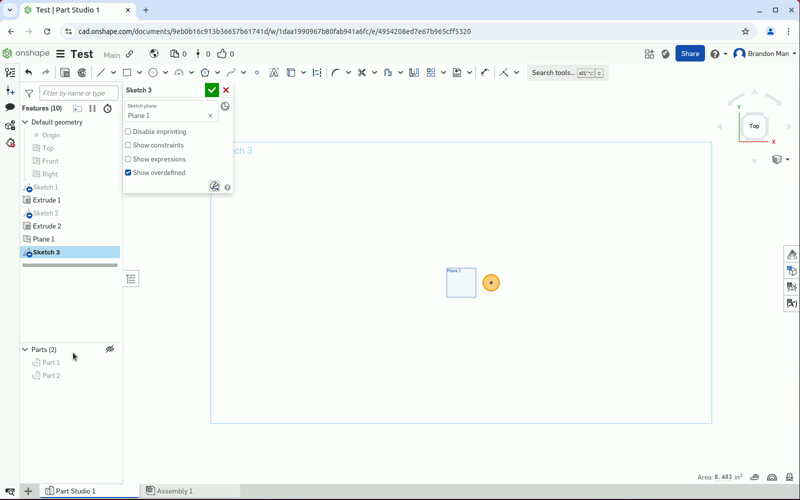
key(shift+e)
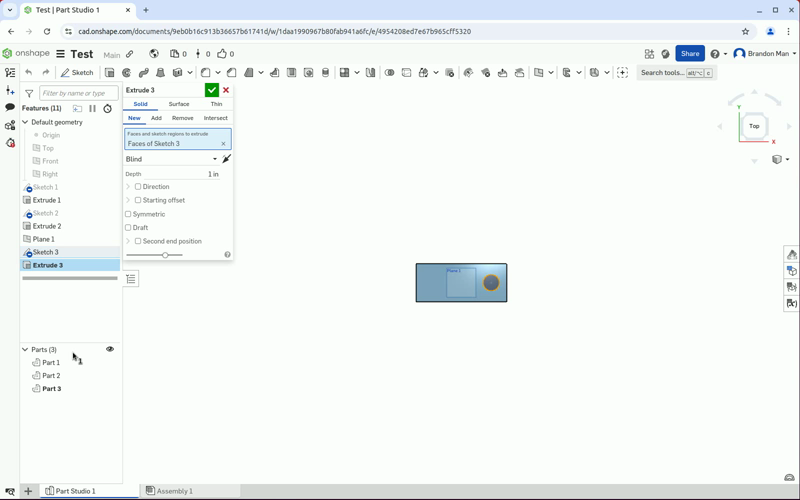
mouse_move(143, 106)
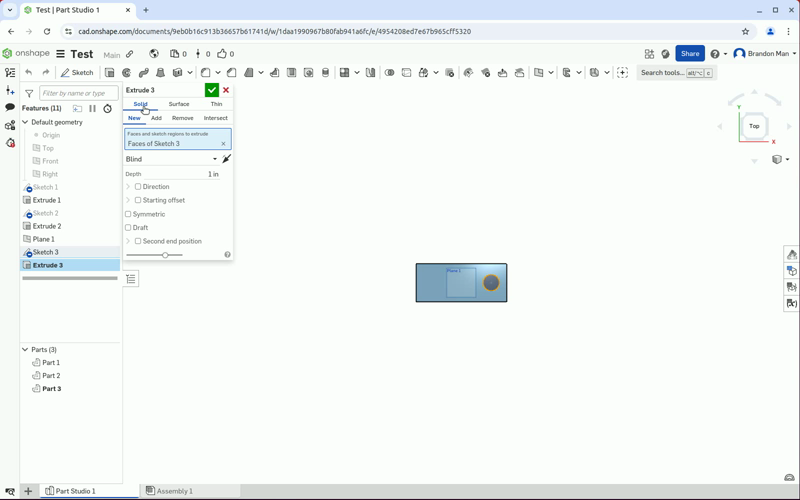
click(143, 106)
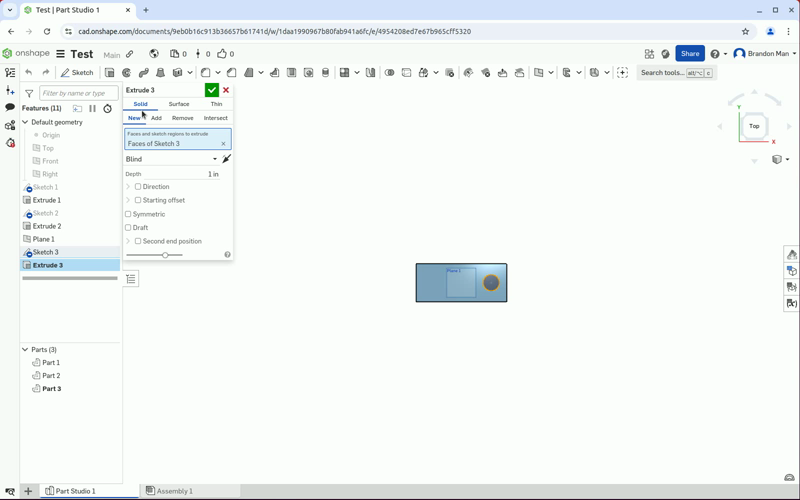
mouse_move(137, 120)
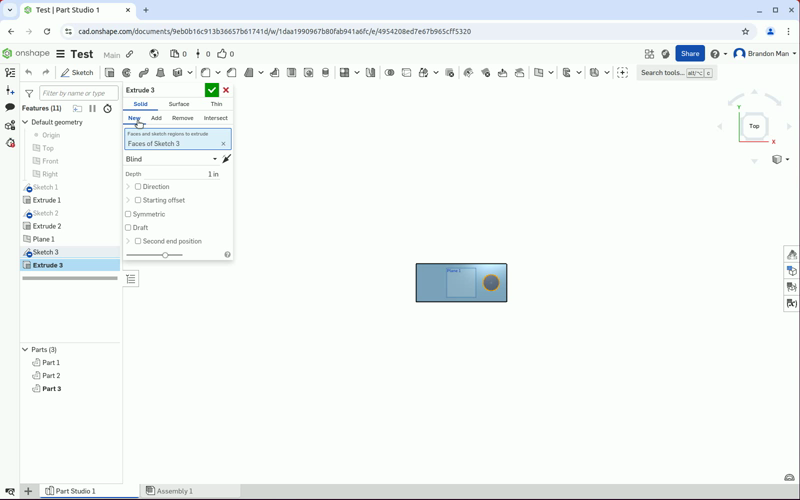
click(137, 120)
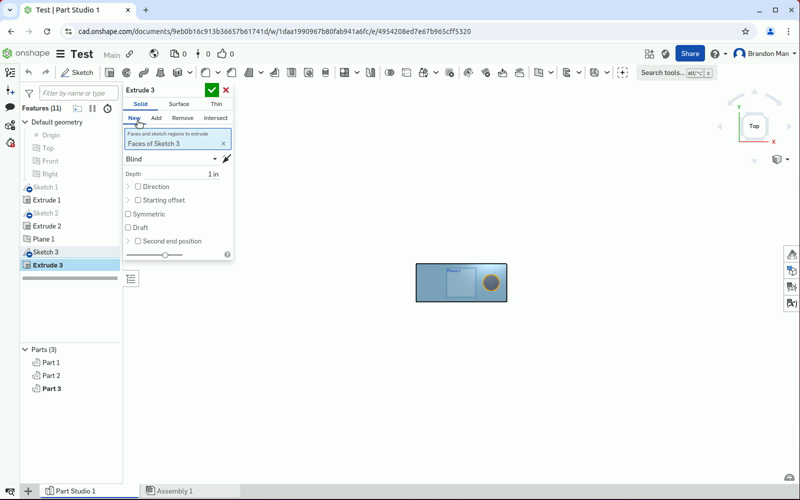
key(tab, 4)
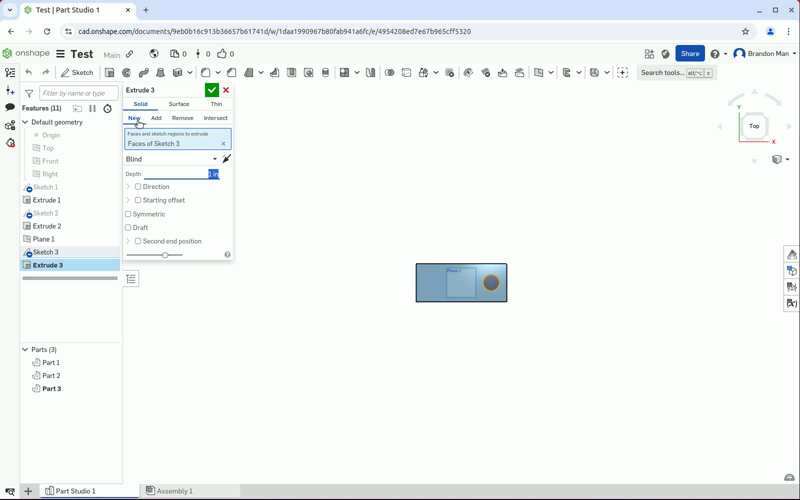
text(15.405)
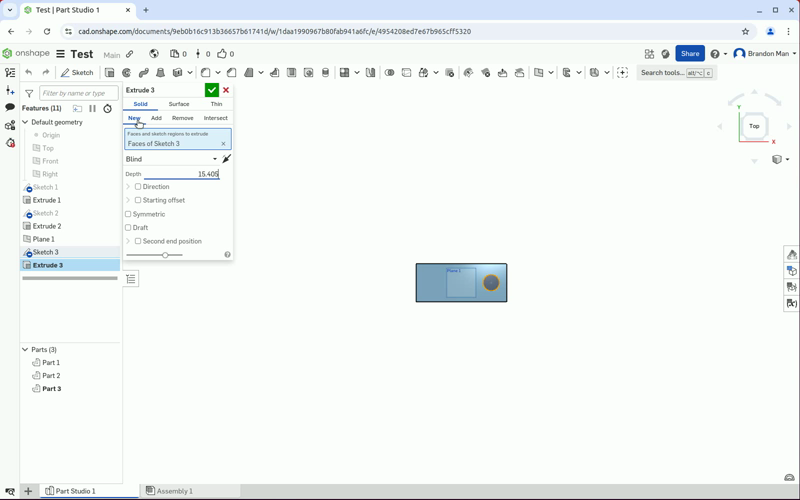
key(enter)
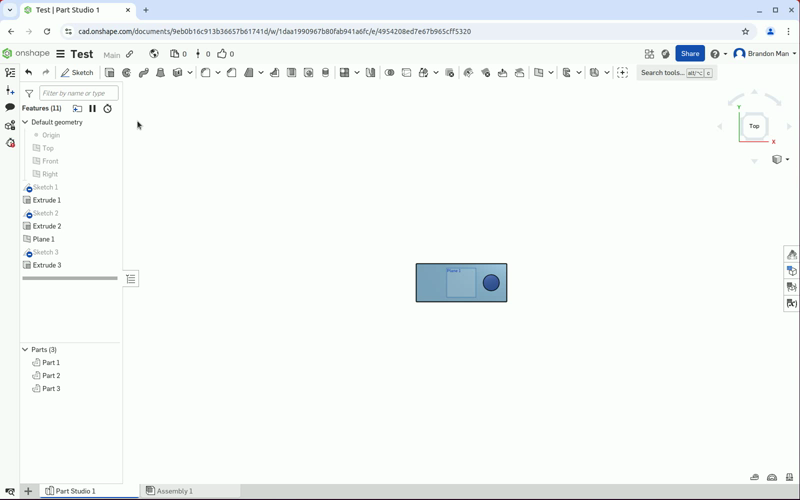
key(shift+h)
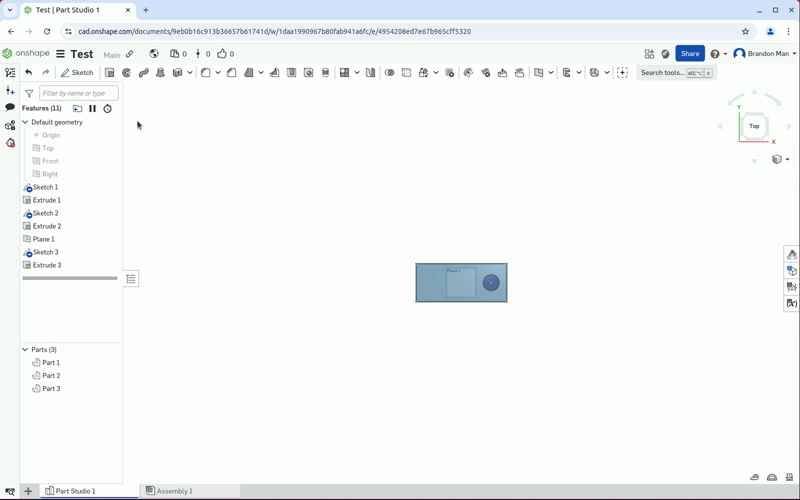
key(shift+h)
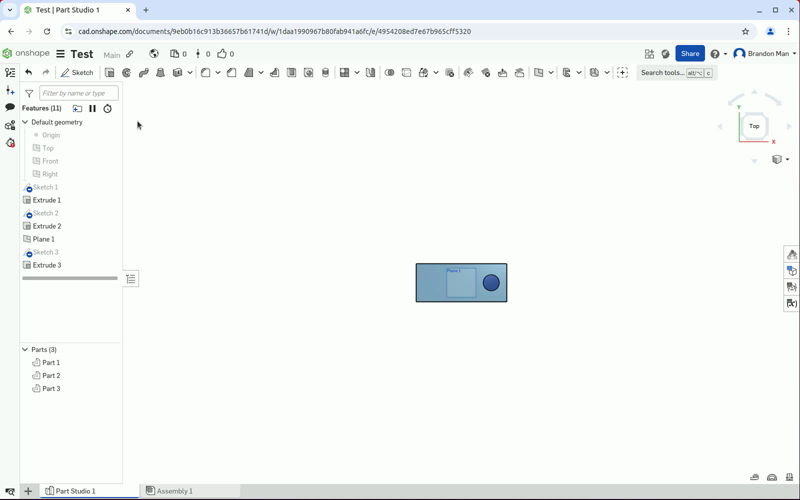
mouse_move(73, 189)
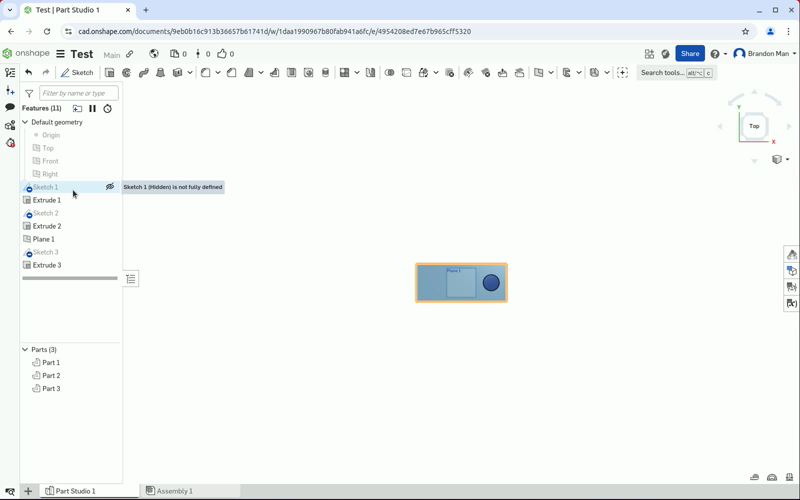
click(73, 189)
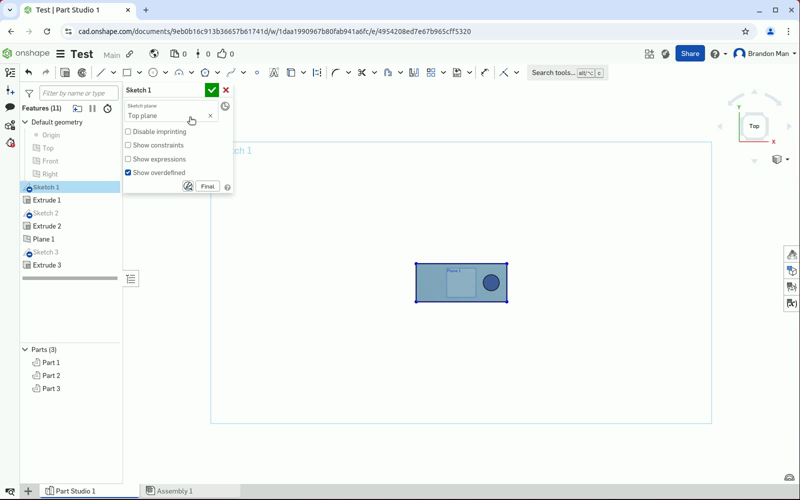
mouse_move(229, 92)
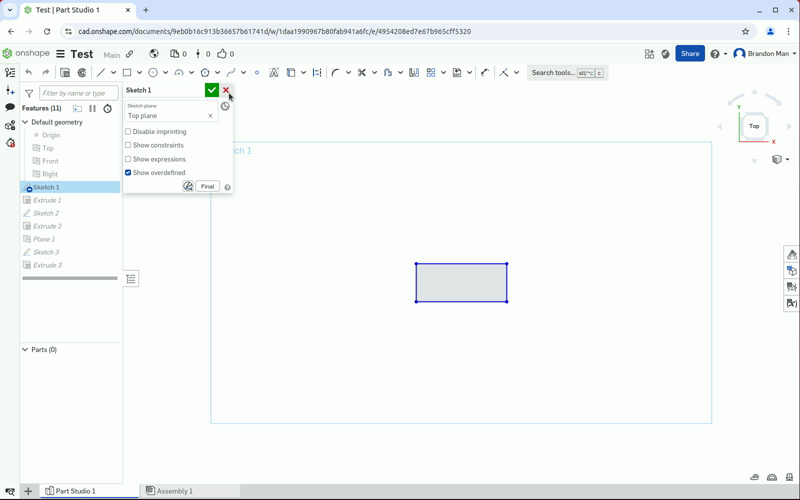
click(229, 92)
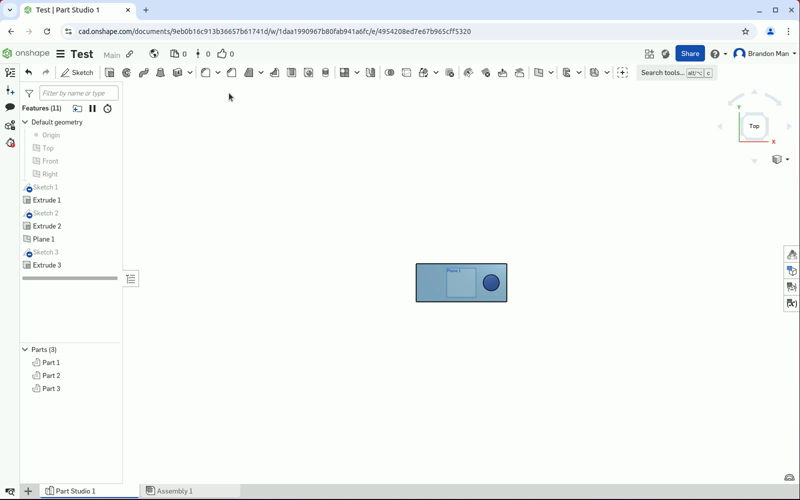
mouse_move(73, 352)
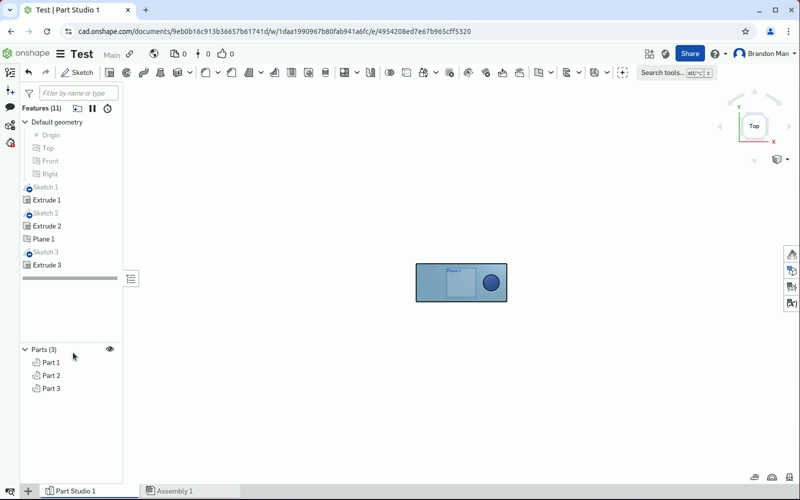
key(y)
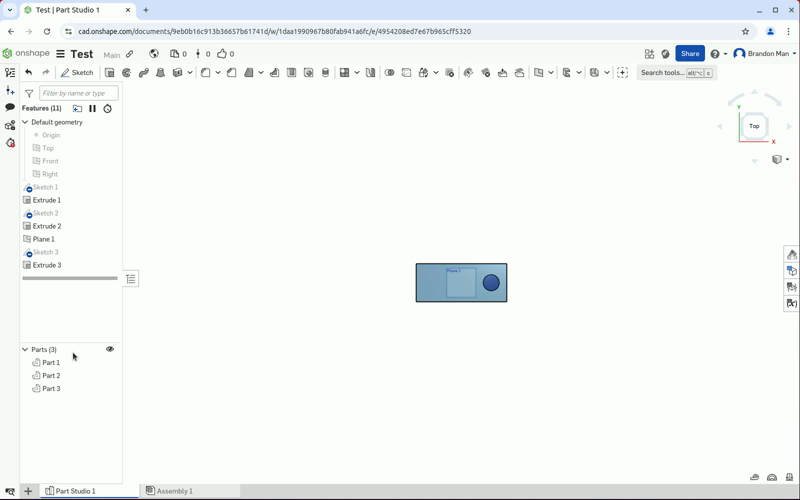
key(shift+p)
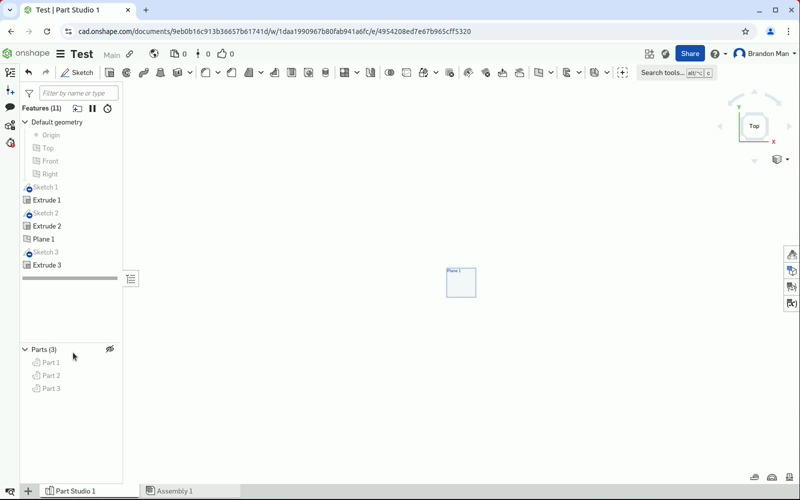
key(space)
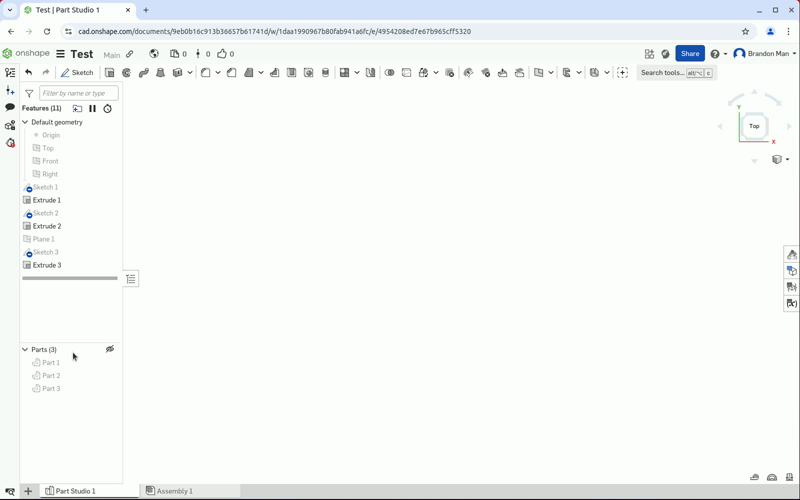
key_down(shift)
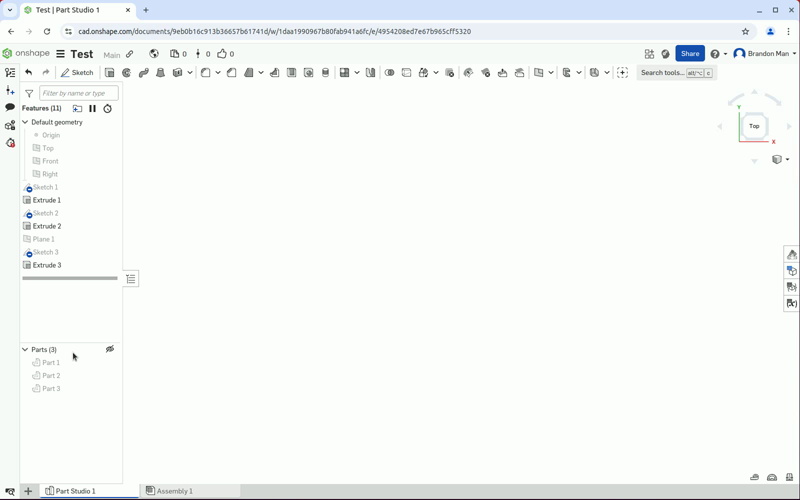
key(up)
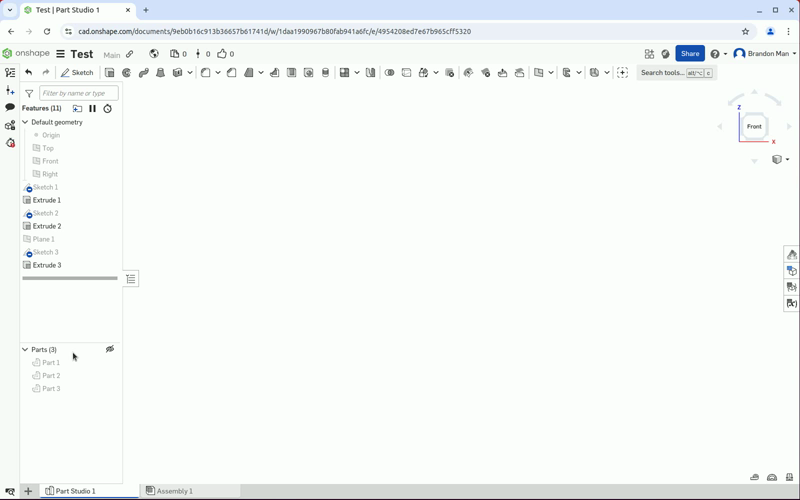
key_up(shift)
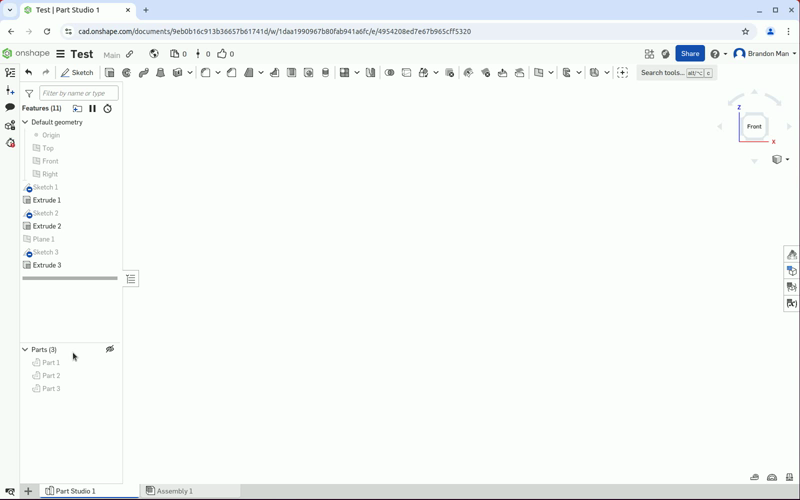
mouse_move(73, 352)
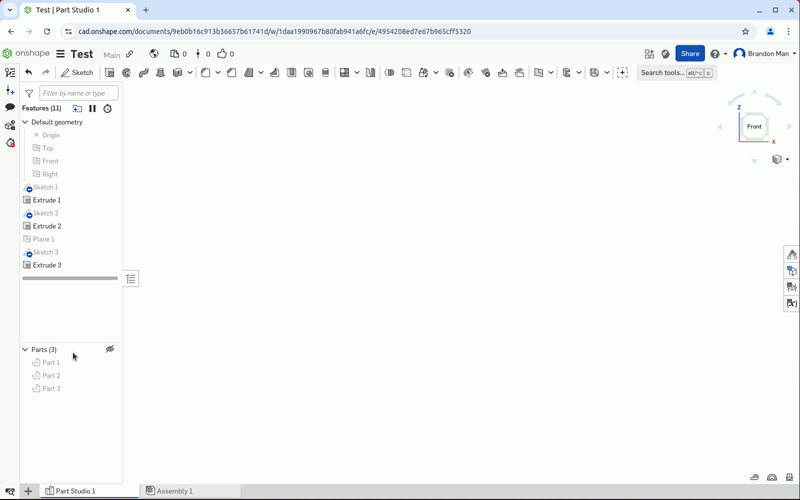
key(shift+y)
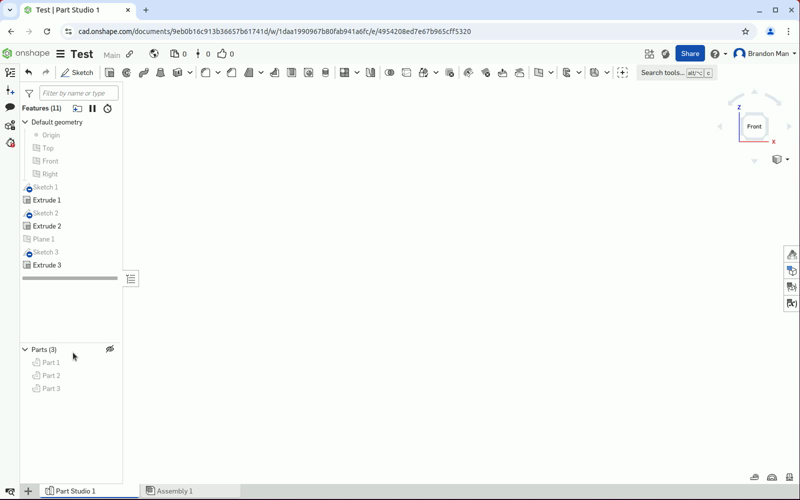
key(shift+s)
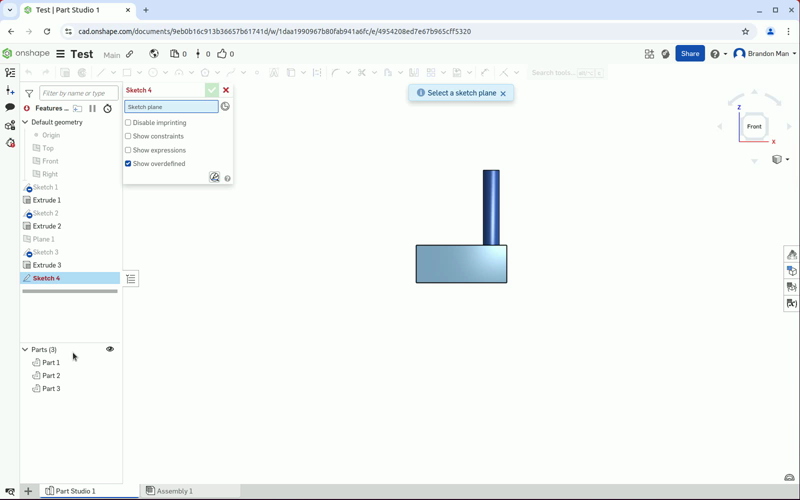
mouse_move(73, 163)
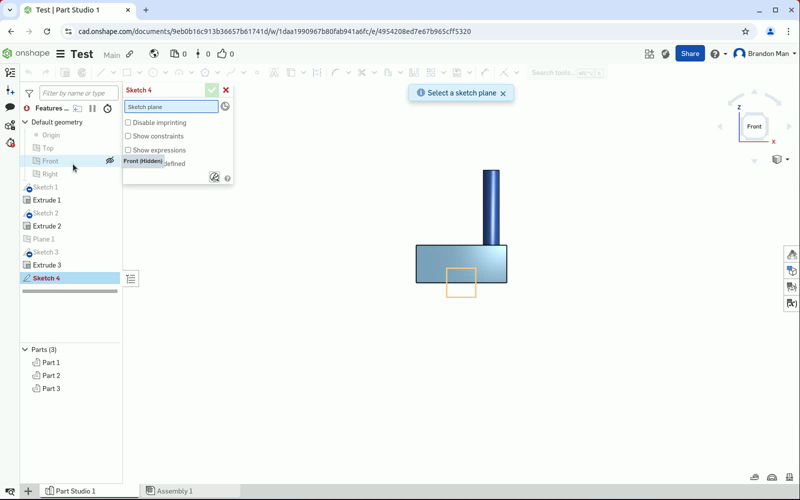
click(73, 163)
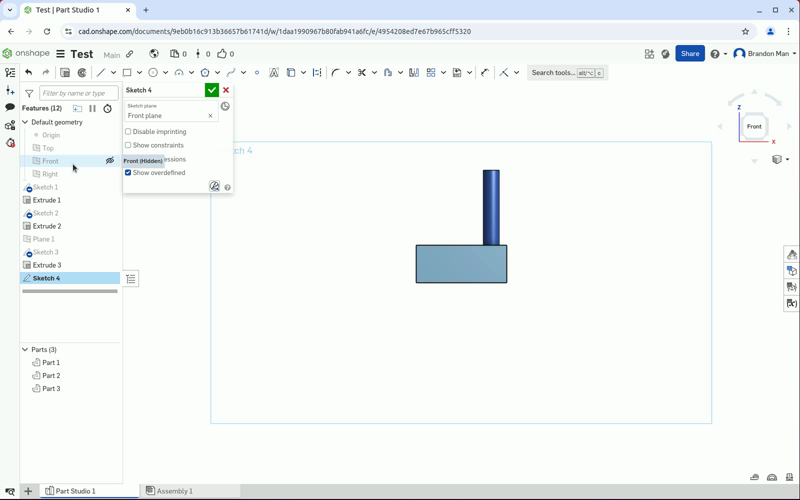
mouse_move(73, 352)
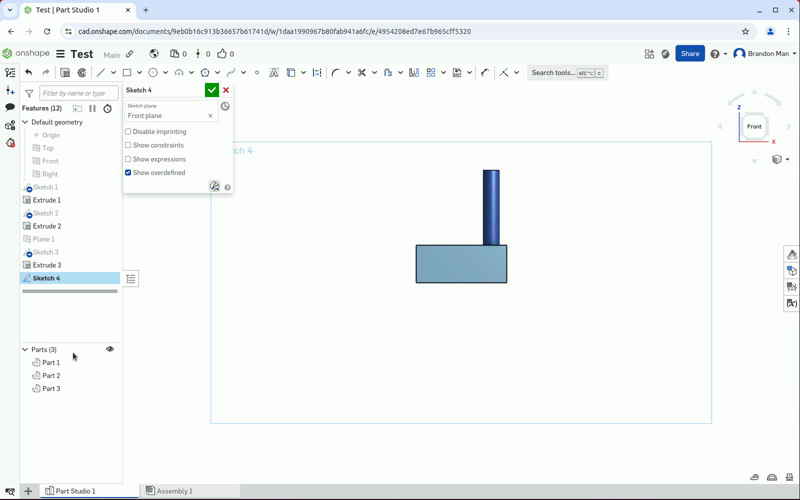
key(y)
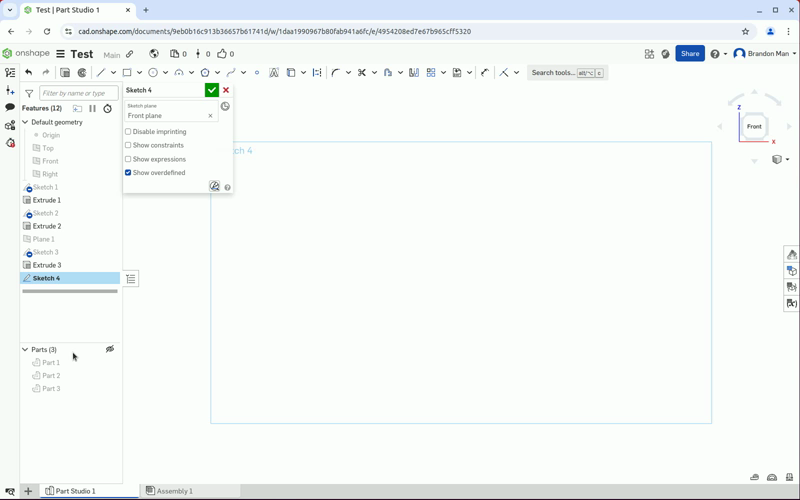
key(l)
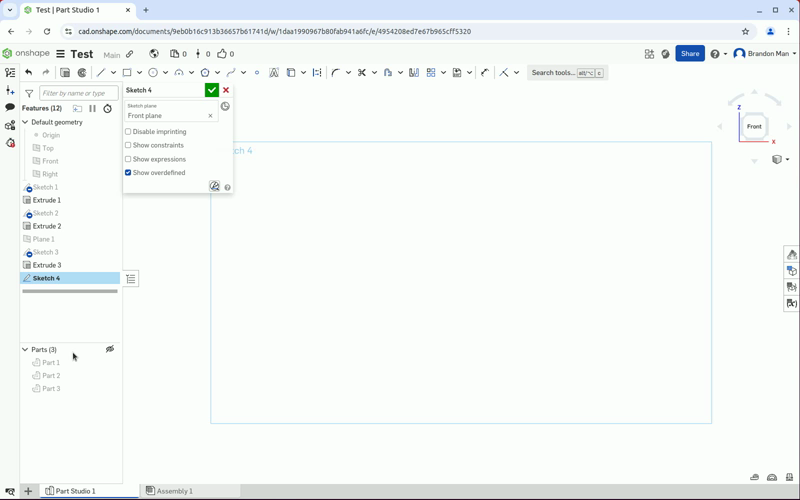
key_down(shift)
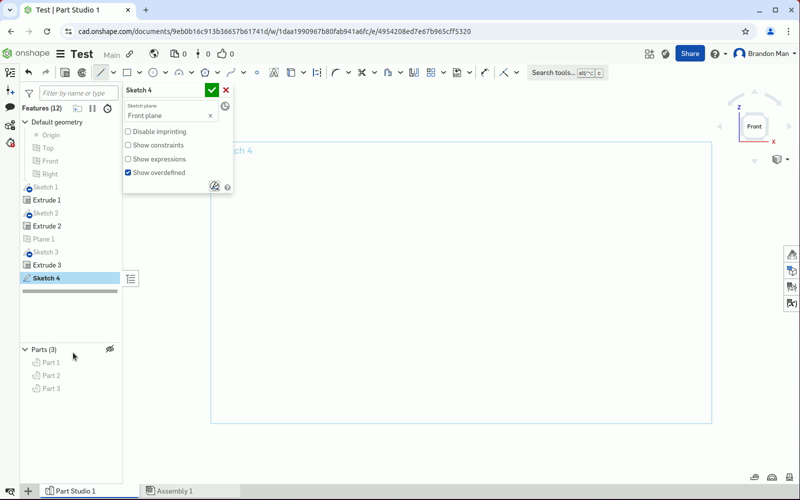
mouse_move(416, 373)
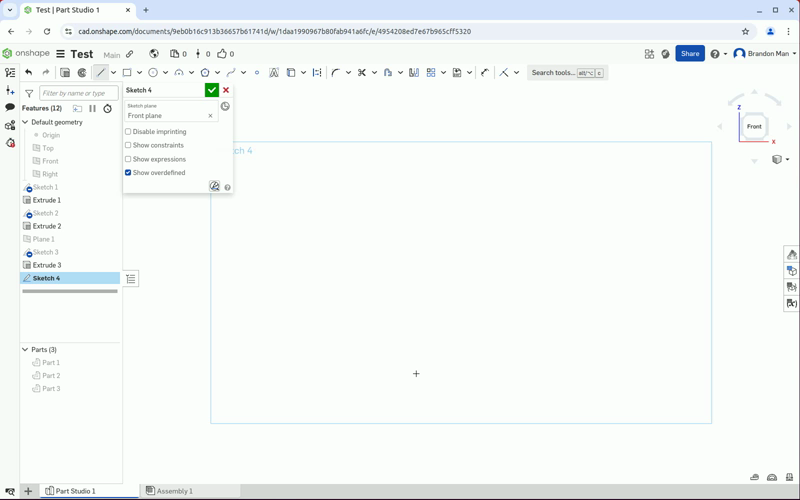
click(416, 373)
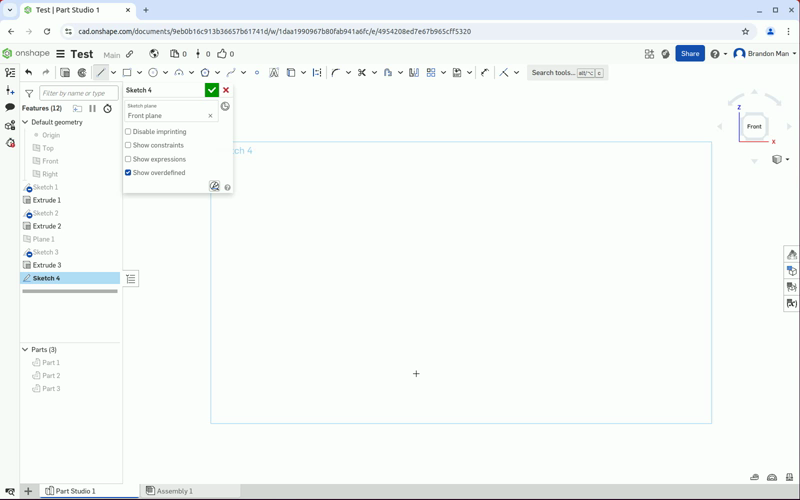
key_up(shift)
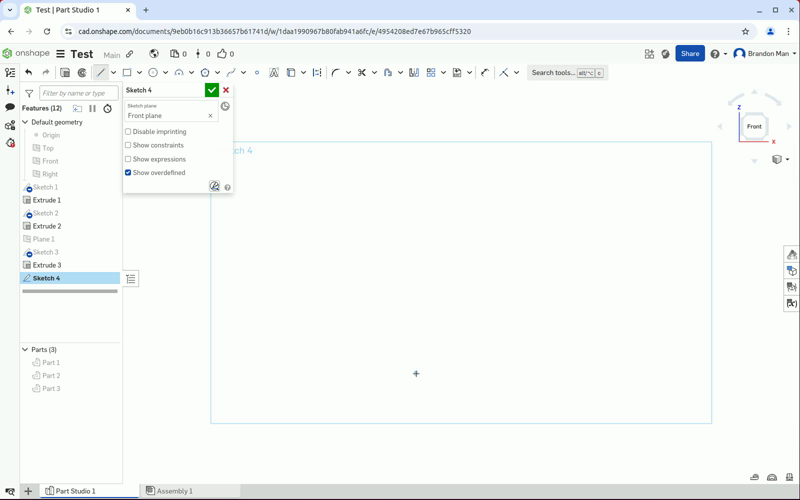
key_down(shift)
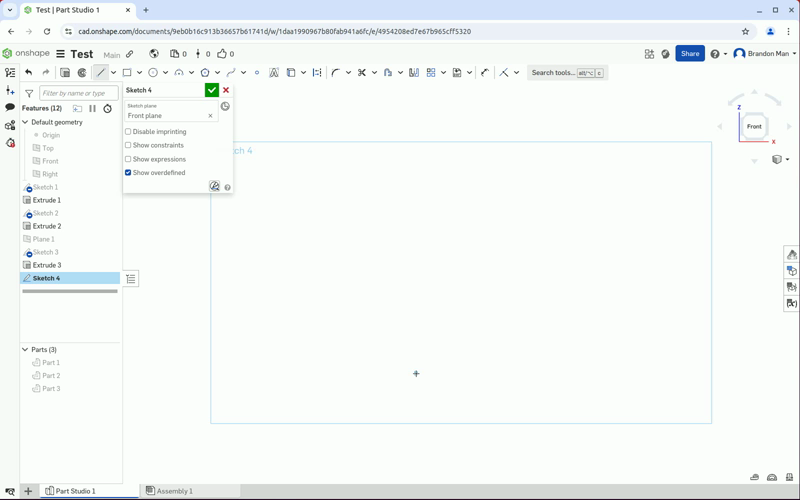
mouse_move(506, 282)
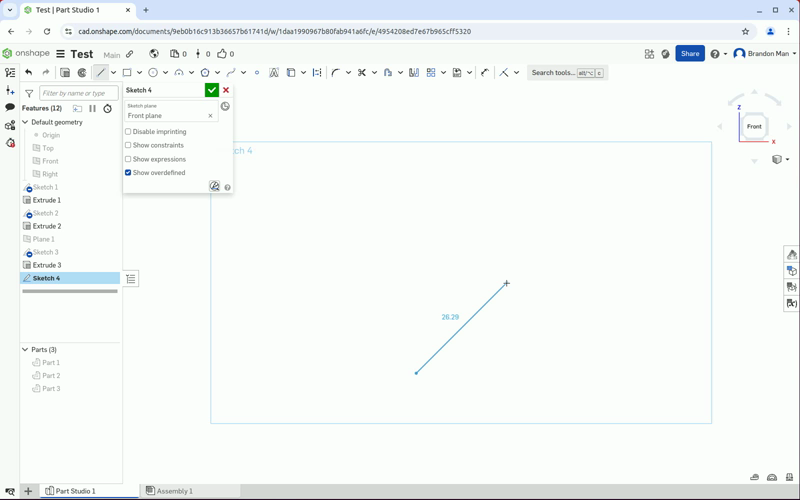
click(506, 282)
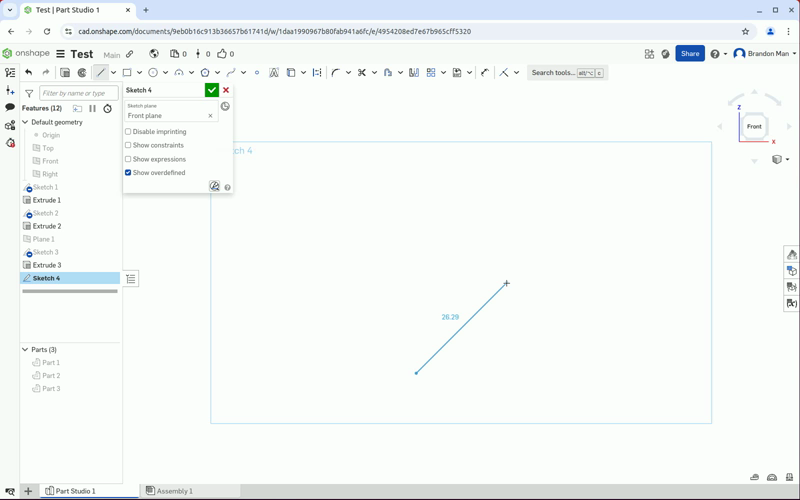
key_up(shift)
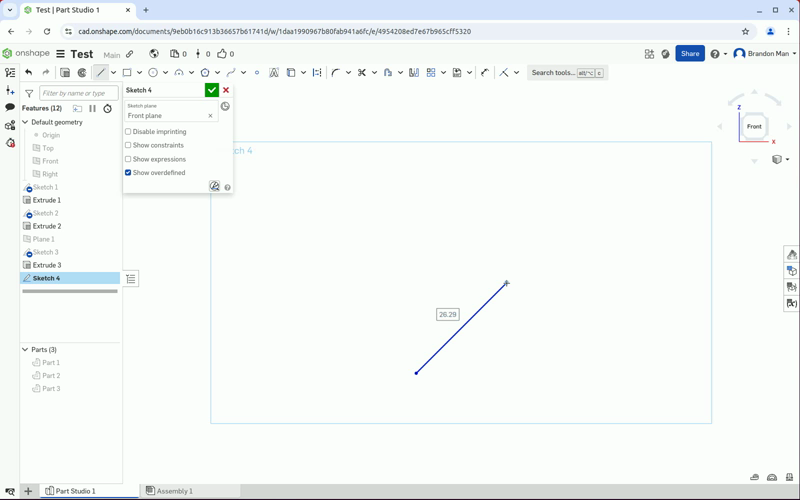
key_down(shift)
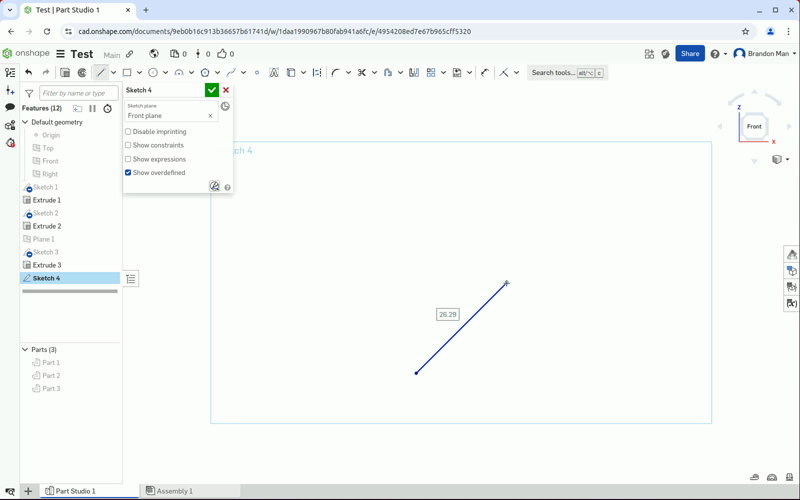
mouse_move(416, 282)
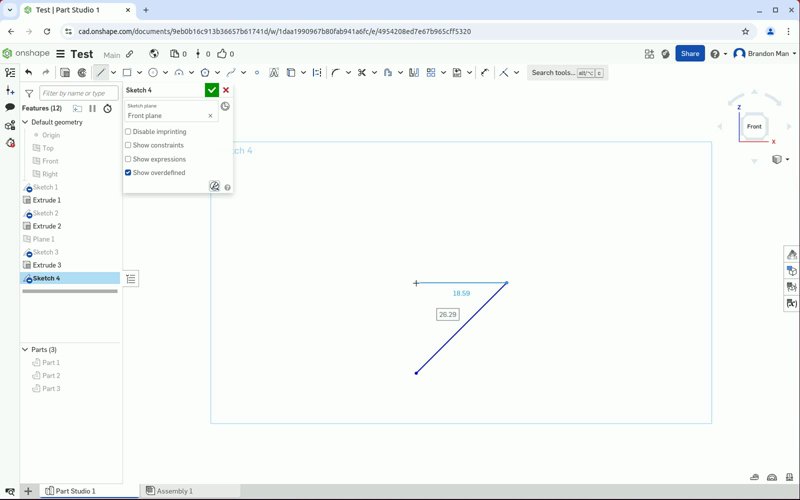
click(416, 282)
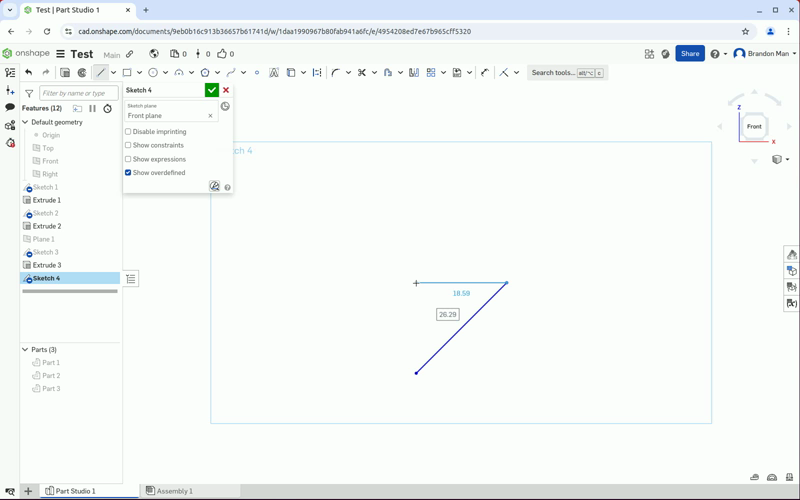
key_up(shift)
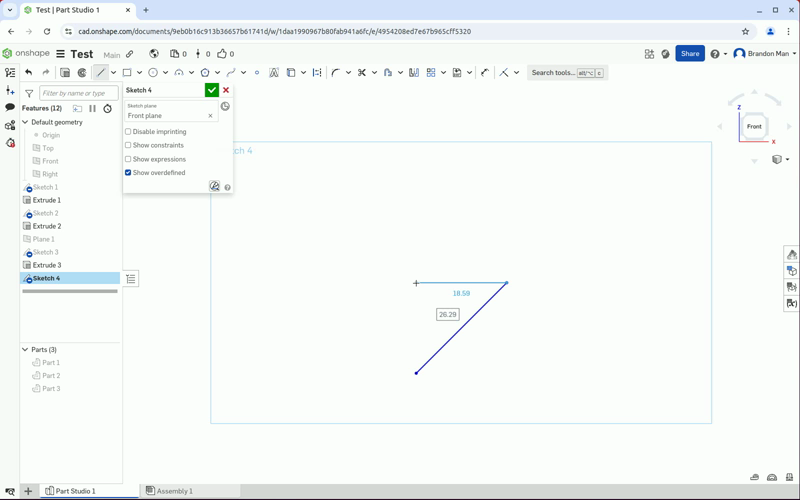
key_down(shift)
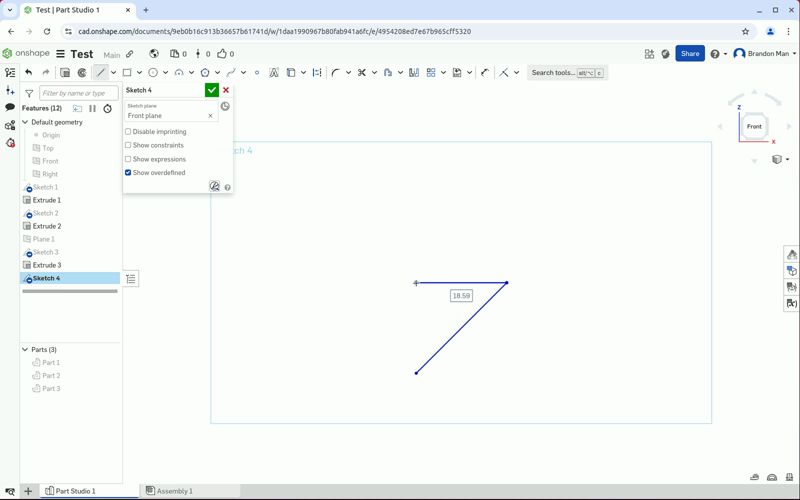
mouse_move(416, 373)
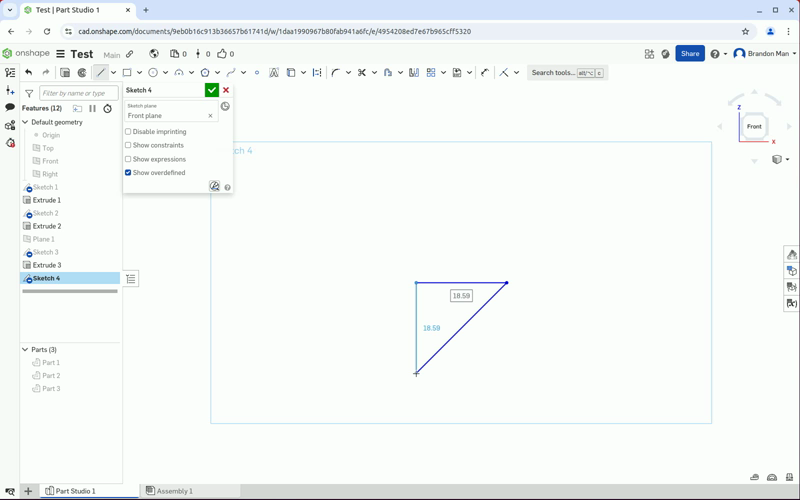
key_up(shift)
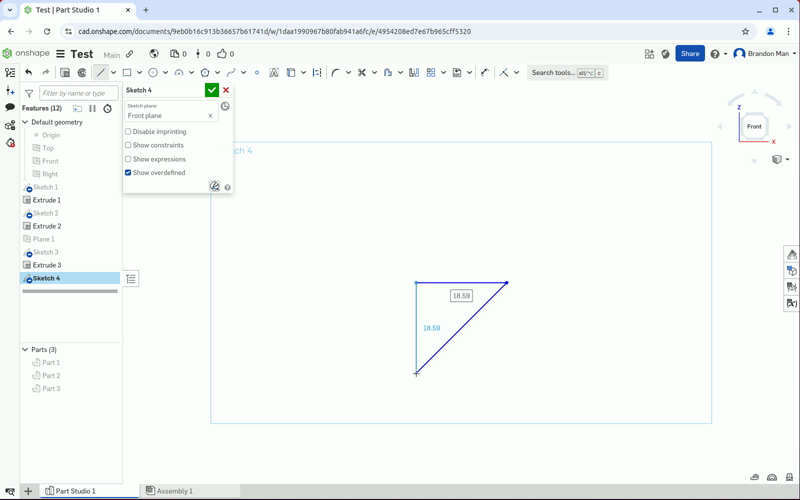
click(416, 373)
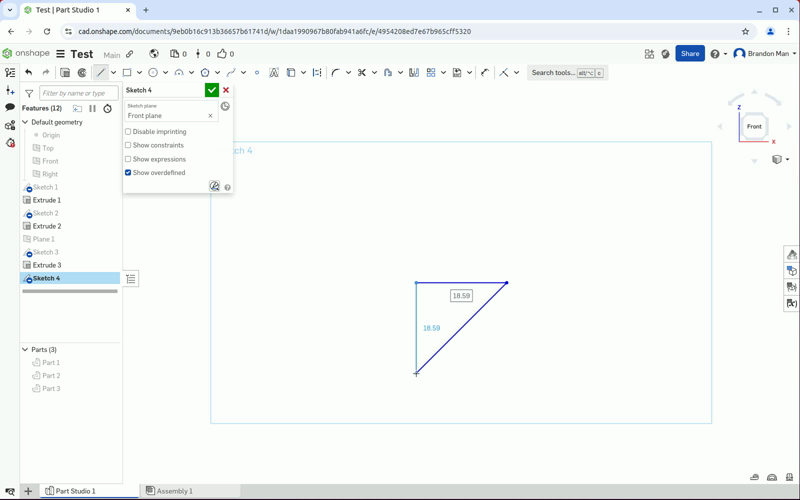
key(esc)
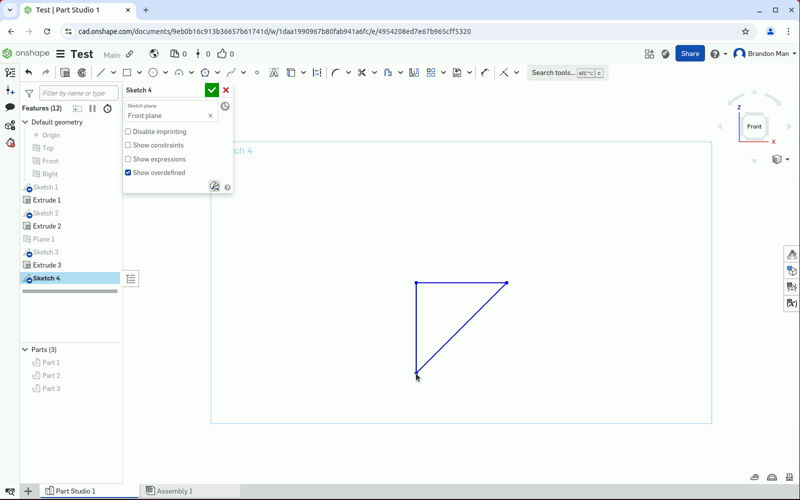
mouse_move(436, 330)
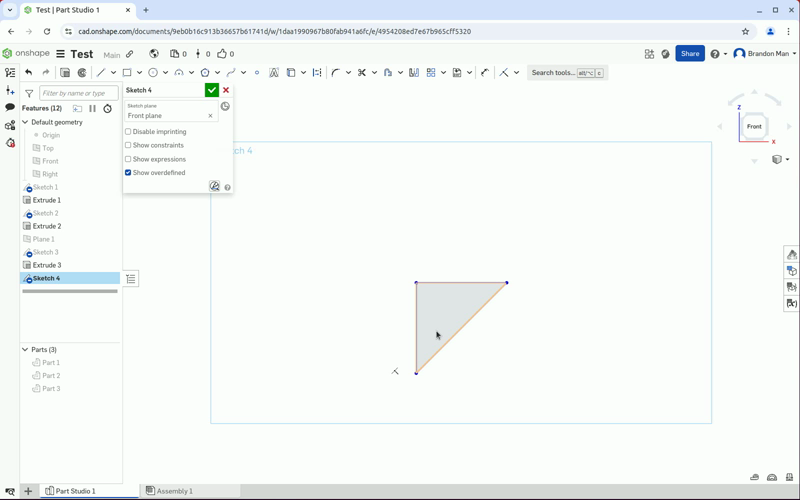
click(436, 330)
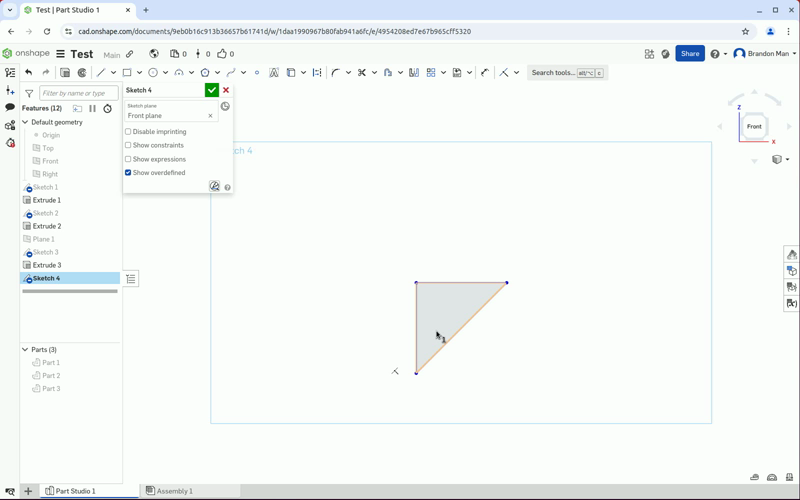
mouse_move(73, 352)
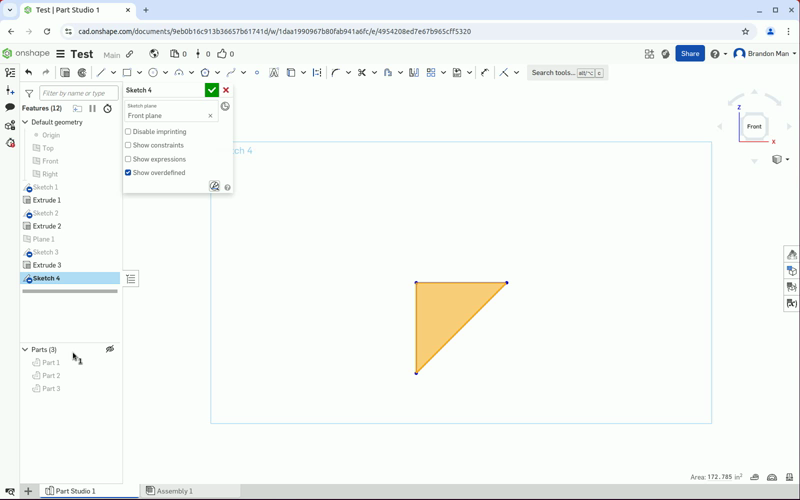
key(shift+y)
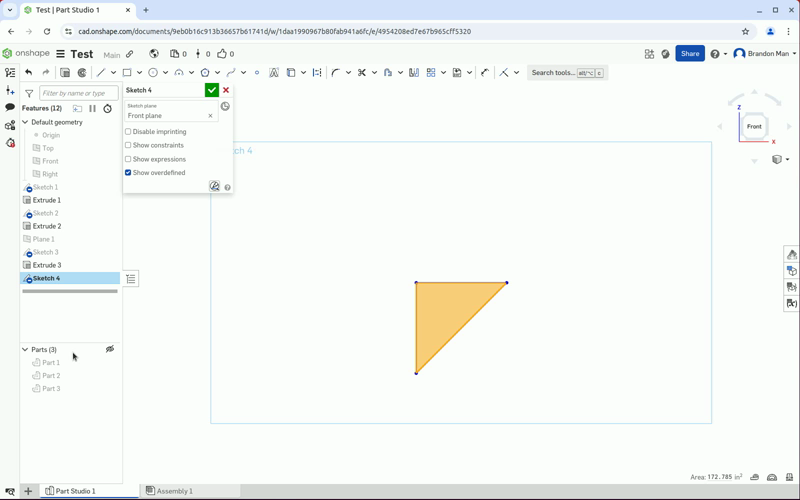
key(shift+e)
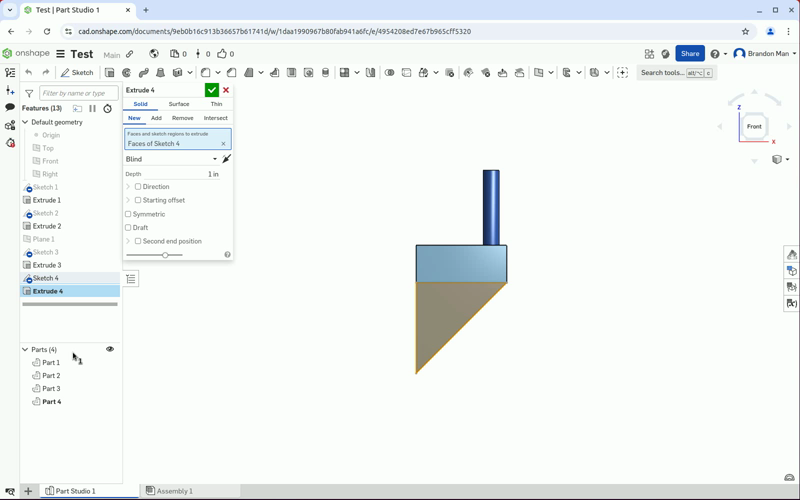
mouse_move(143, 106)
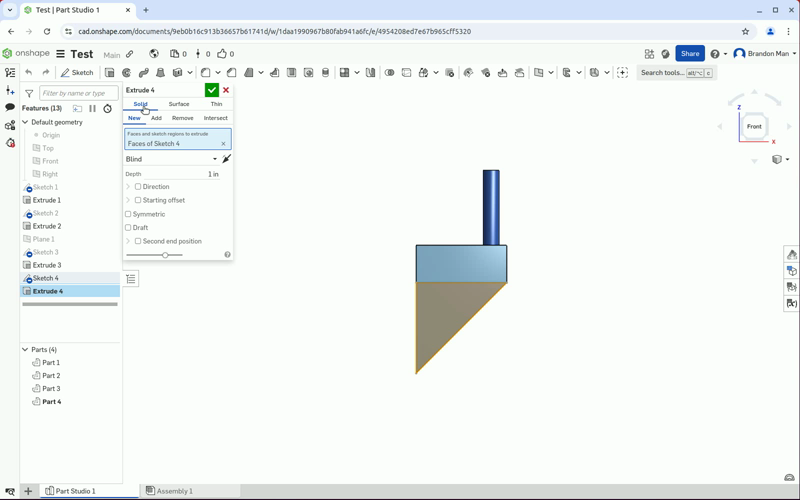
click(143, 106)
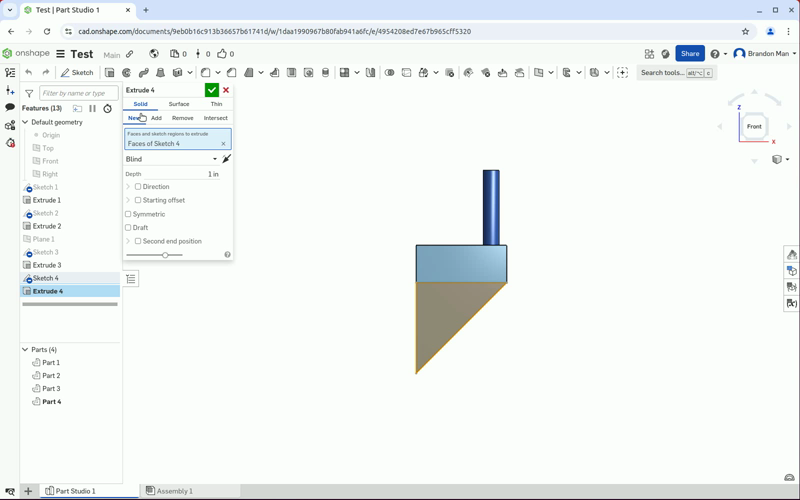
mouse_move(137, 120)
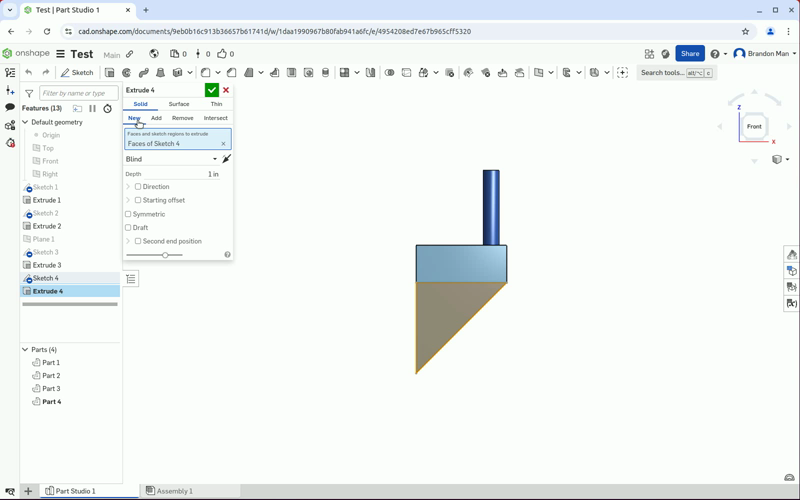
click(137, 120)
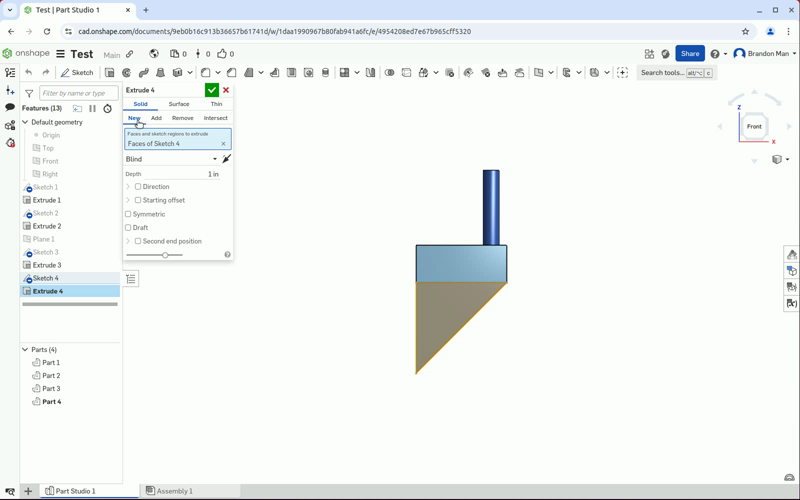
key(tab, 4)
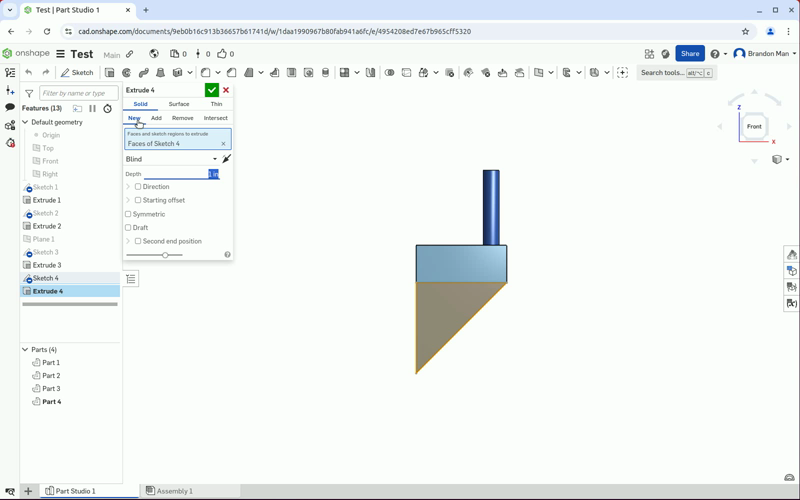
text(1.444)
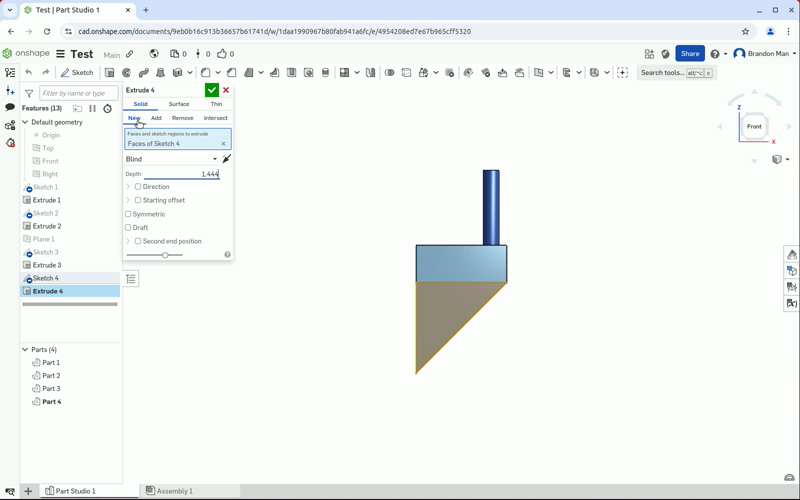
key(tab, 3)
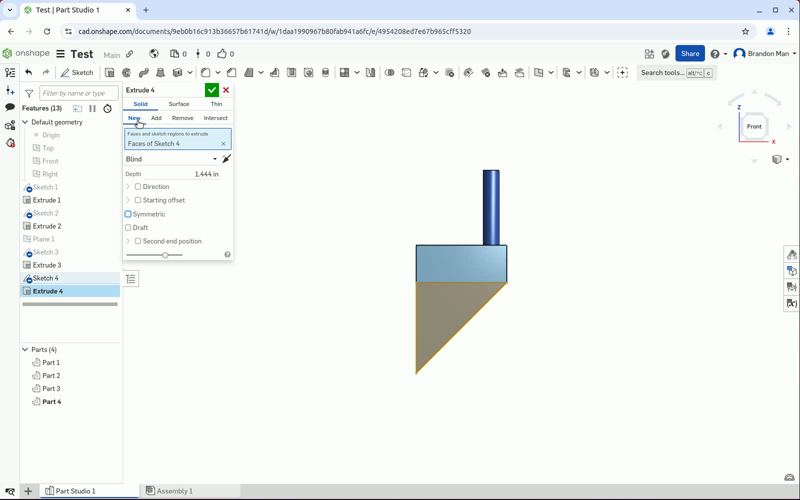
key(space)
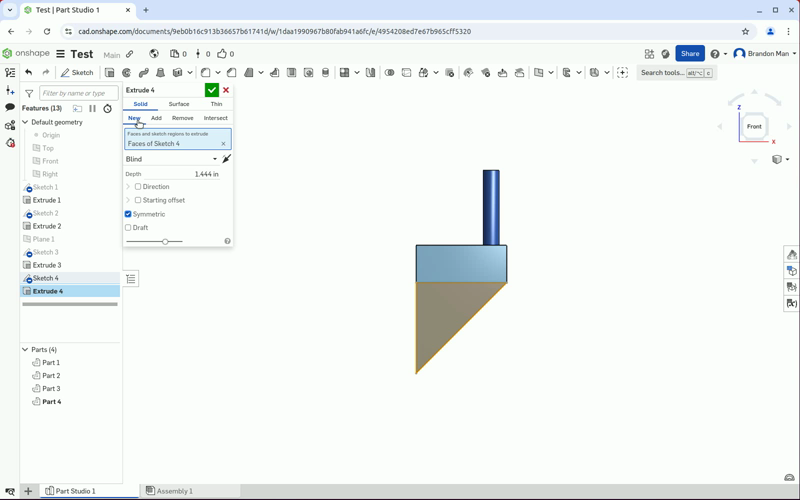
key(enter)
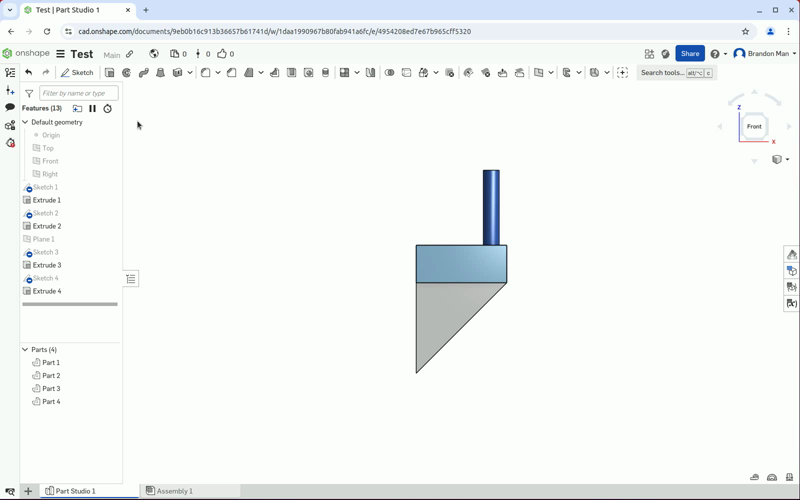
key(shift+h)
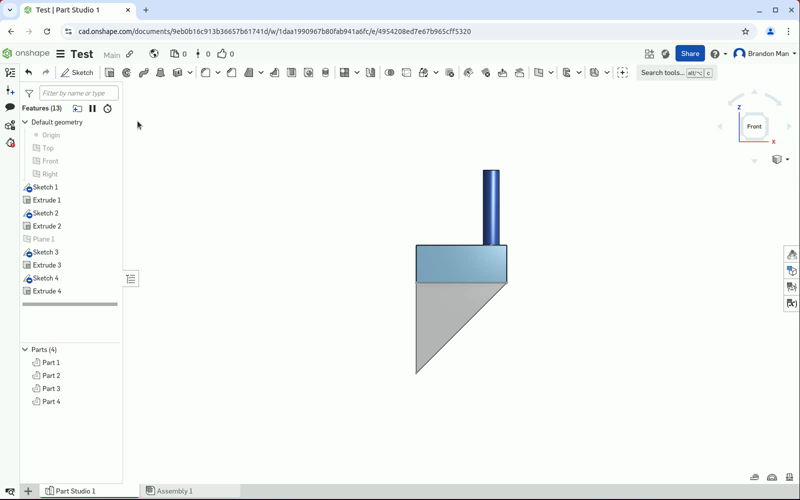
key(shift+h)
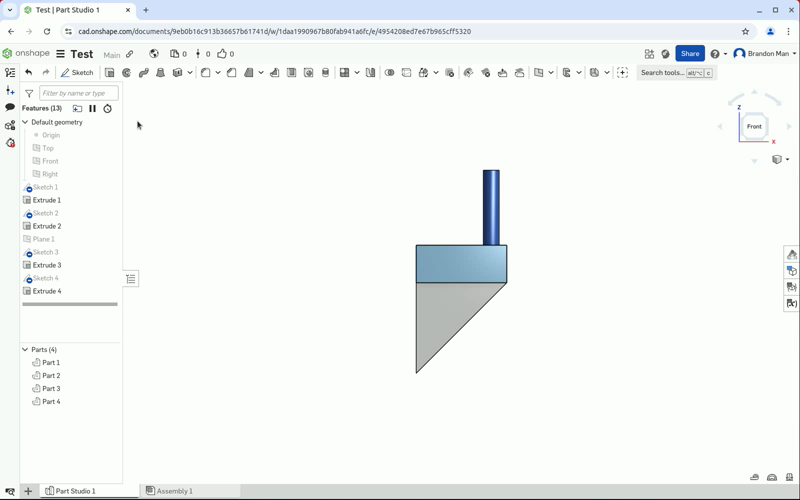
mouse_move(73, 189)
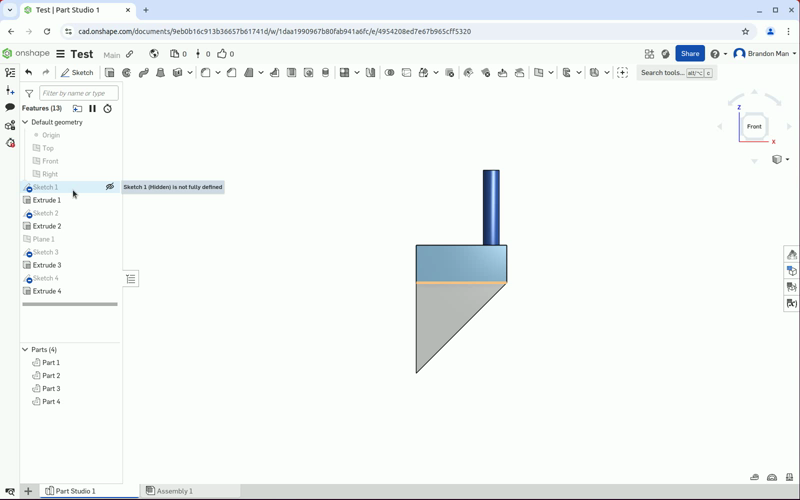
click(73, 189)
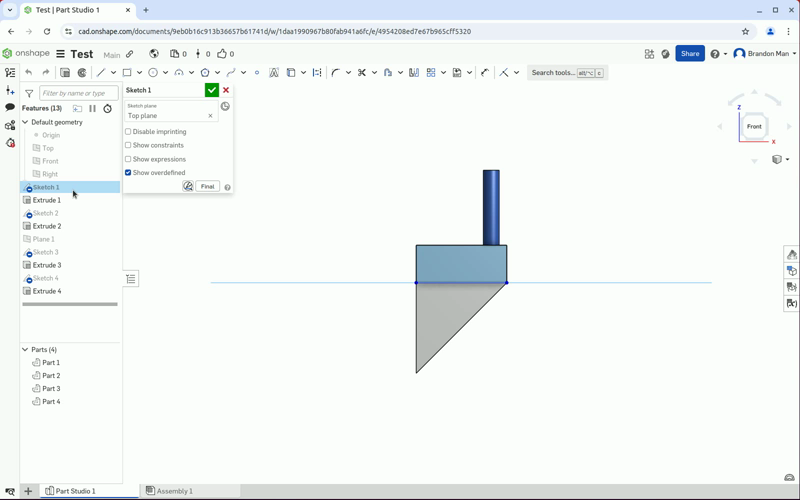
mouse_move(229, 92)
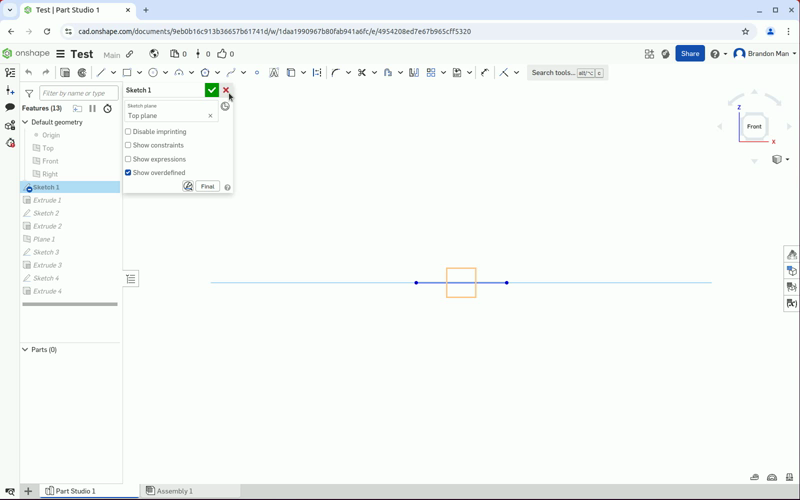
click(229, 92)
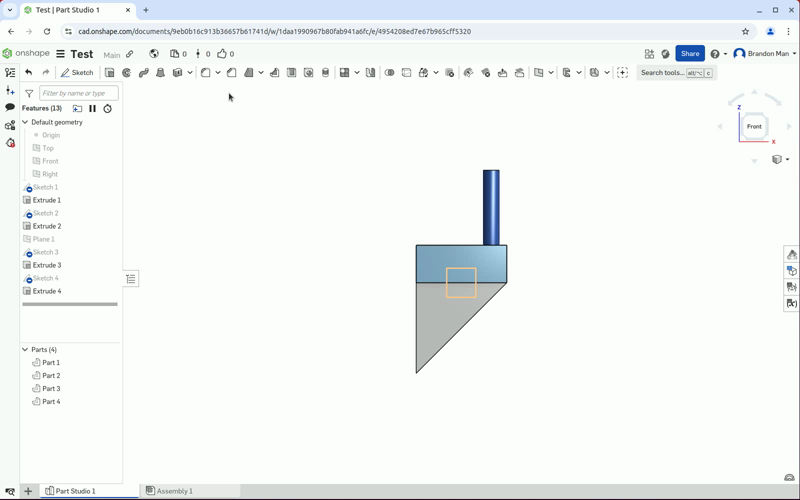
mouse_move(73, 352)
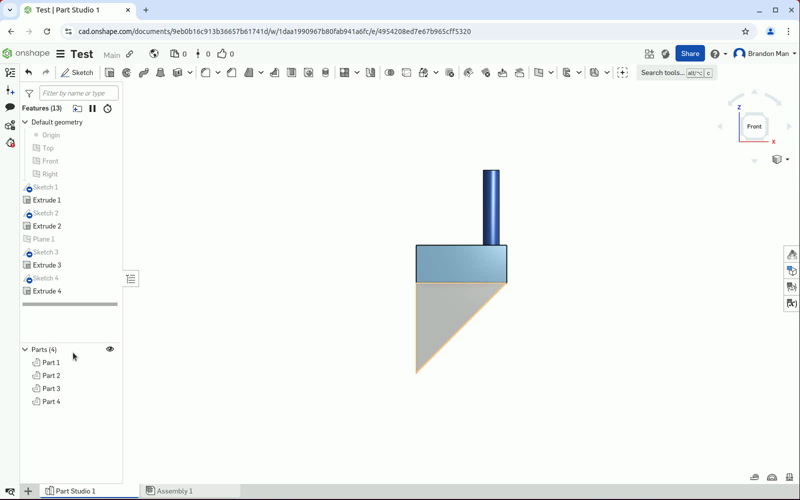
key(y)
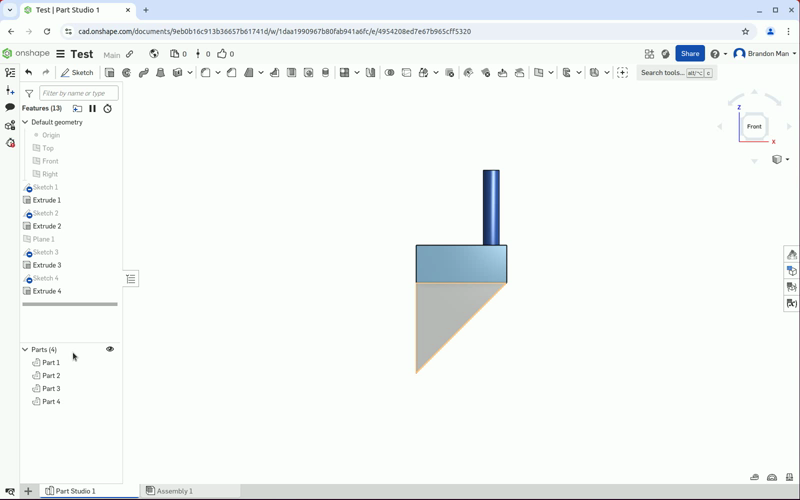
key(shift+p)
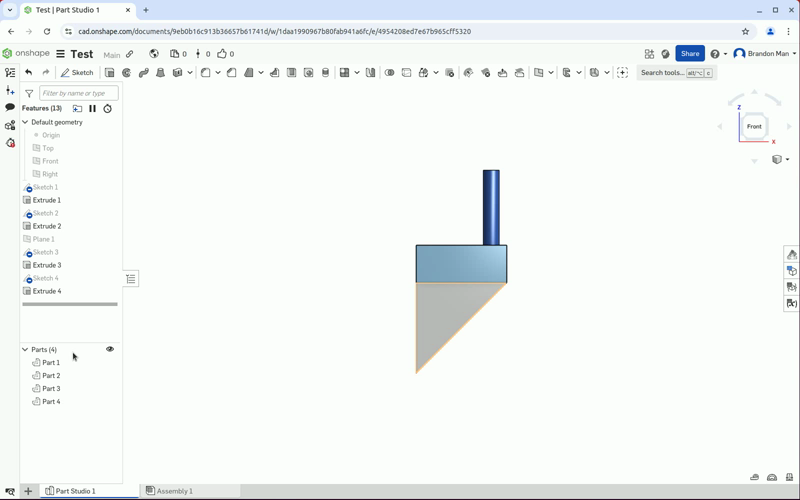
key(space)
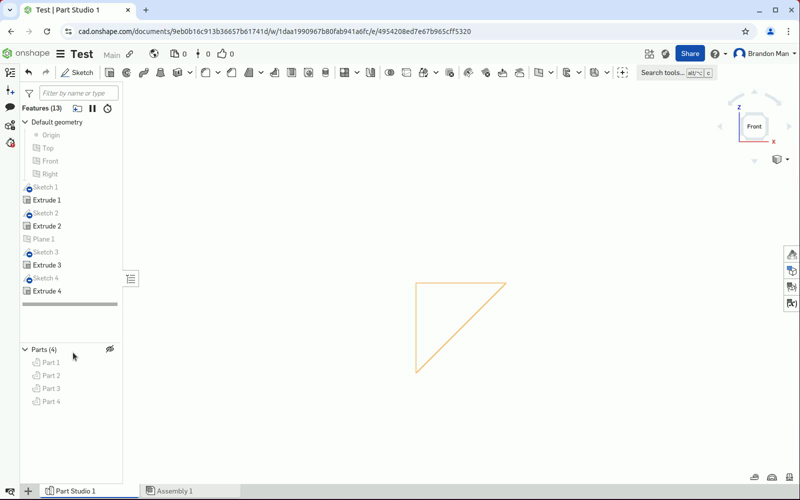
key_down(shift)
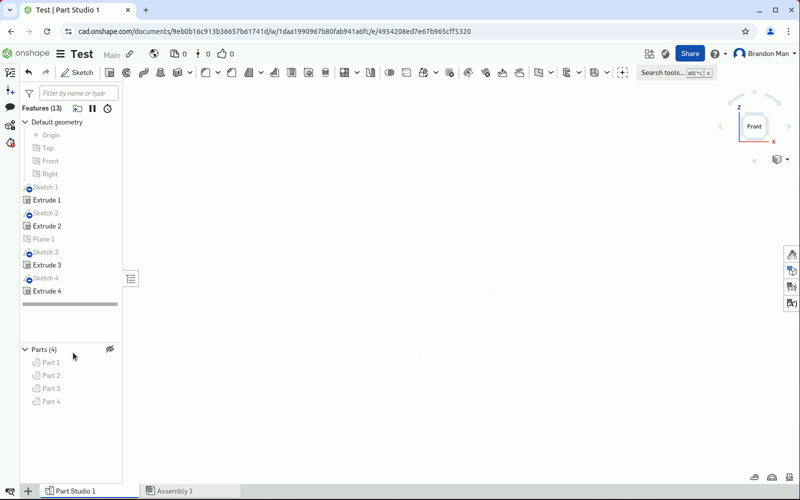
key(down)
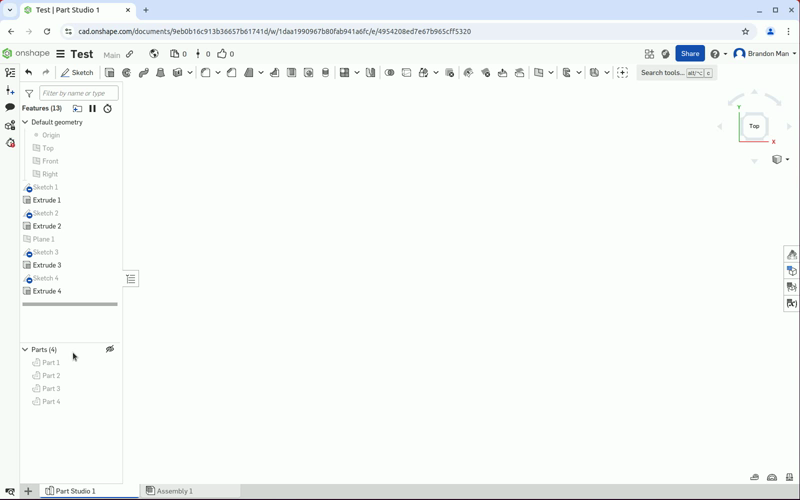
key_up(shift)
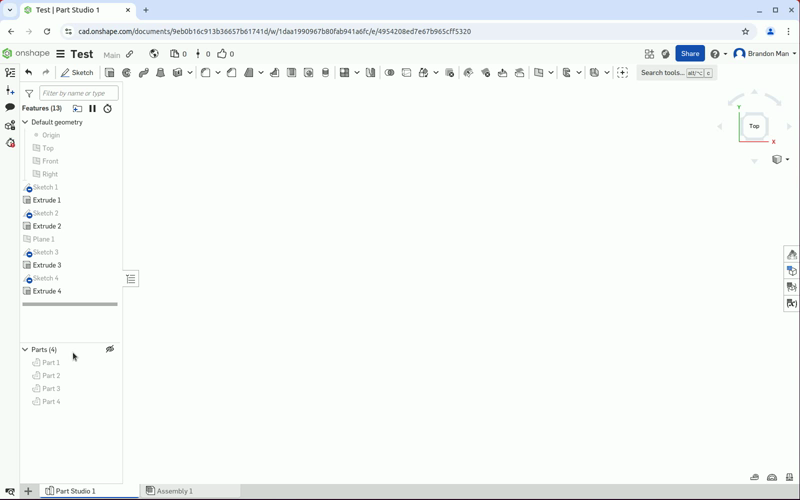
mouse_move(73, 352)
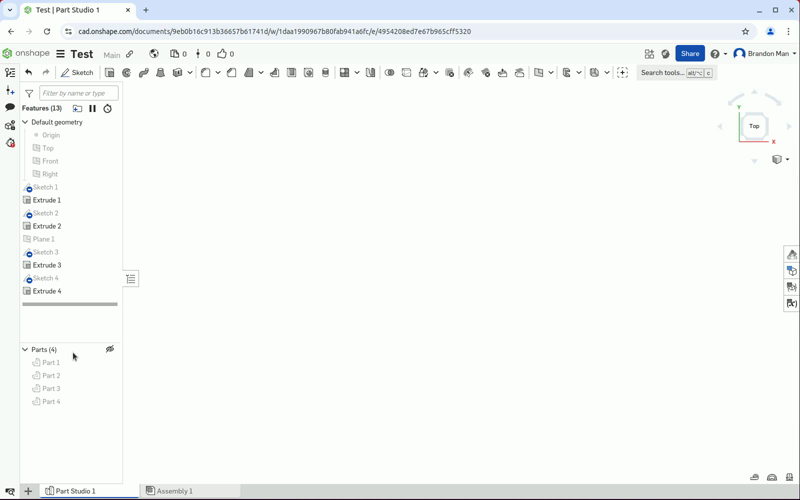
key(shift+y)
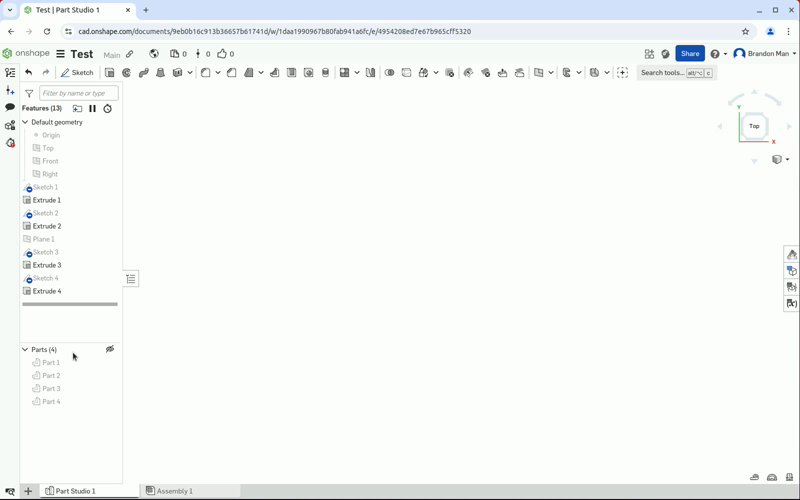
key(shift+s)
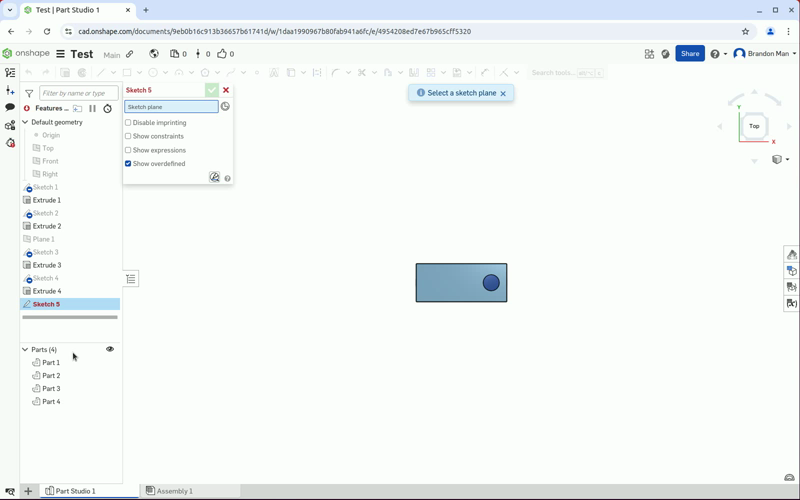
mouse_move(73, 241)
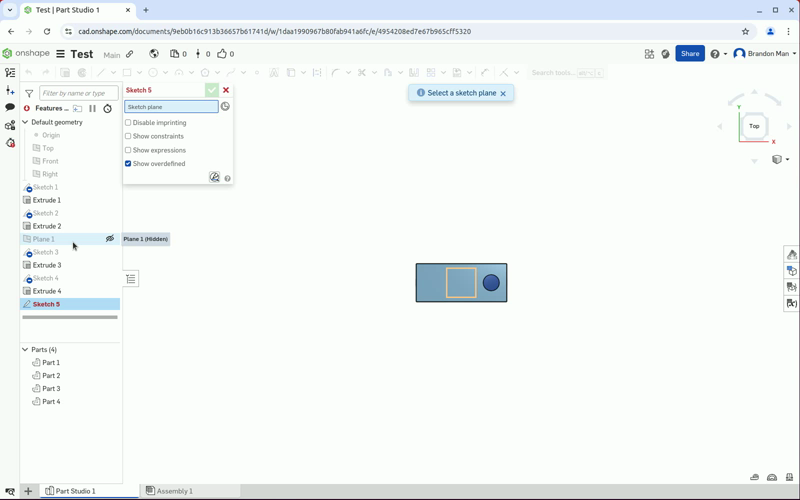
click(73, 241)
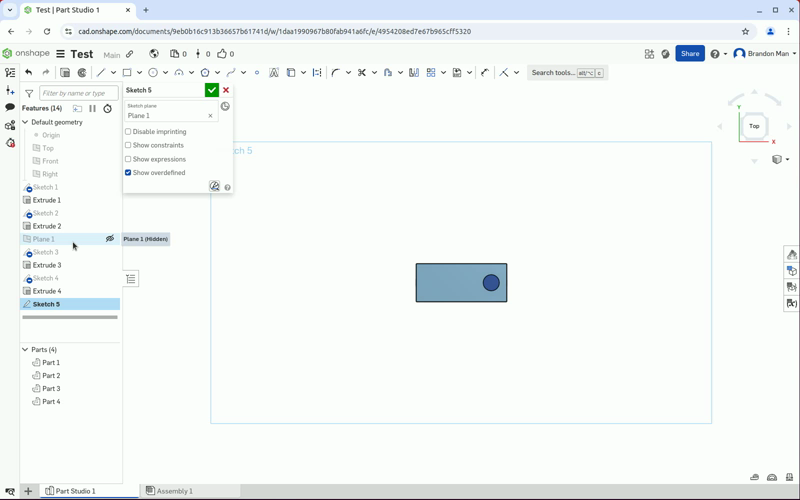
mouse_move(73, 352)
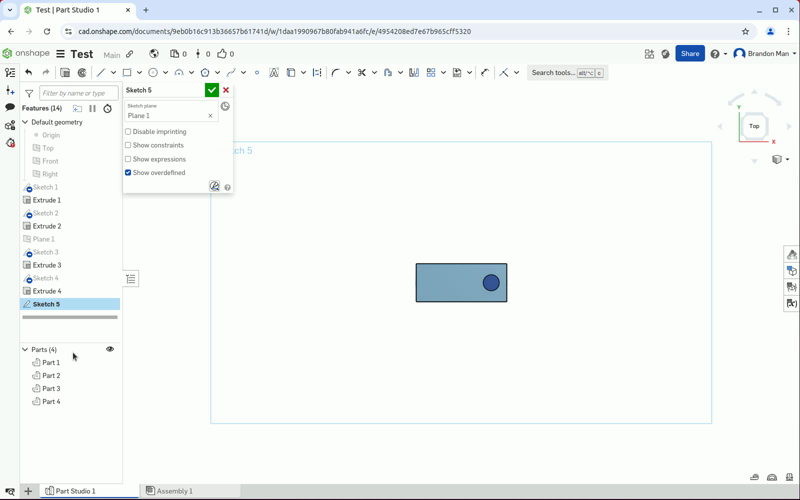
key(y)
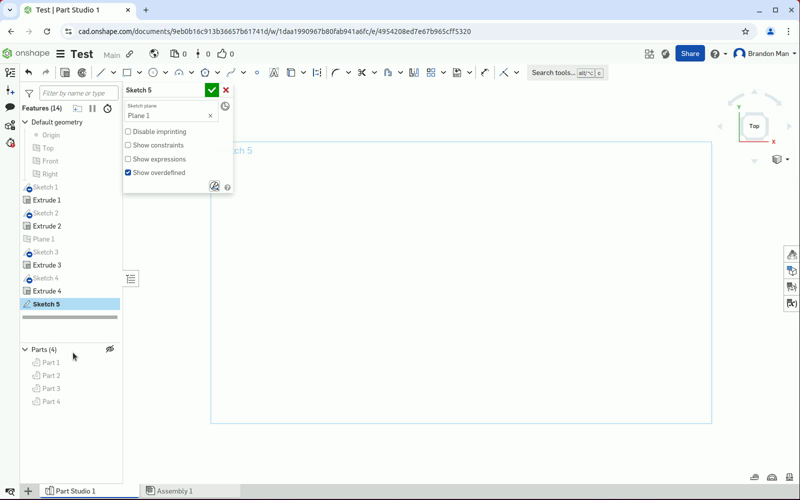
key(l)
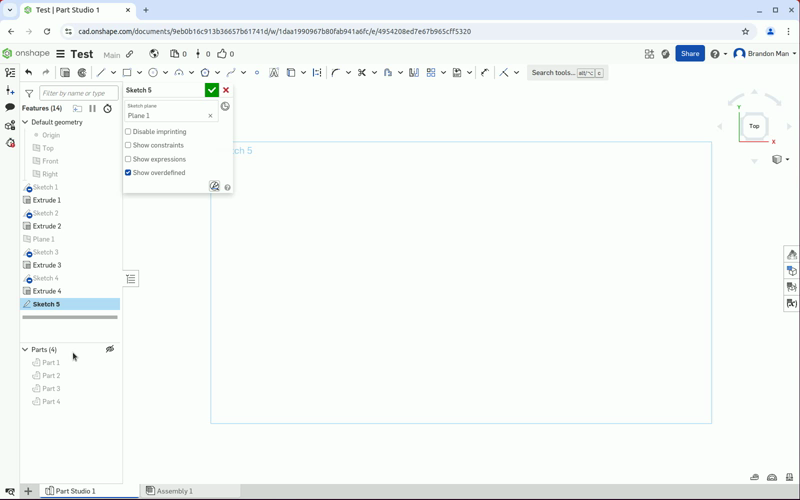
key_down(shift)
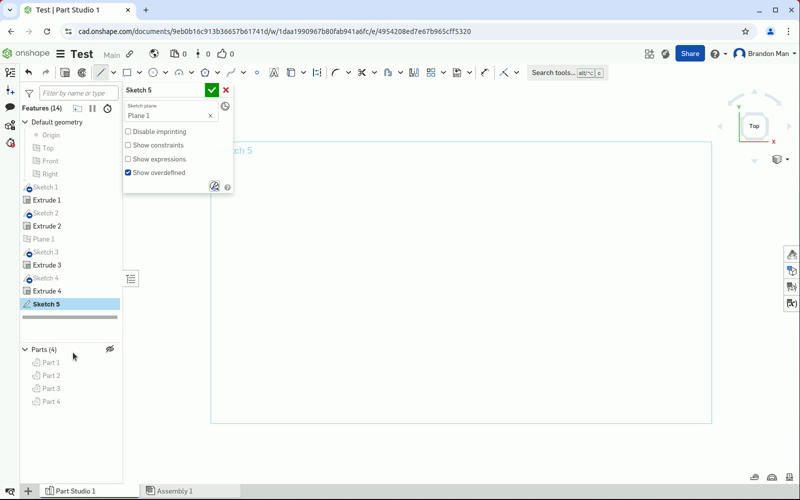
mouse_move(505, 294)
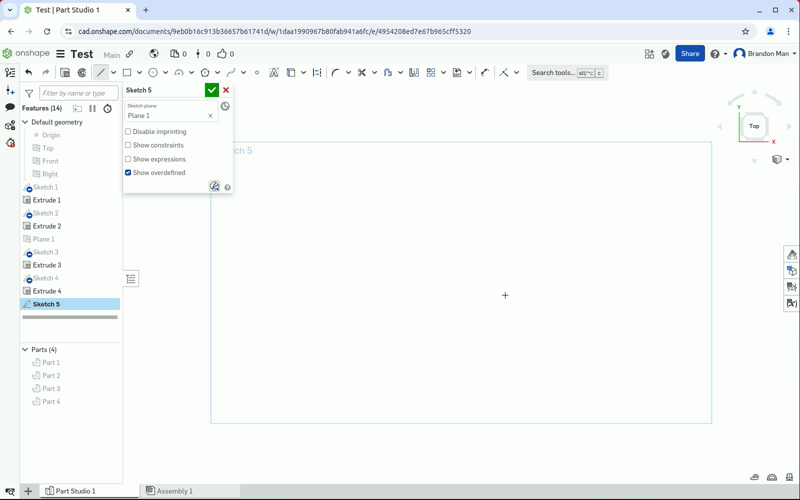
click(505, 294)
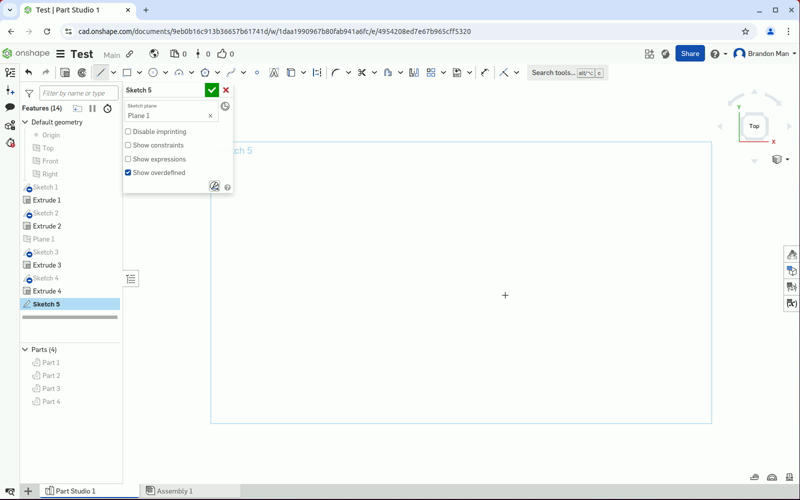
key_up(shift)
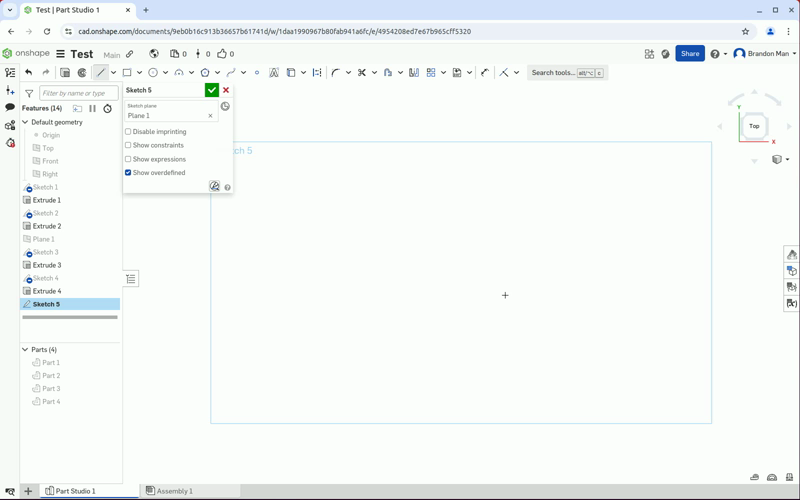
key_down(shift)
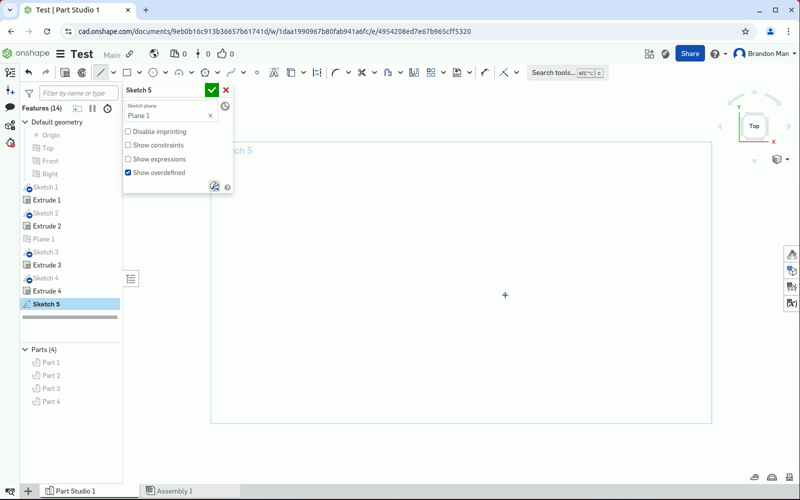
mouse_move(535, 294)
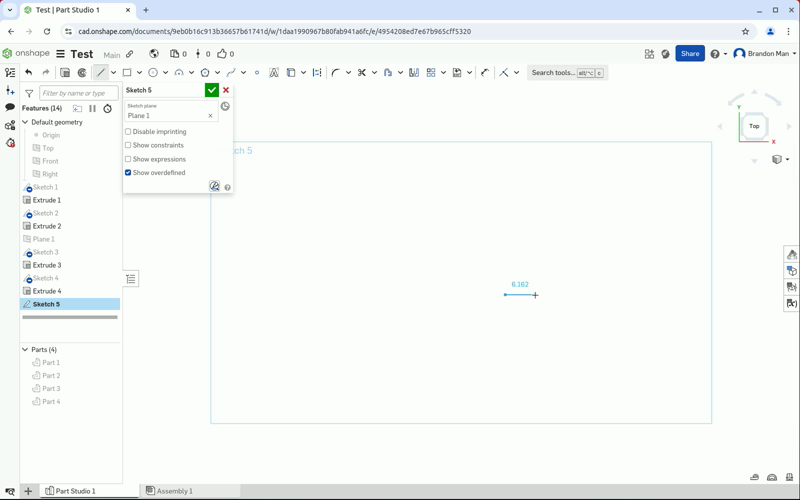
mouse_move(505, 271)
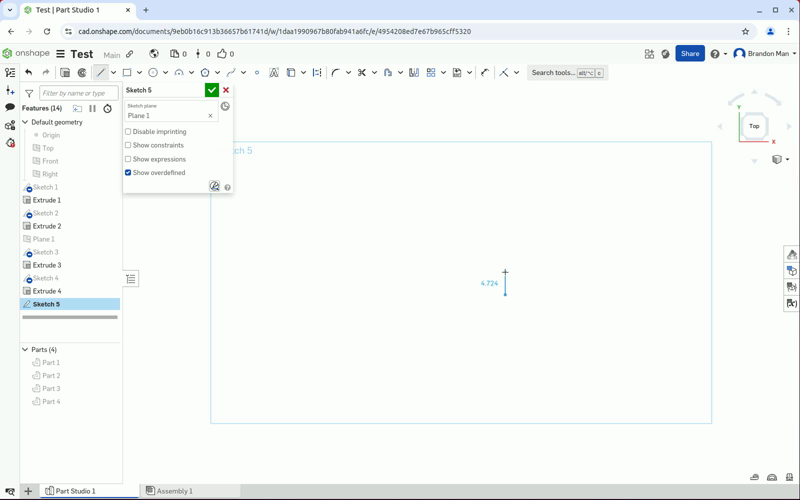
click(505, 271)
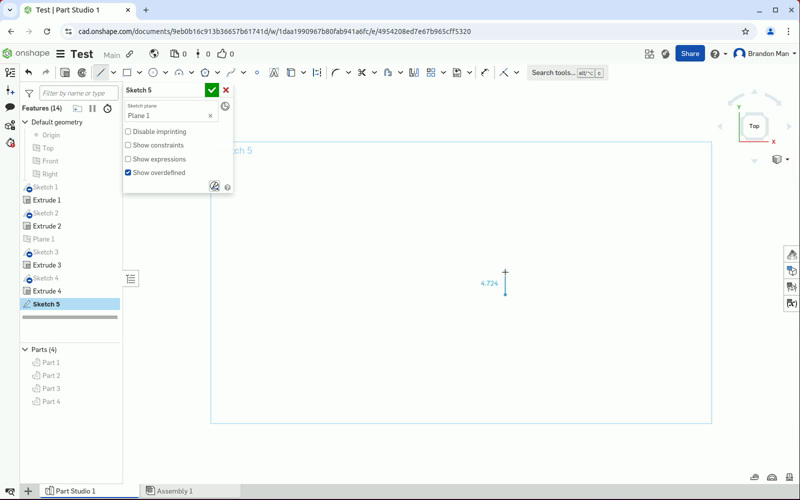
key_up(shift)
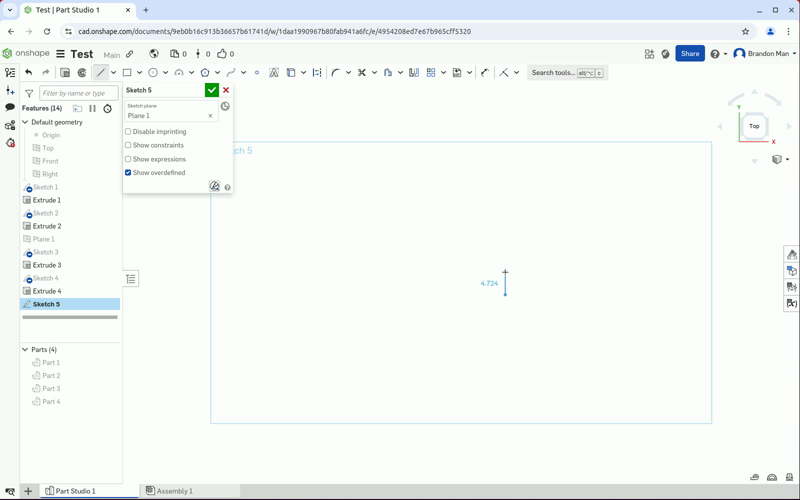
key(esc)
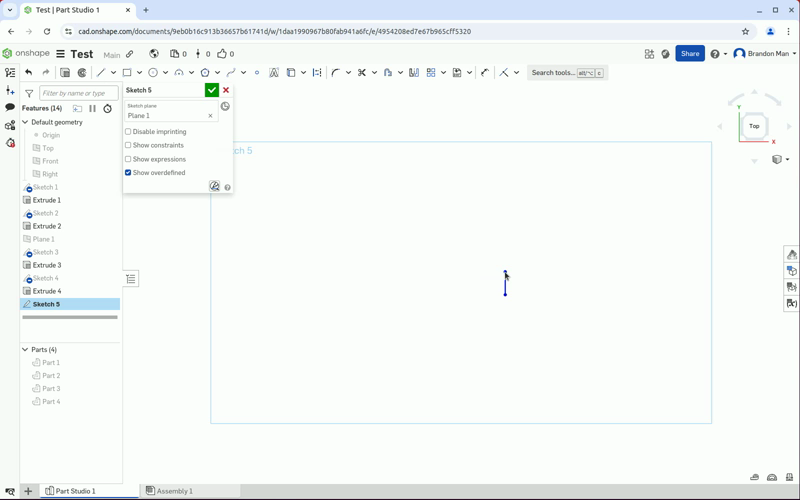
key(a)
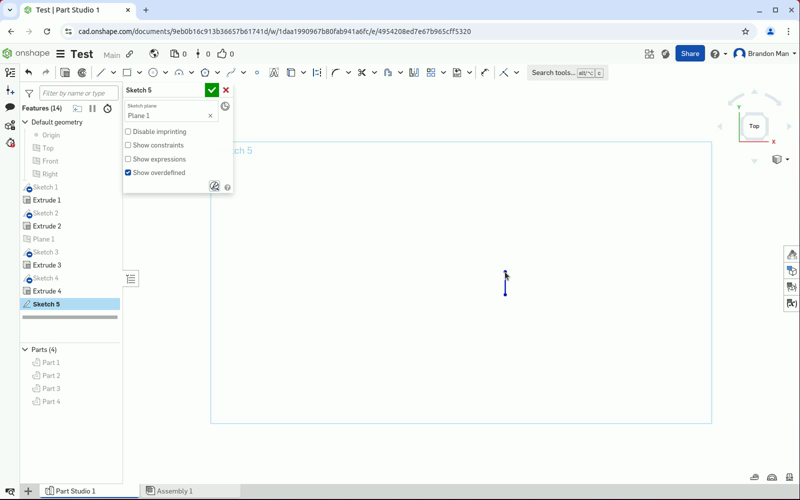
mouse_move(505, 271)
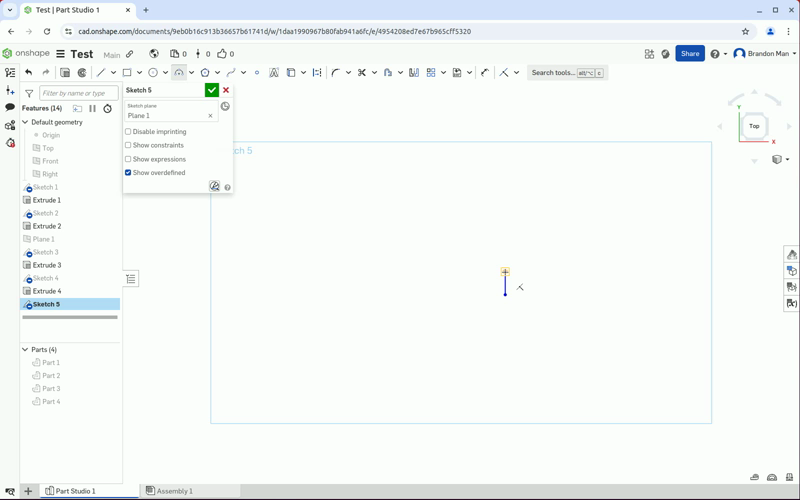
click(505, 271)
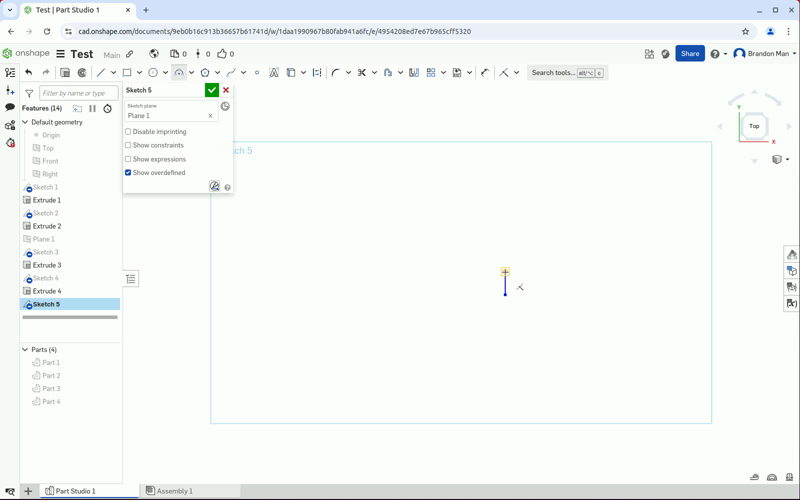
mouse_move(505, 294)
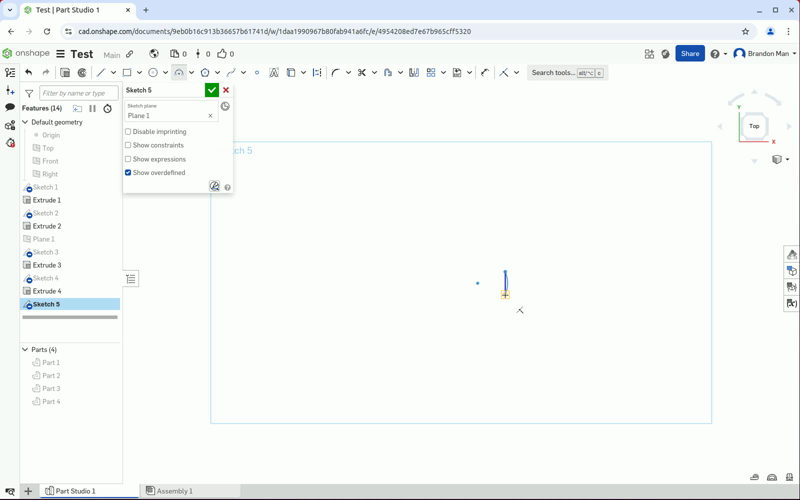
click(505, 294)
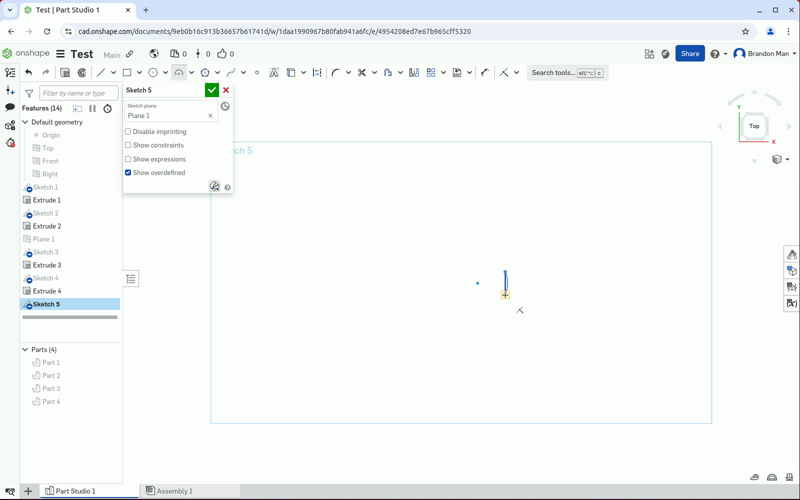
key_down(shift)
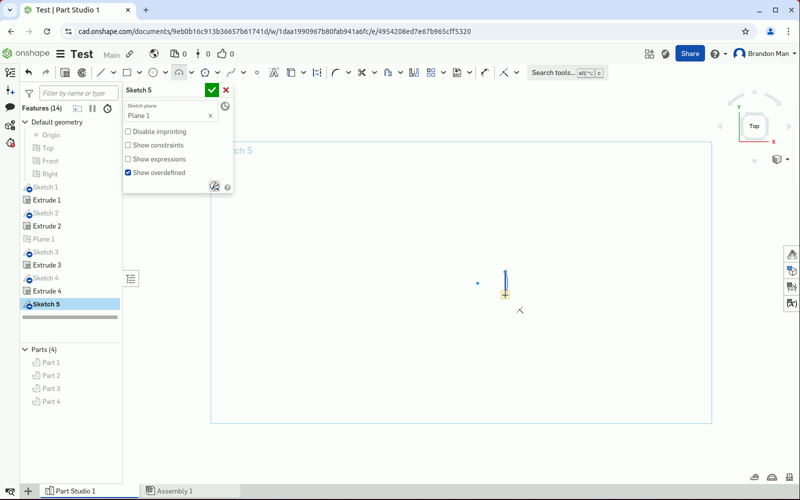
mouse_move(470, 283)
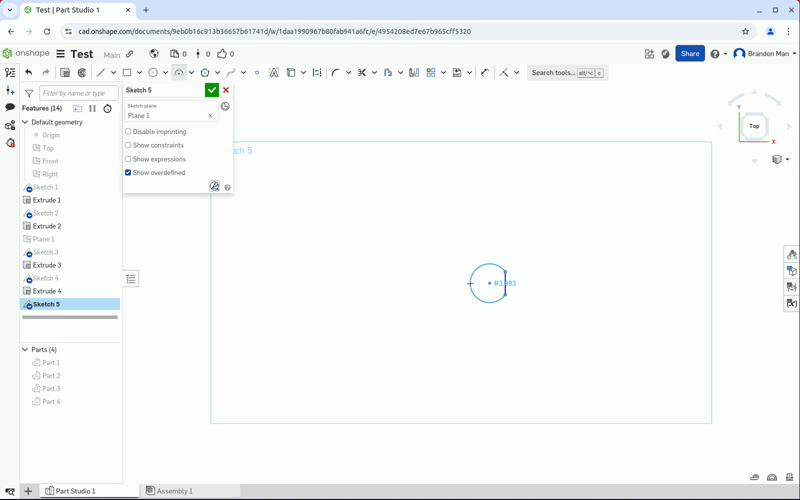
click(470, 283)
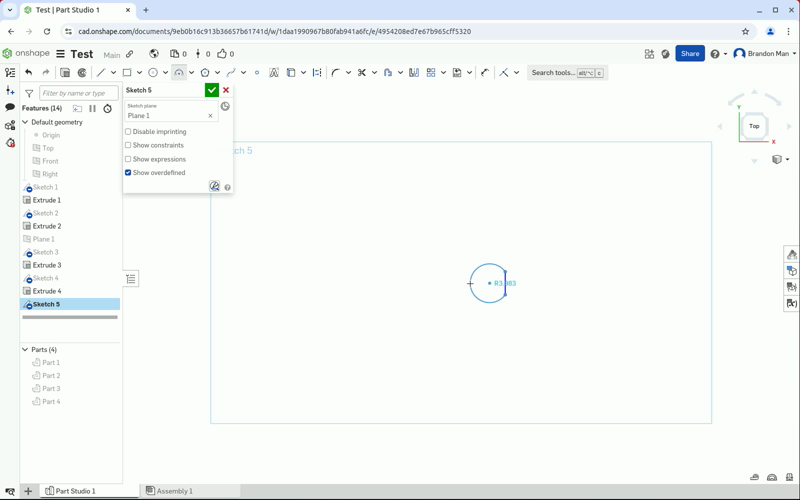
key_up(shift)
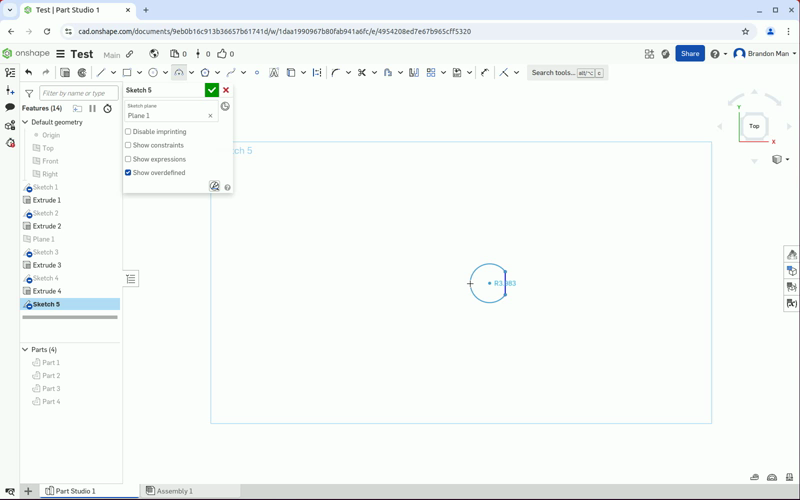
key(esc)
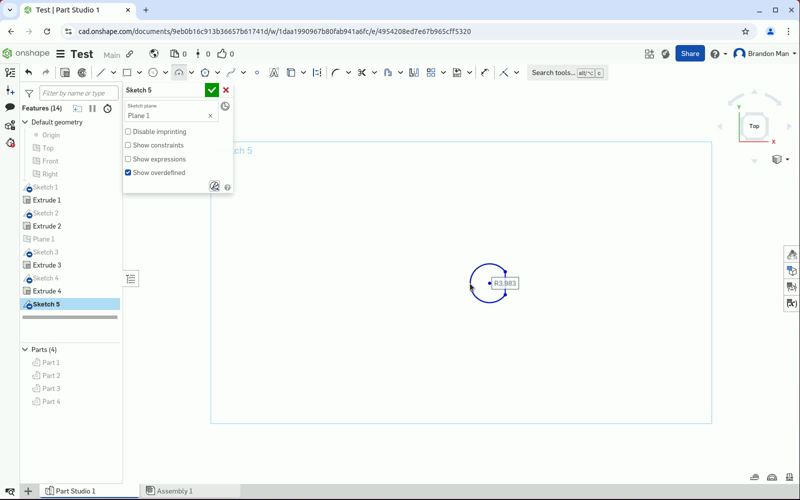
key(c)
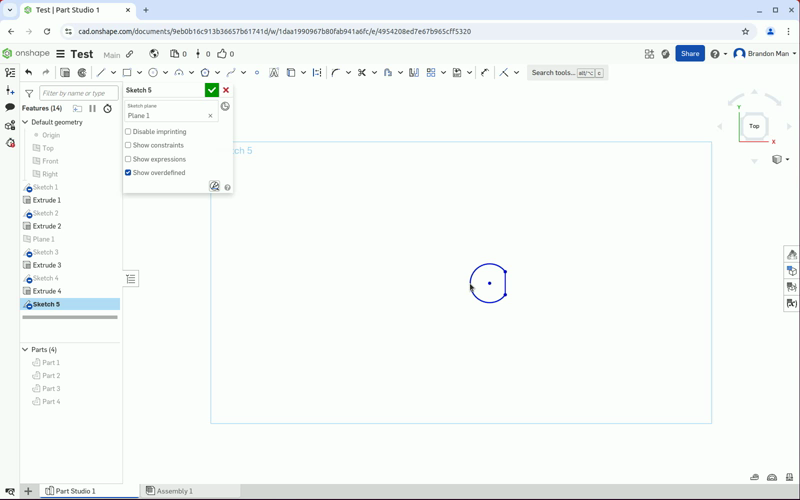
key_down(shift)
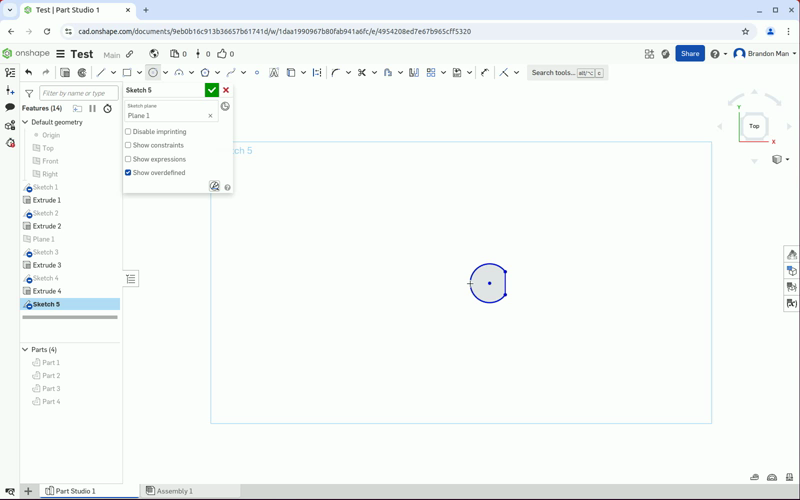
mouse_move(489, 282)
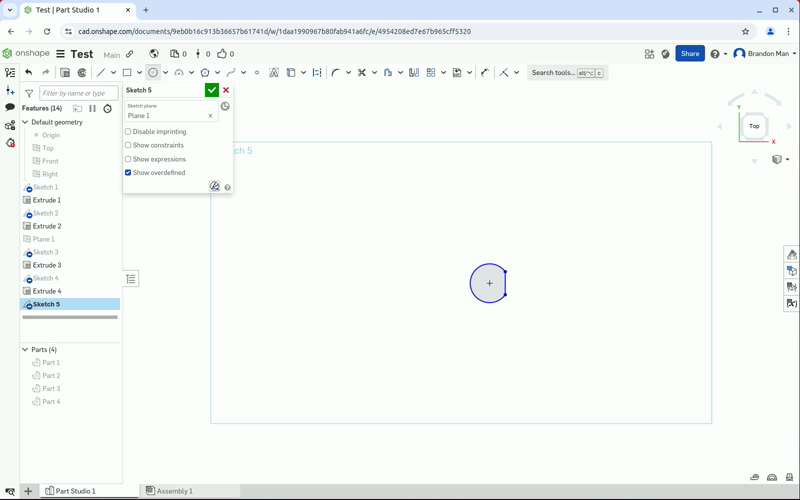
click(489, 282)
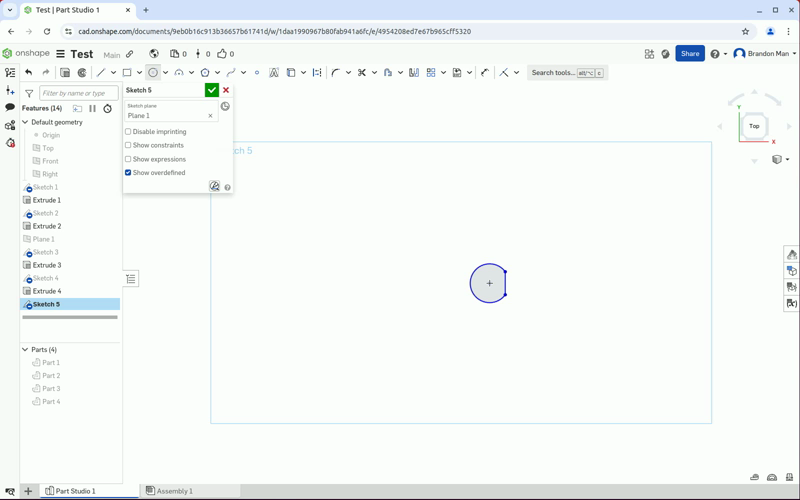
key_up(shift)
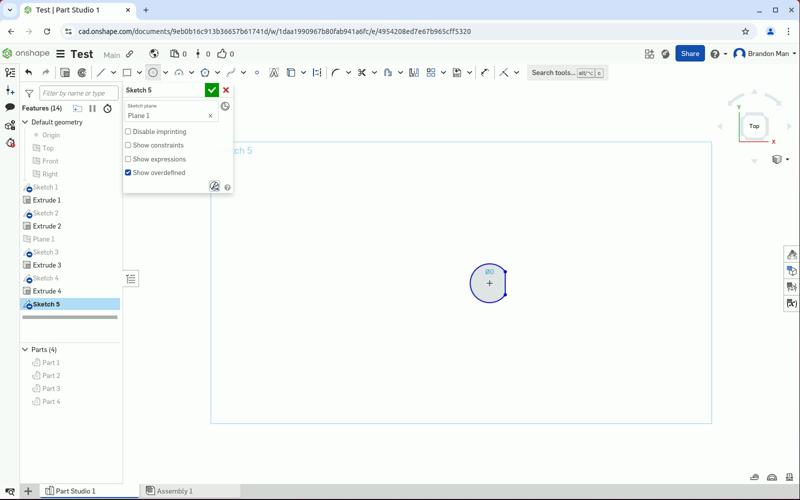
mouse_move(497, 282)
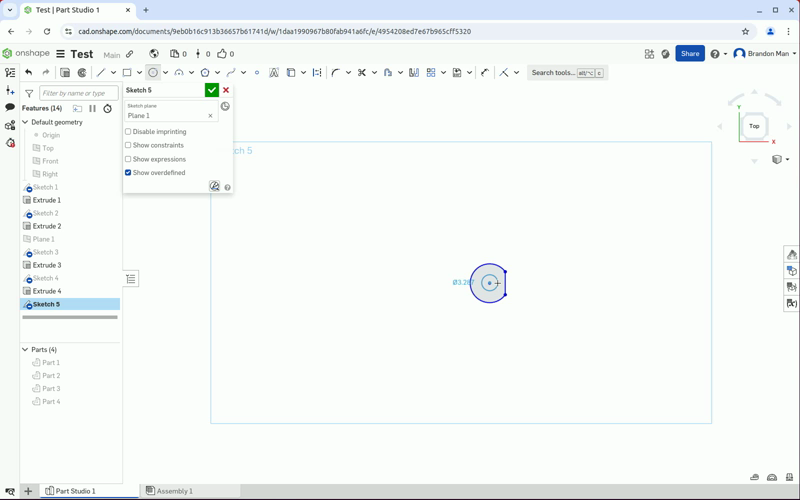
click(497, 282)
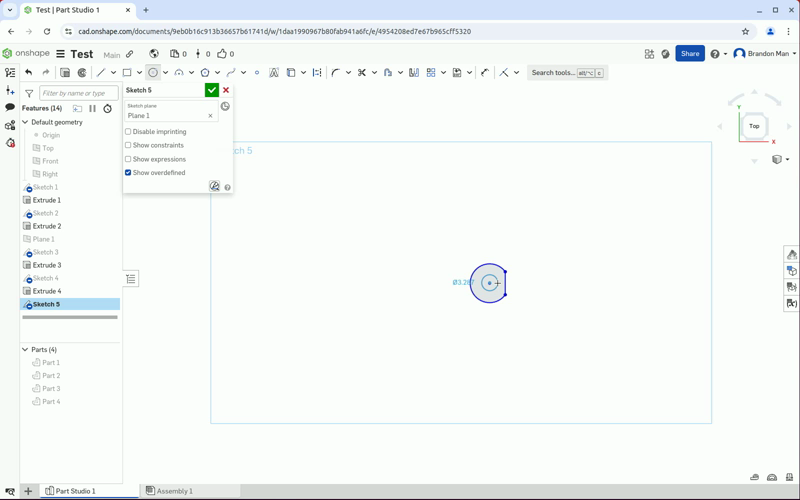
key(esc)
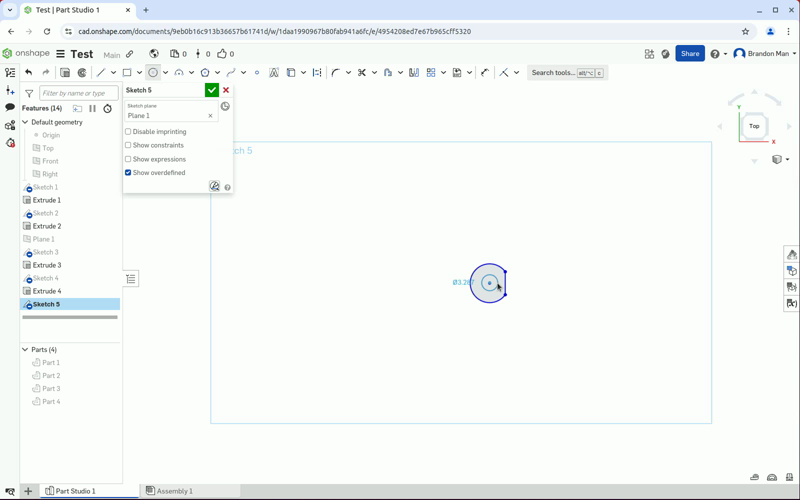
mouse_move(504, 285)
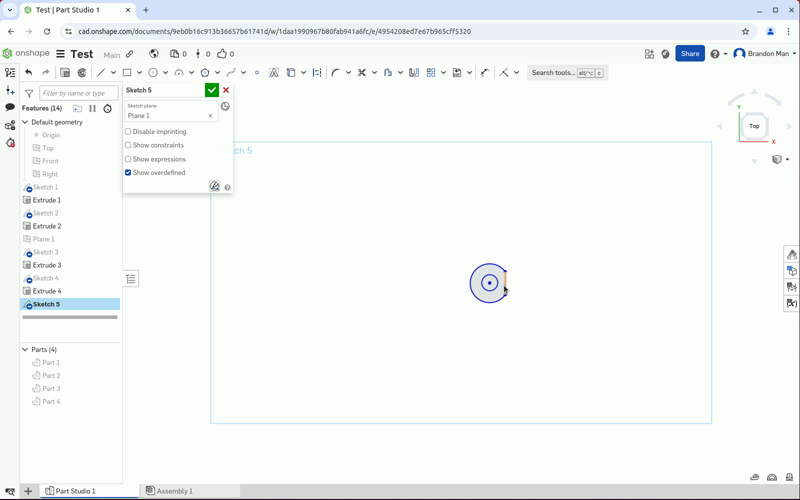
scroll(6)
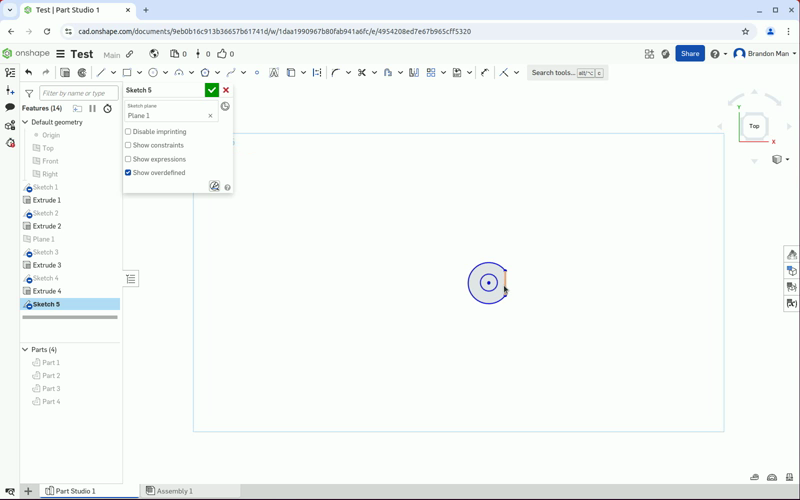
scroll(6)
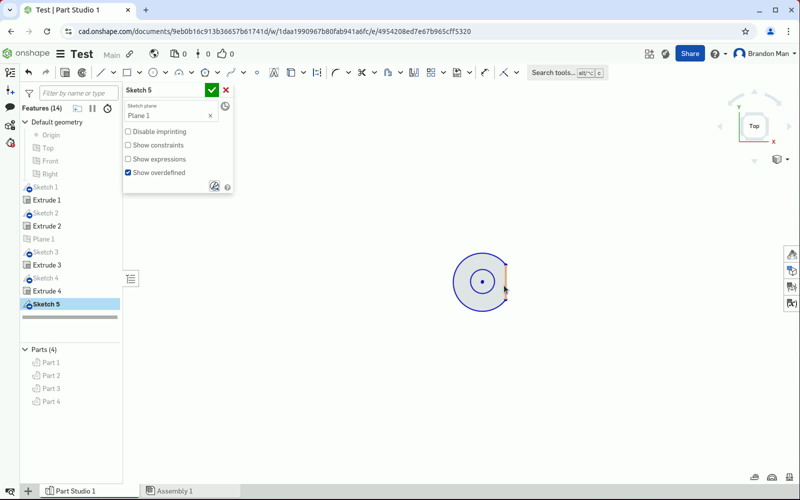
scroll(6)
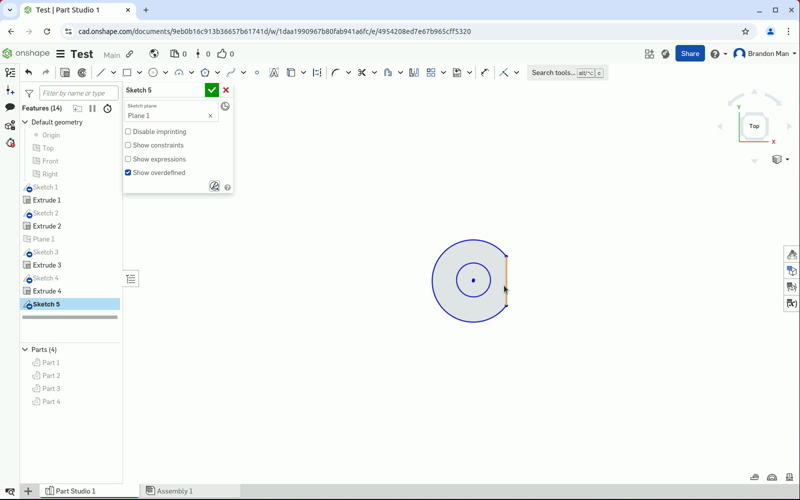
scroll(6)
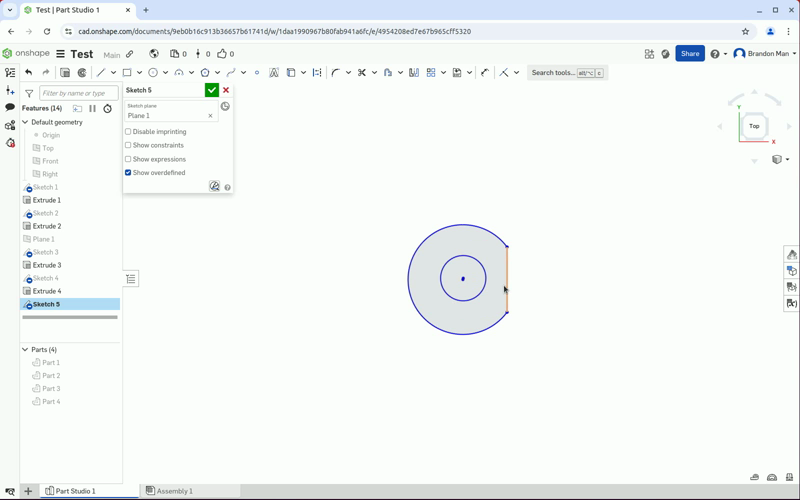
scroll(6)
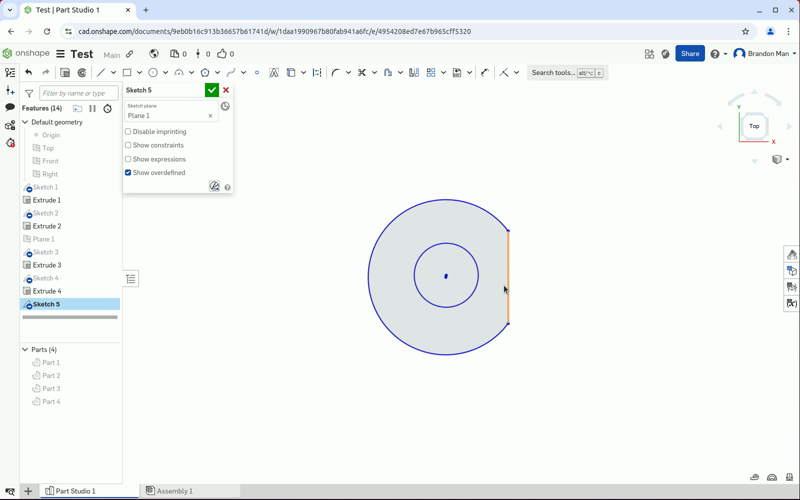
scroll(6)
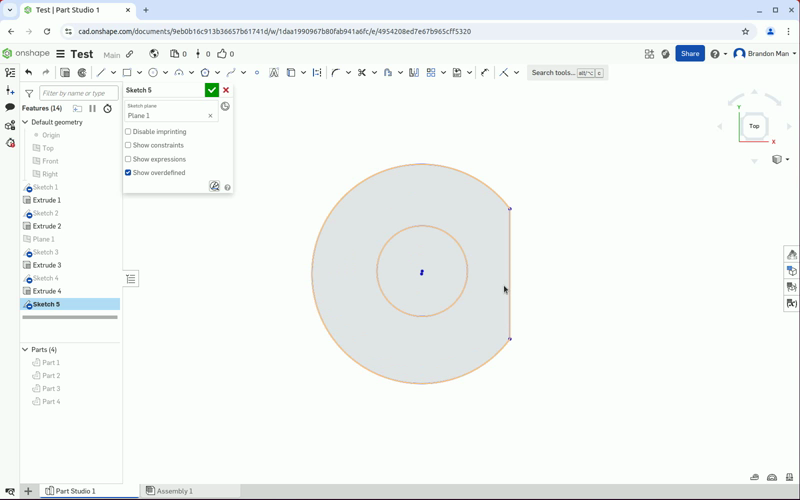
scroll(6)
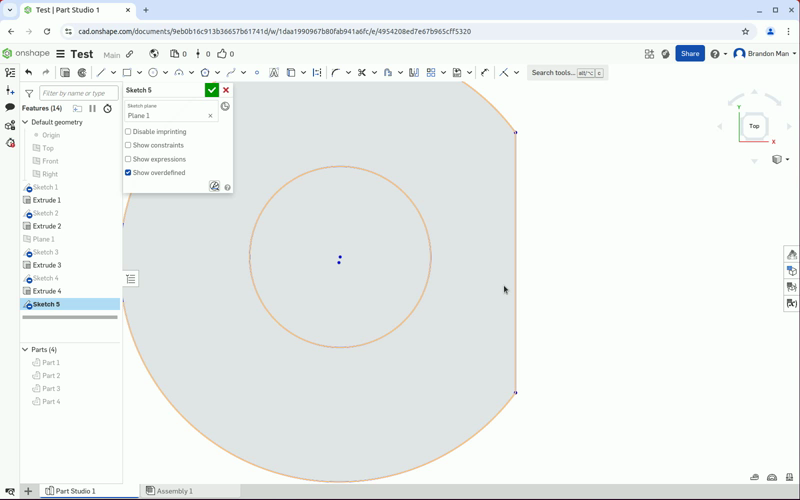
click(504, 285)
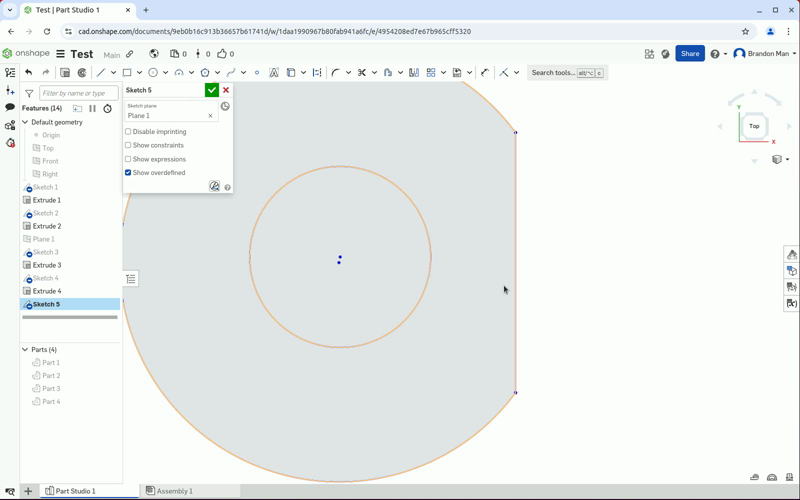
scroll(-6)
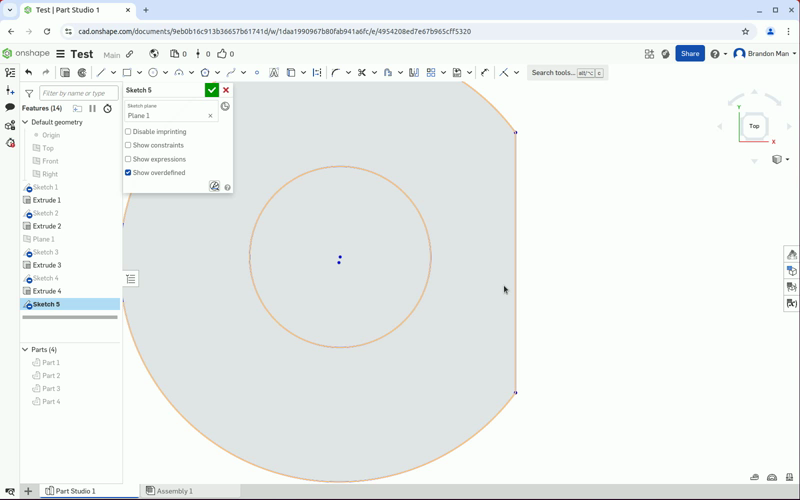
scroll(-6)
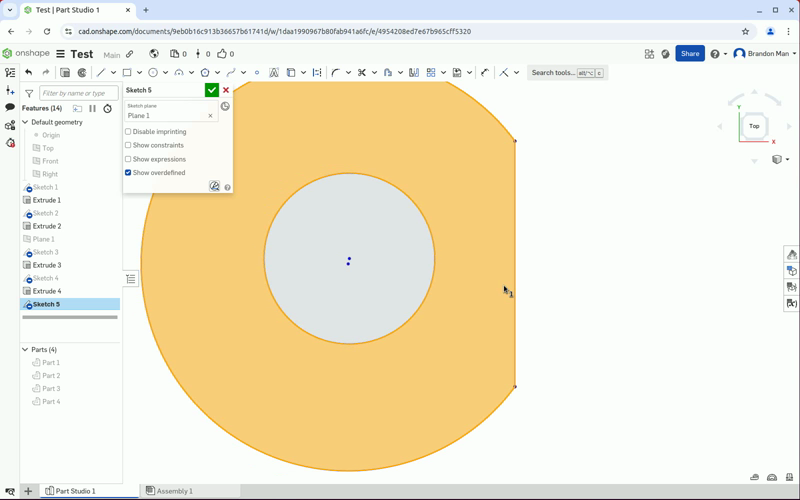
scroll(-6)
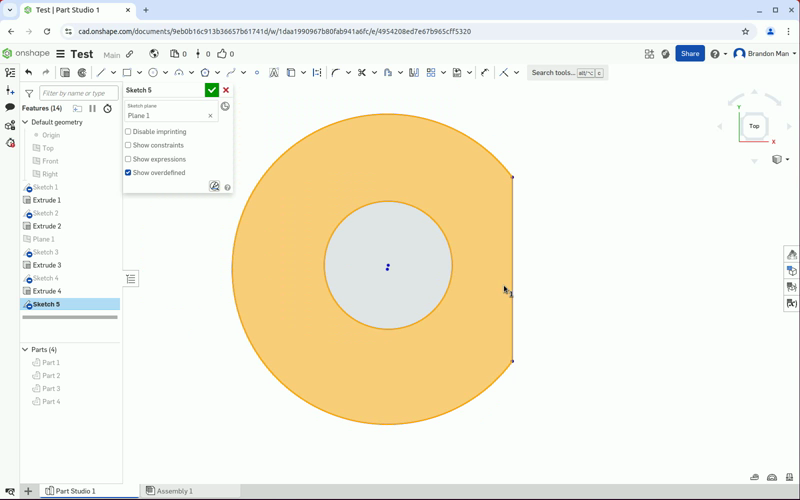
scroll(-6)
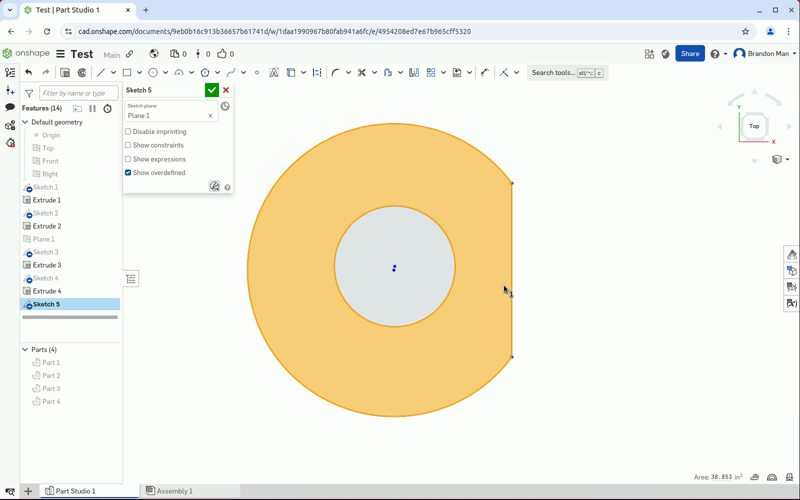
scroll(-6)
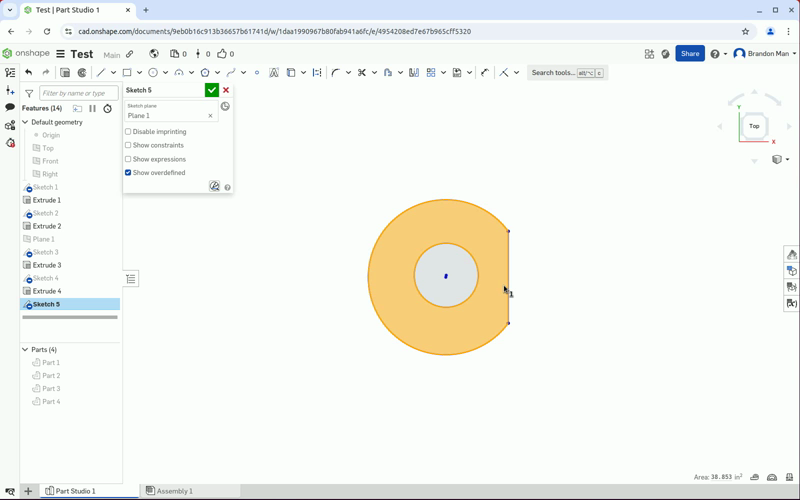
scroll(-6)
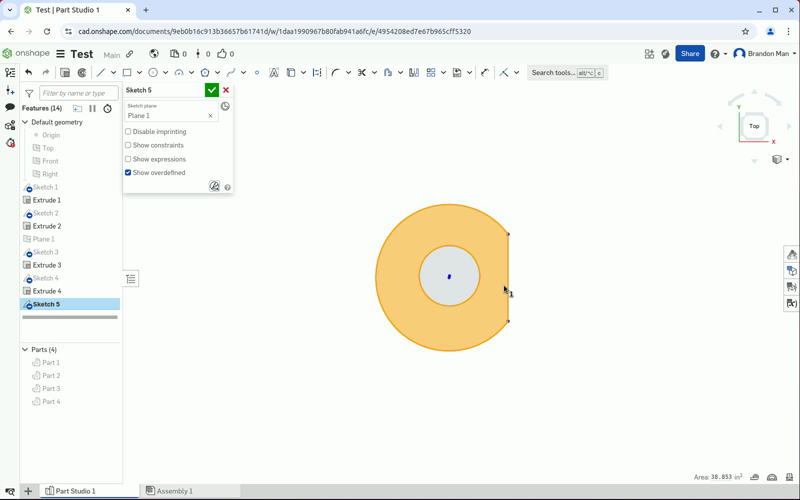
scroll(-6)
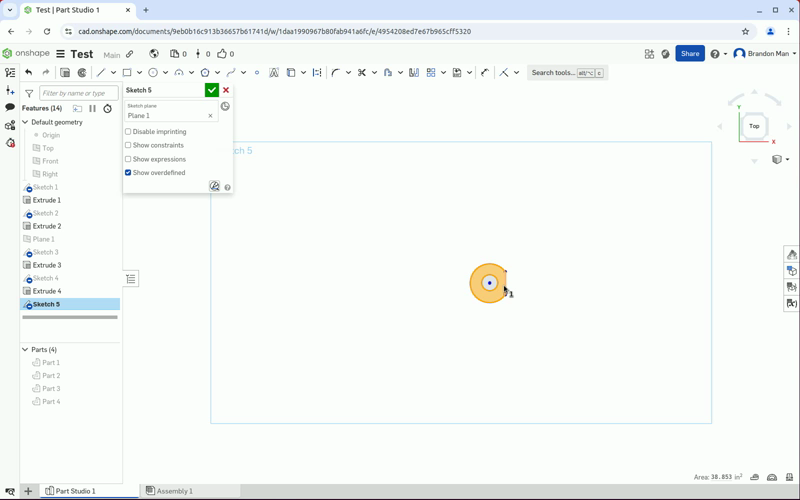
mouse_move(73, 352)
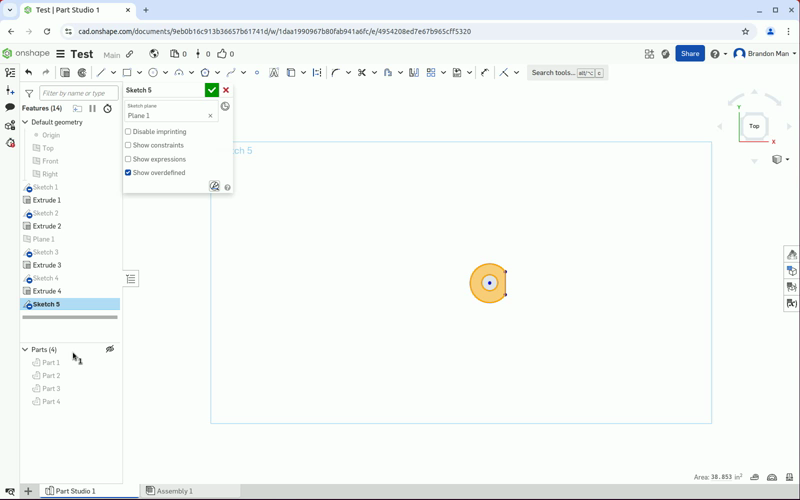
key(shift+y)
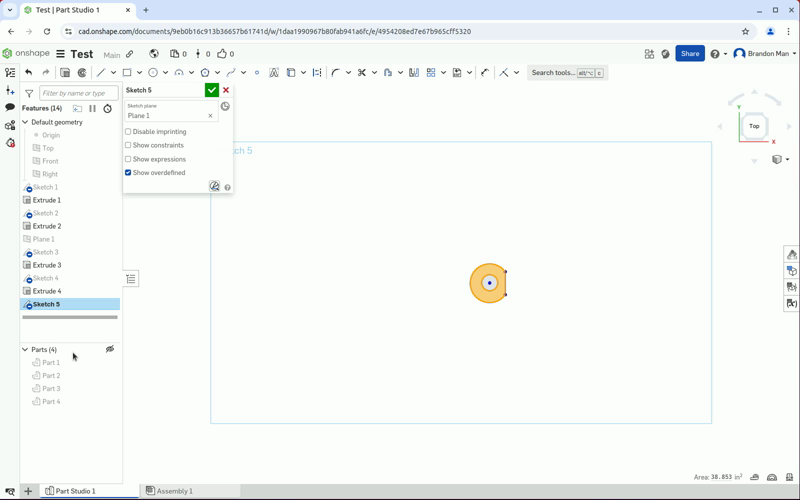
key(shift+e)
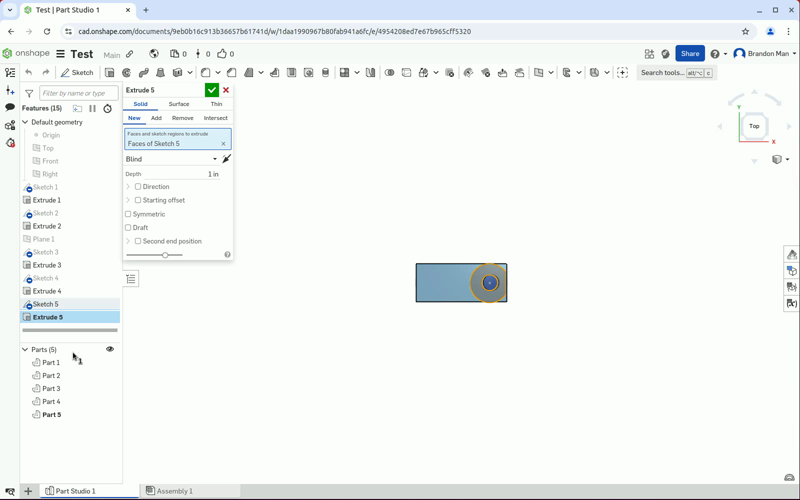
mouse_move(143, 106)
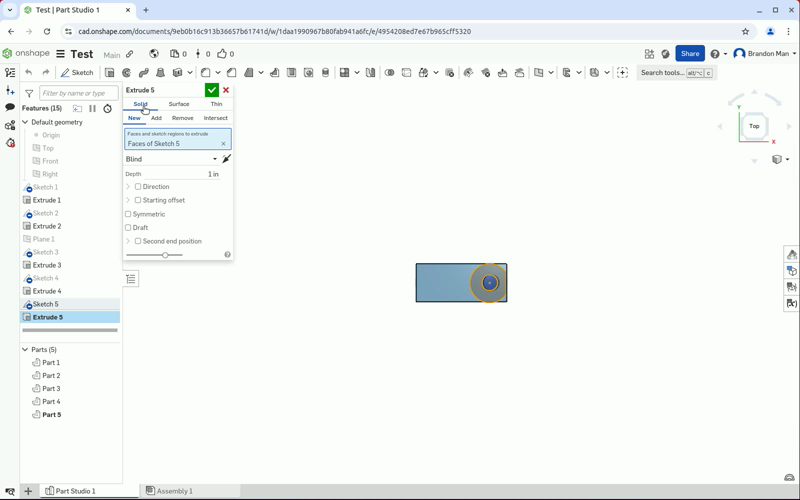
click(143, 106)
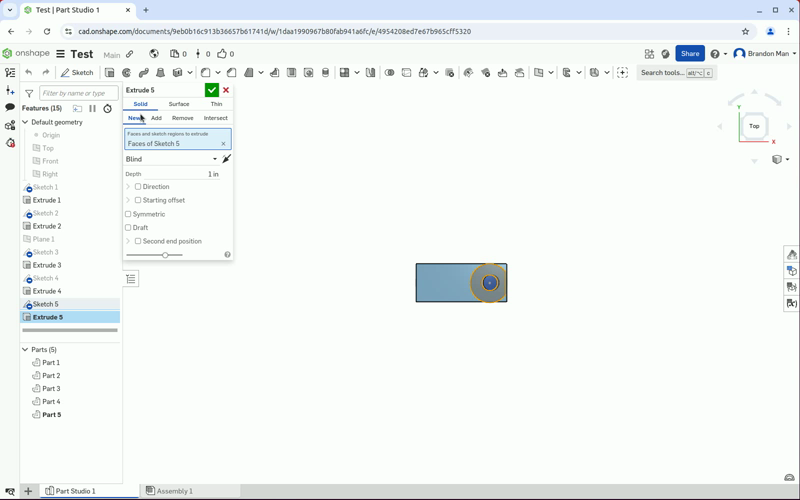
mouse_move(137, 120)
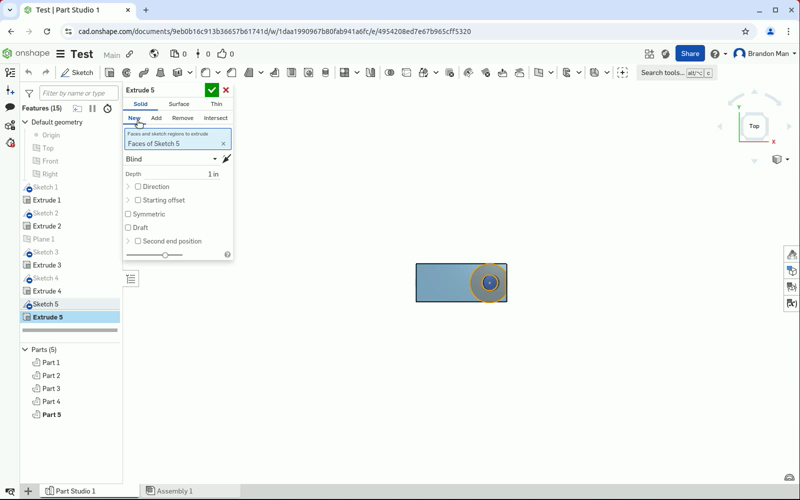
click(137, 120)
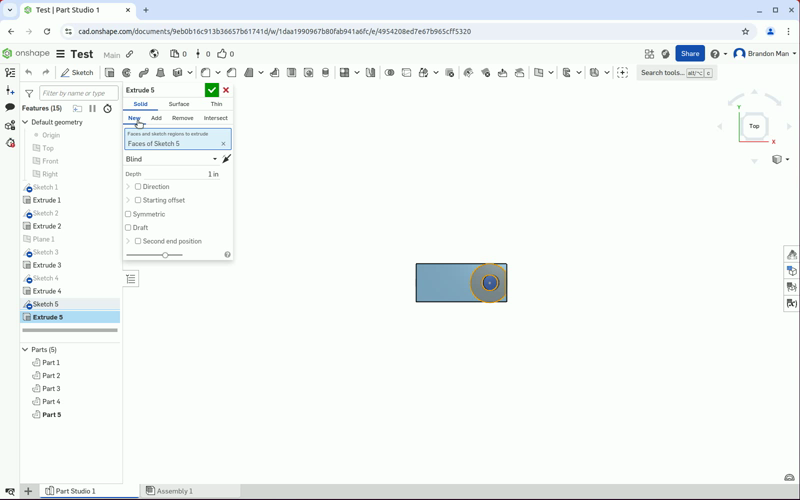
key(tab, 4)
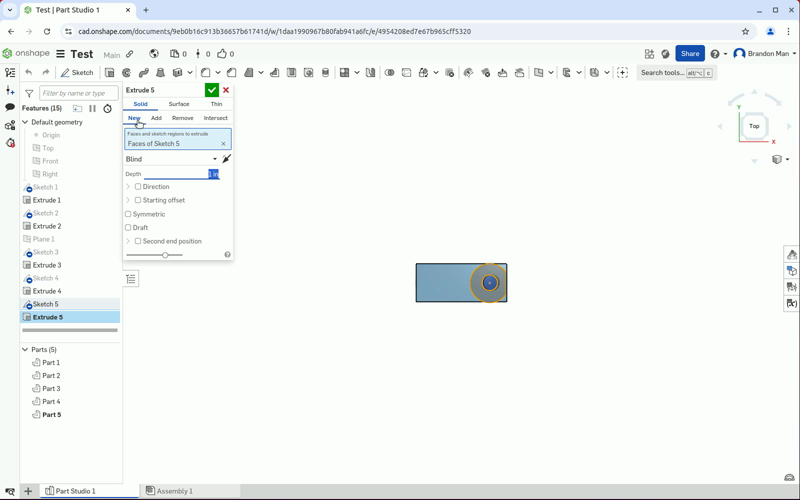
text(0.481)
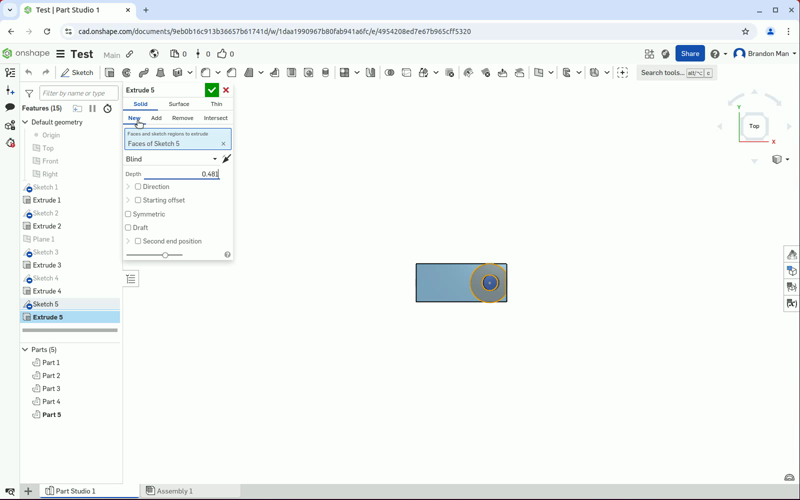
key(enter)
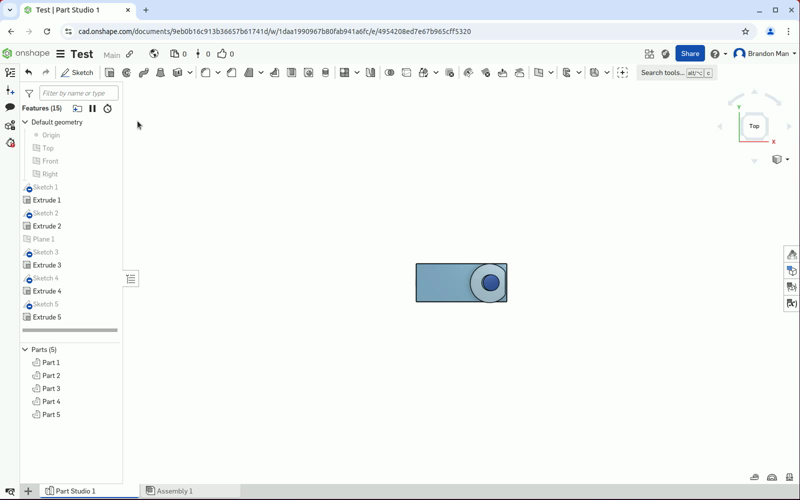
key(shift+h)
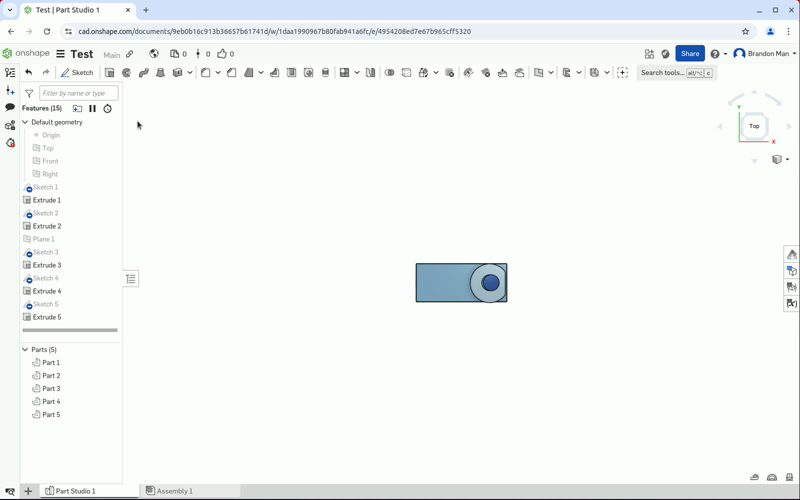
key(shift+h)
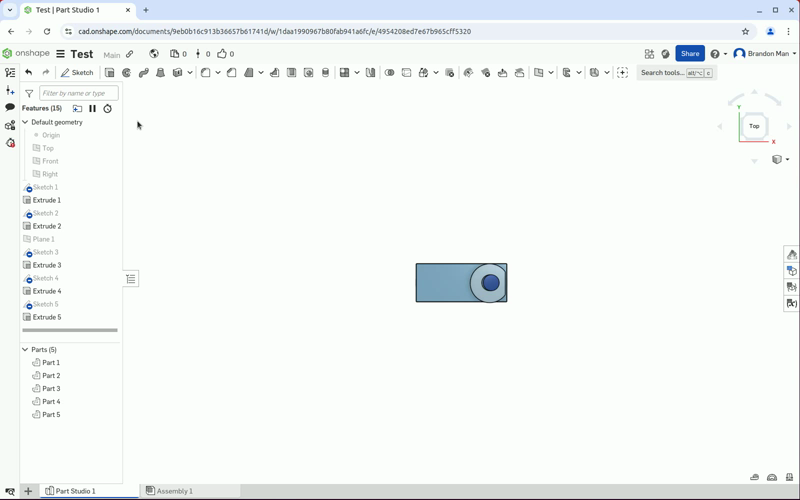
mouse_move(73, 189)
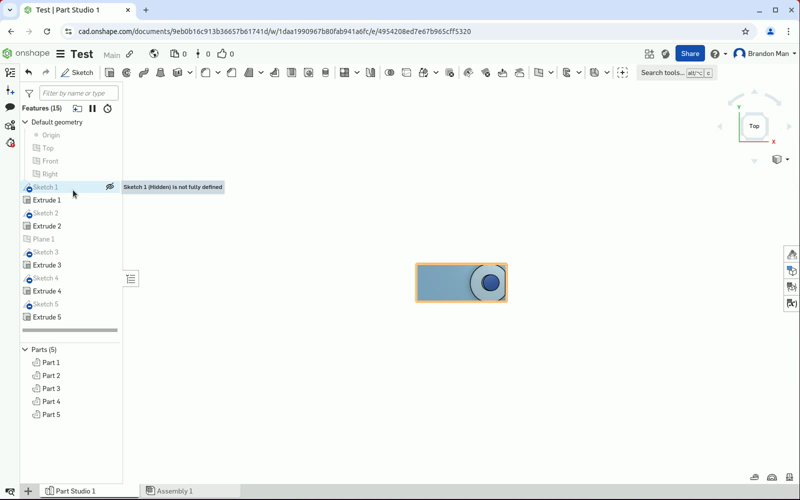
click(73, 189)
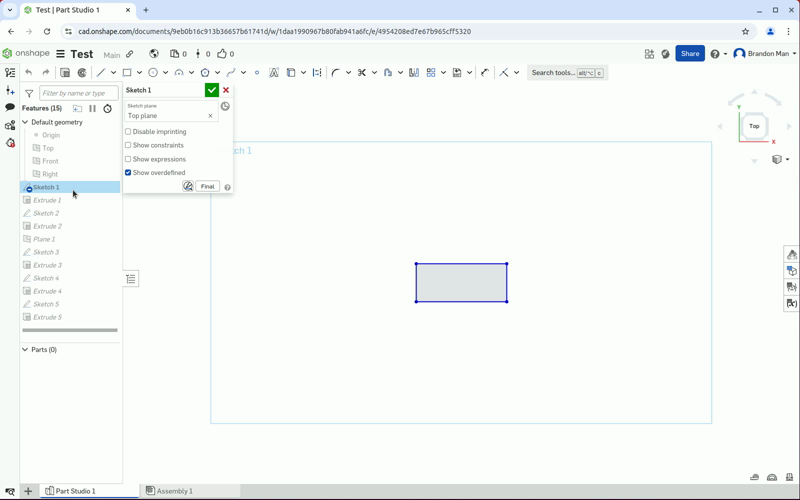
mouse_move(229, 92)
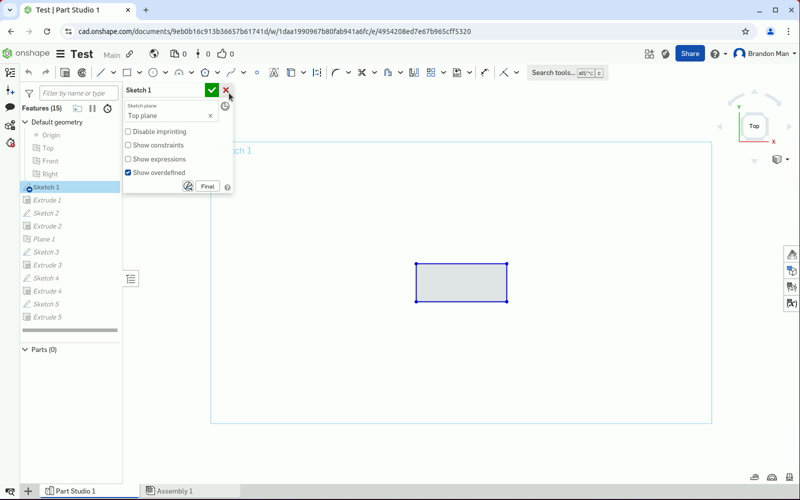
click(229, 92)
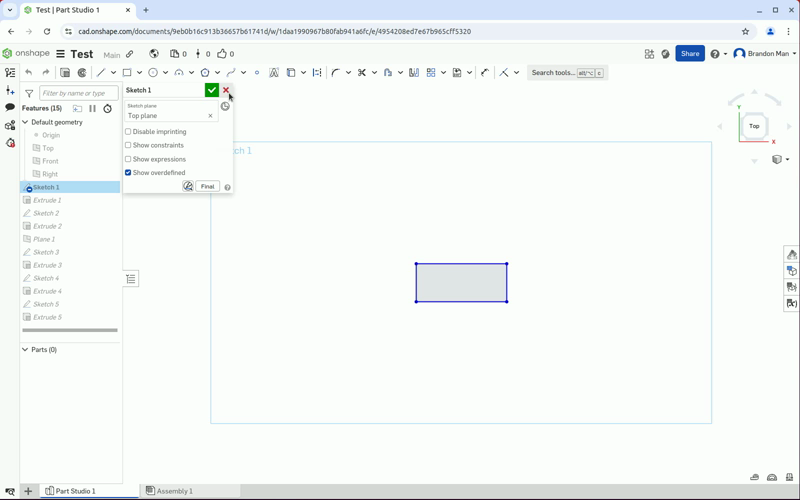
key(shift+s)
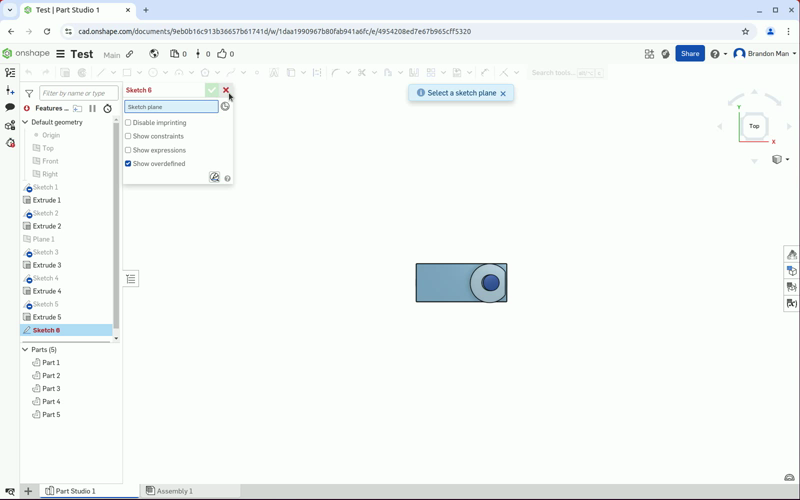
mouse_move(69, 241)
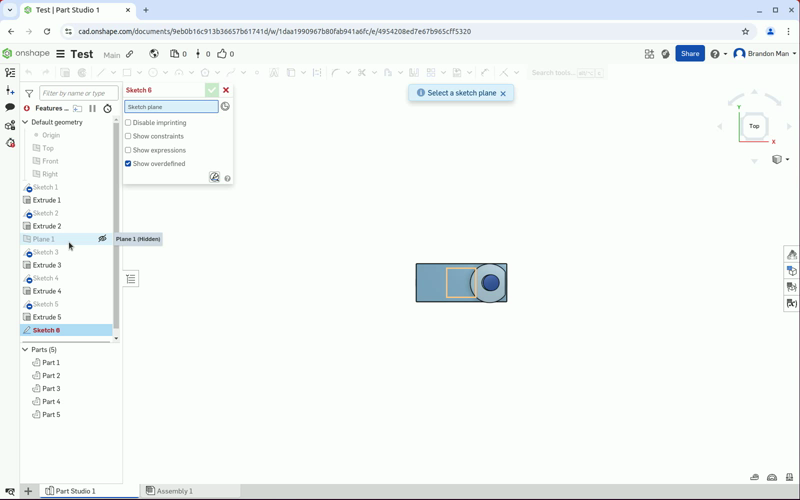
click(69, 241)
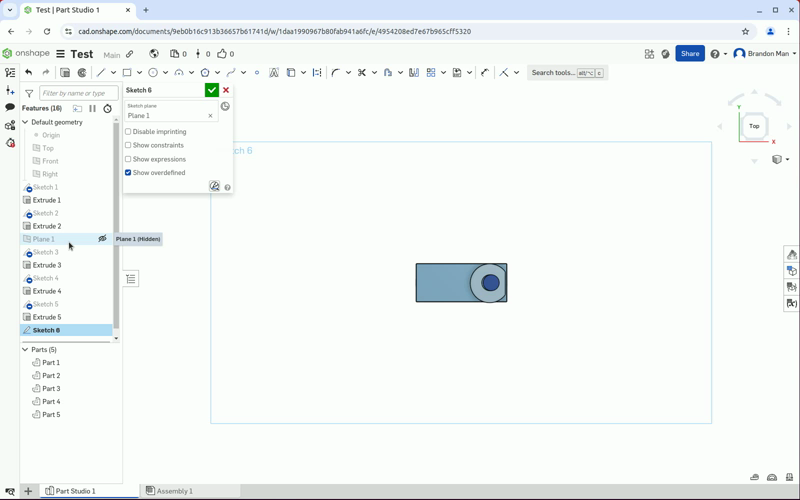
mouse_move(73, 352)
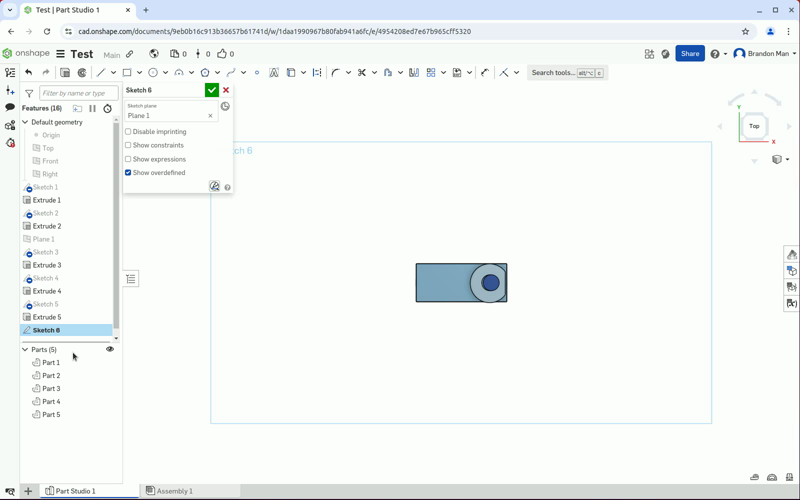
key(y)
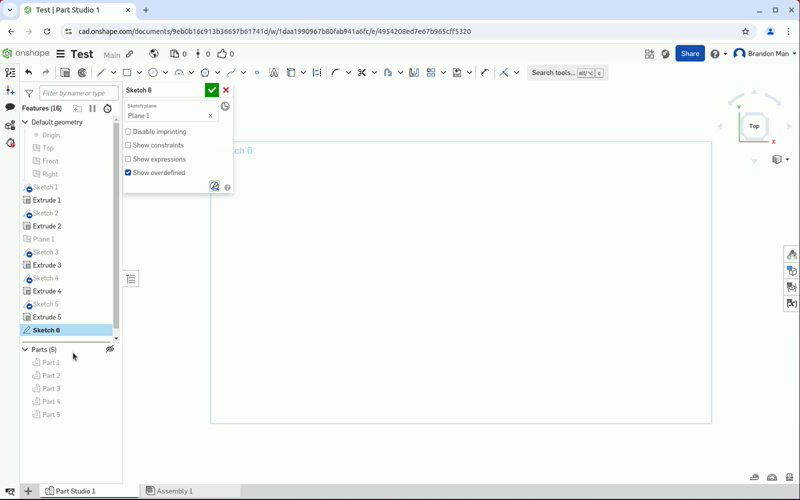
key(a)
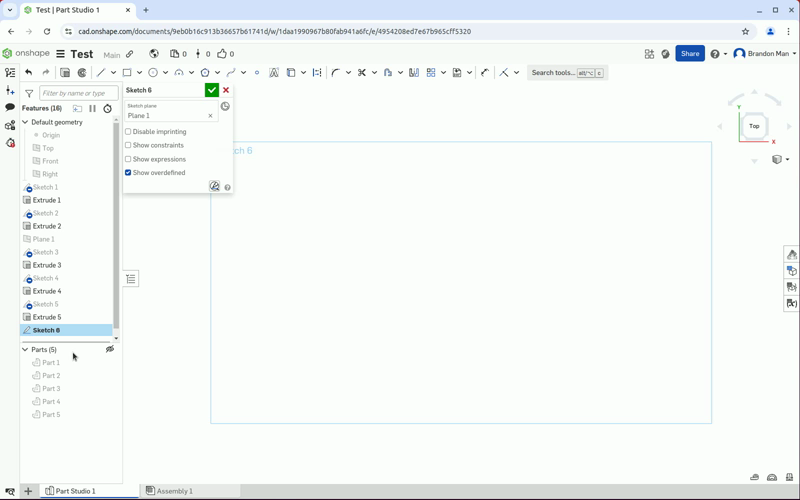
key_down(shift)
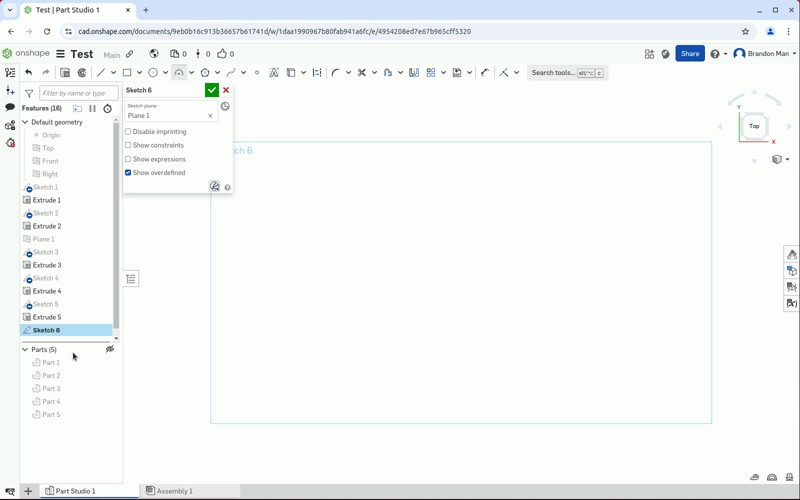
mouse_move(505, 294)
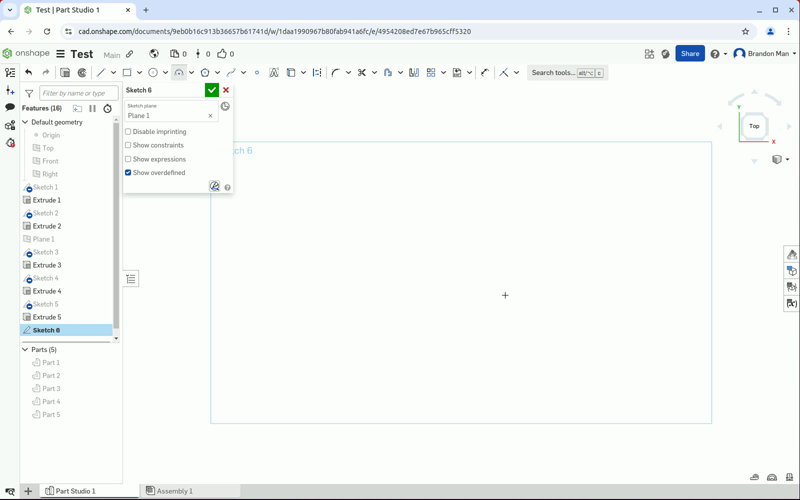
click(505, 294)
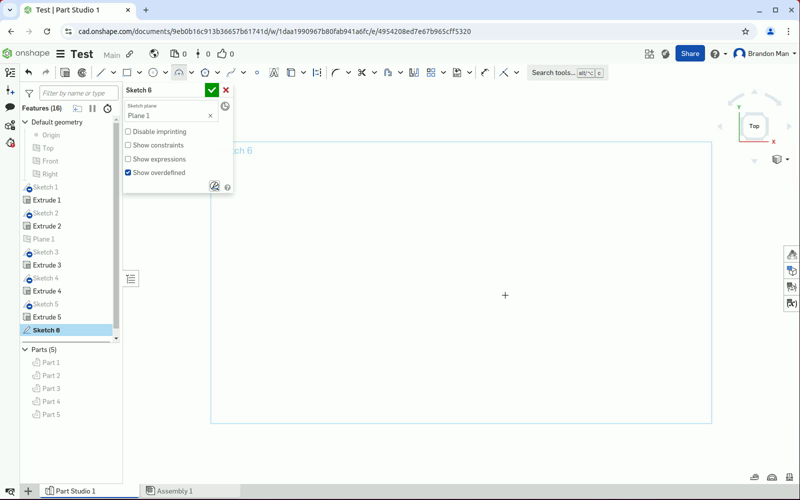
key_up(shift)
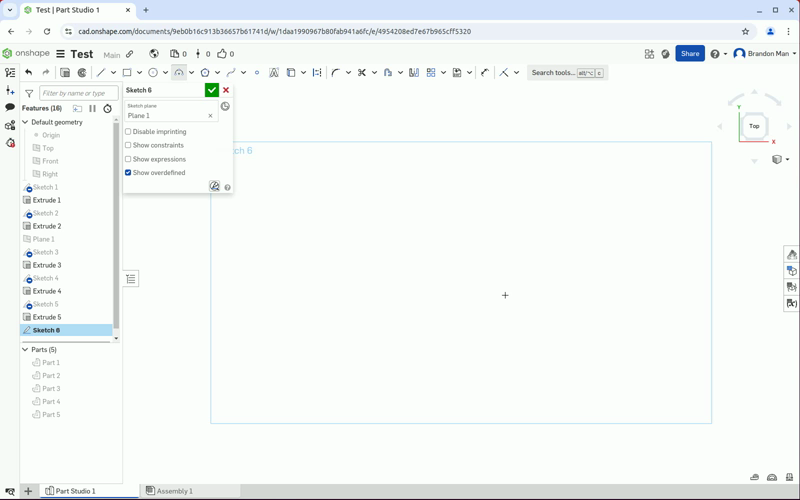
key_down(shift)
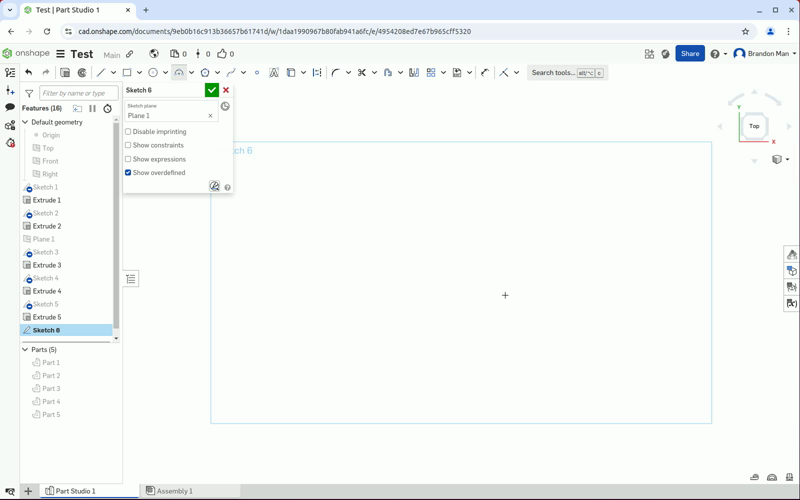
mouse_move(505, 271)
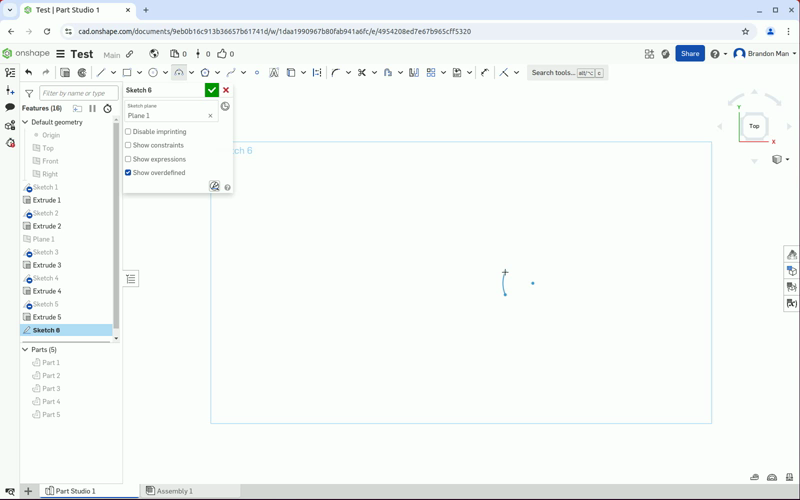
click(505, 271)
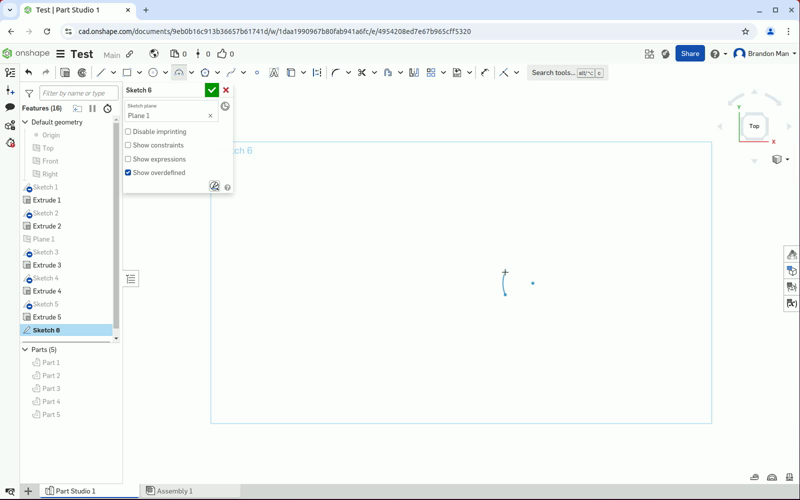
mouse_move(509, 282)
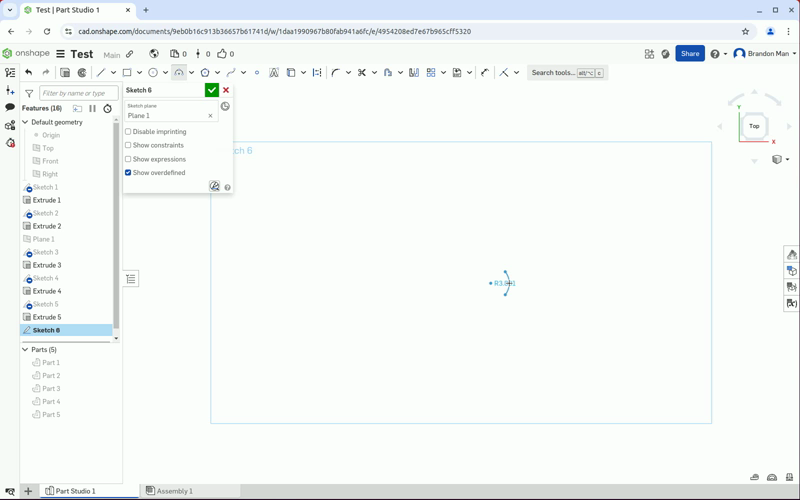
click(509, 282)
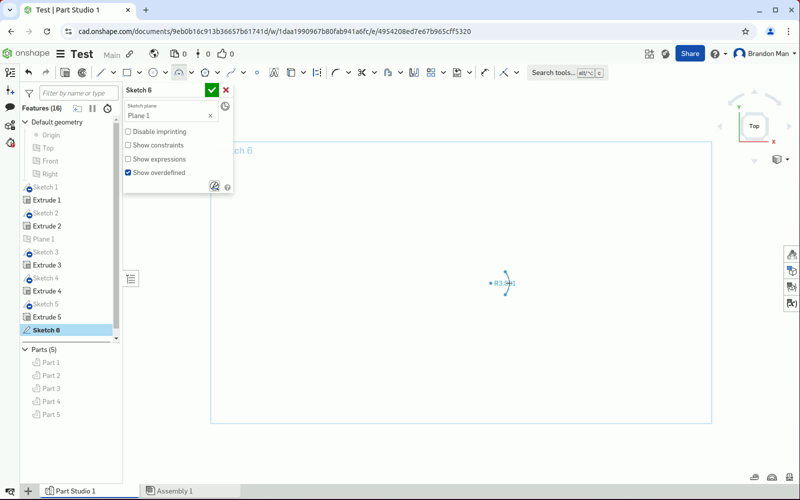
key_up(shift)
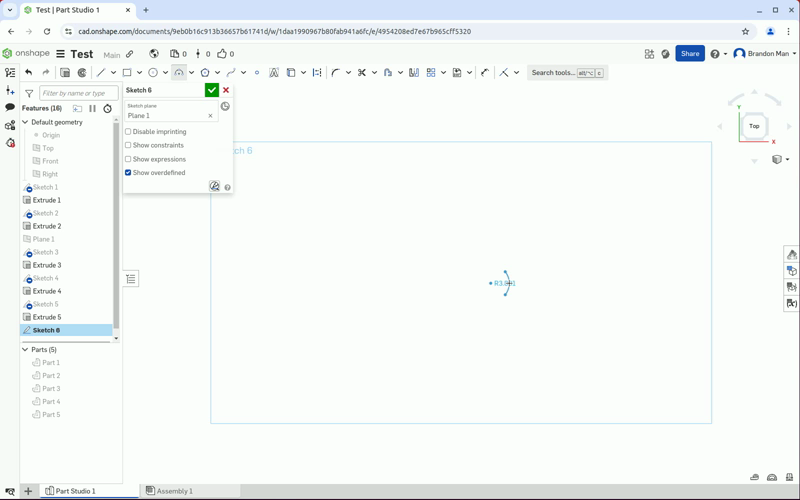
key(esc)
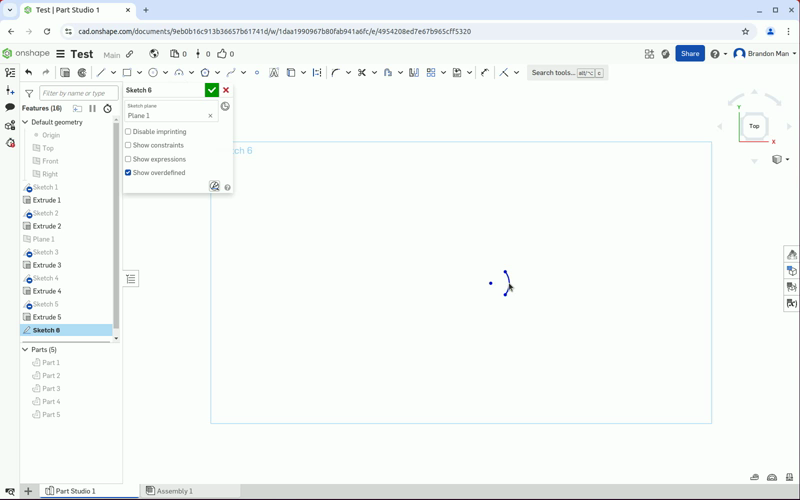
key(l)
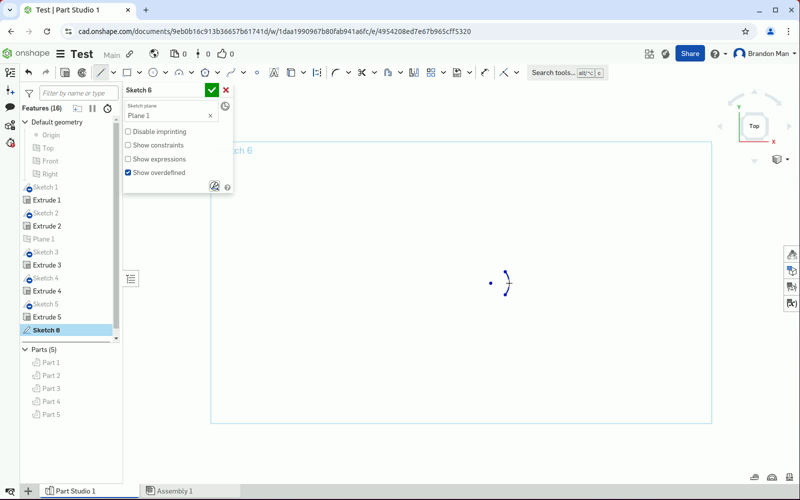
mouse_move(505, 271)
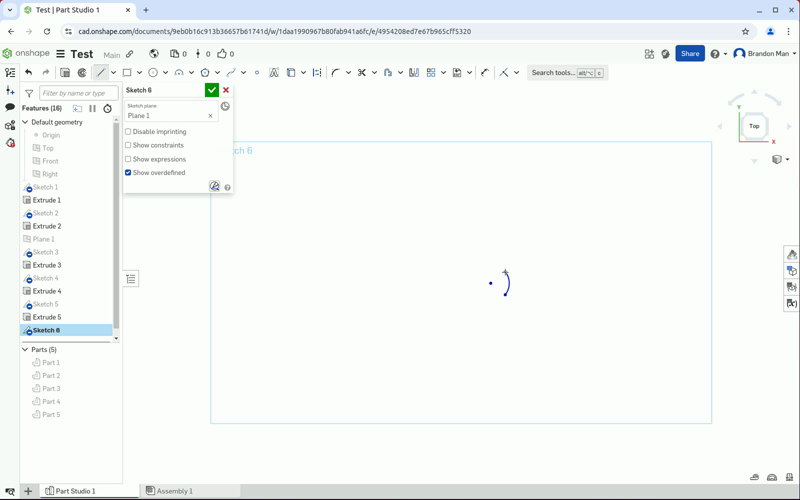
click(505, 271)
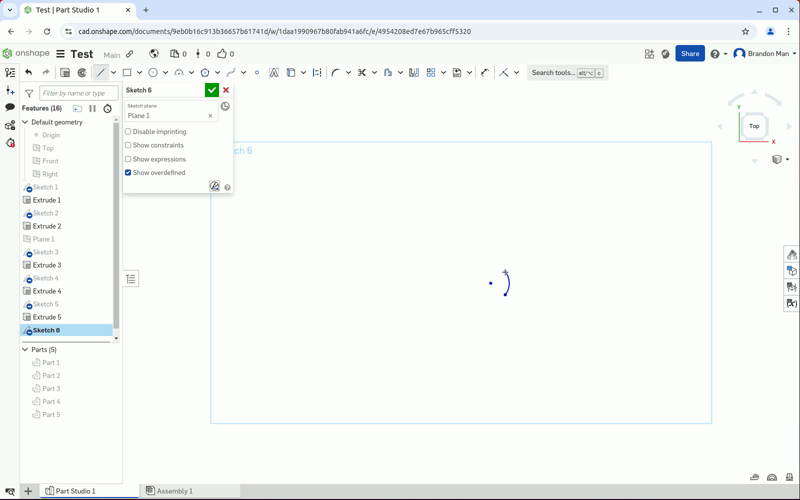
mouse_move(535, 271)
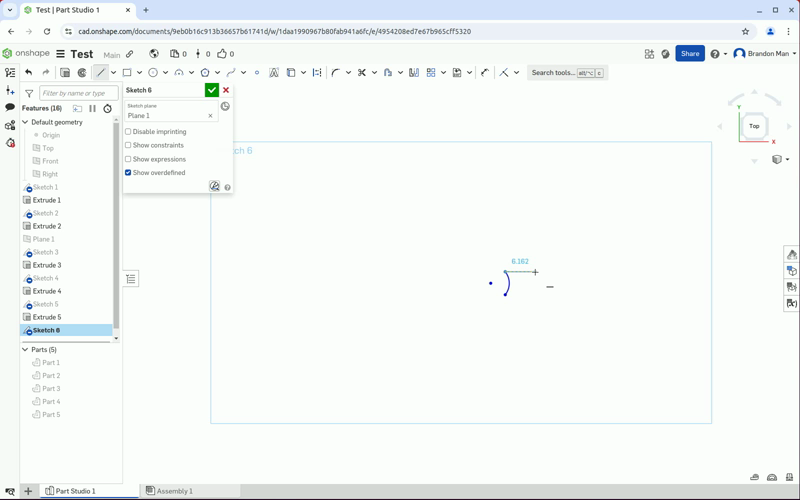
key_down(shift)
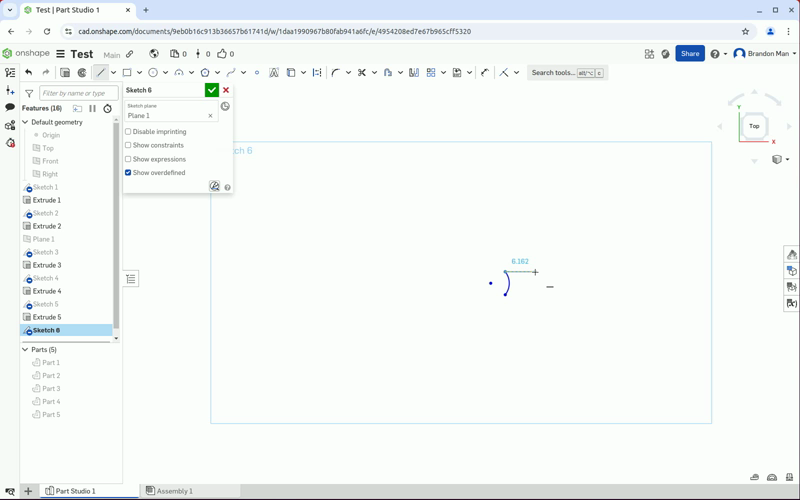
mouse_move(505, 294)
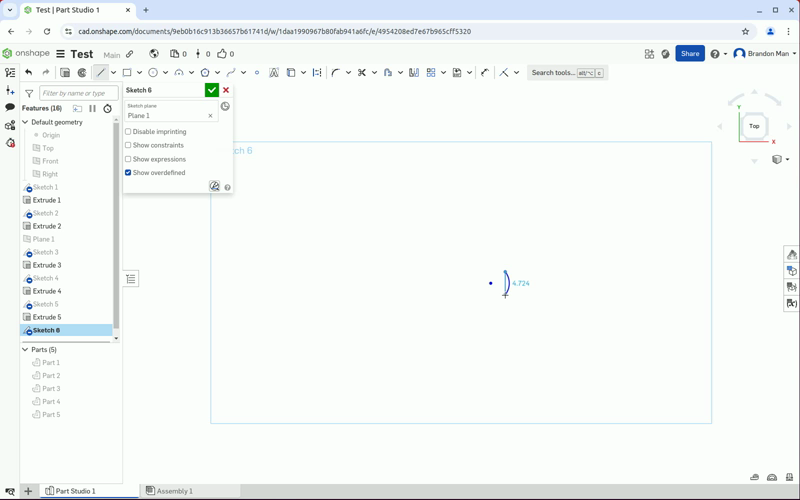
key_up(shift)
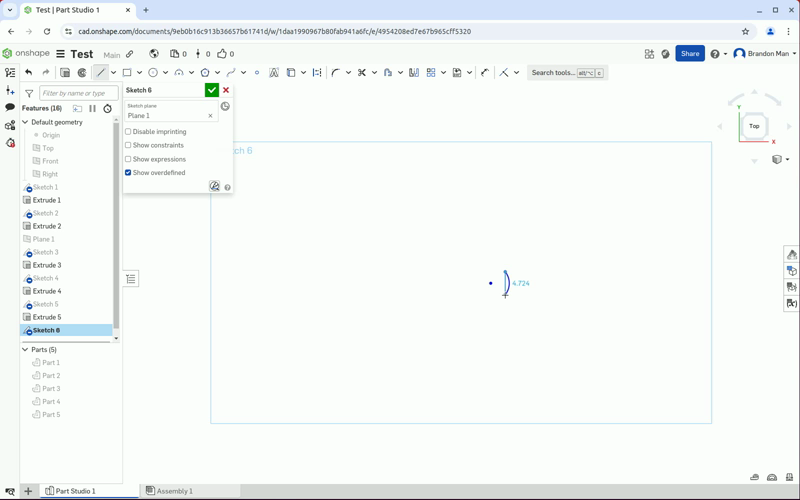
click(505, 294)
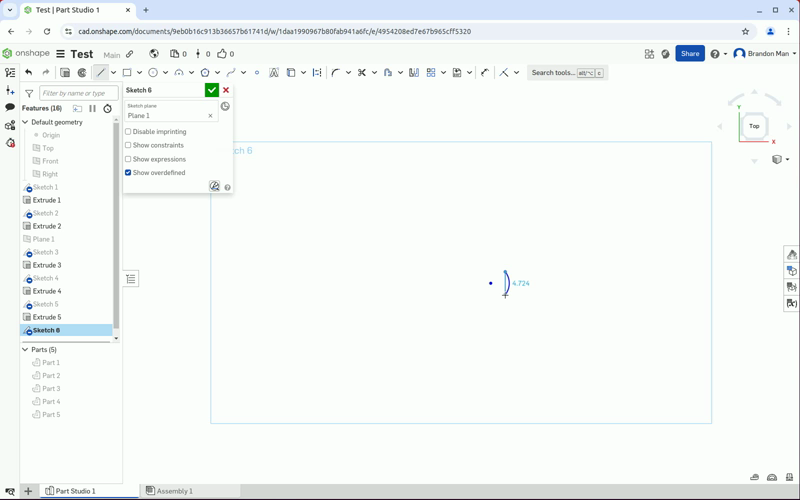
key(esc)
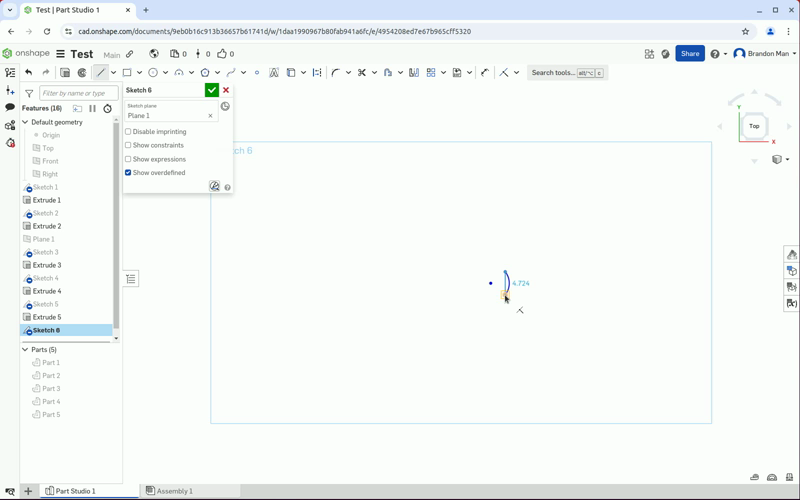
mouse_move(508, 284)
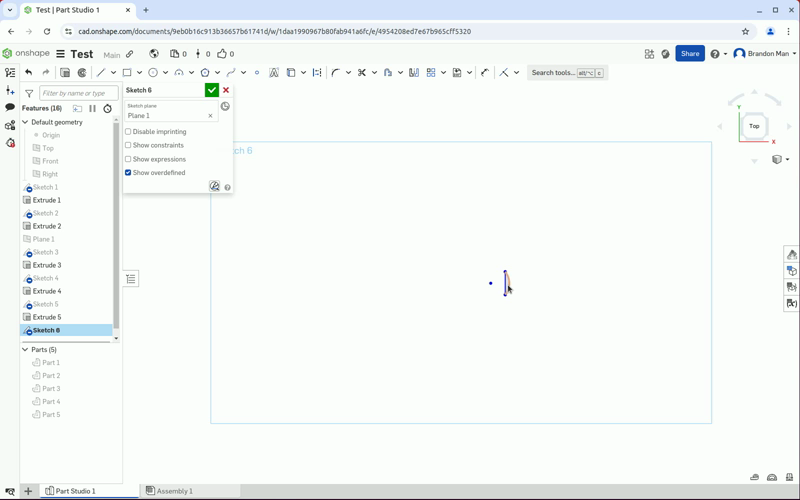
scroll(6)
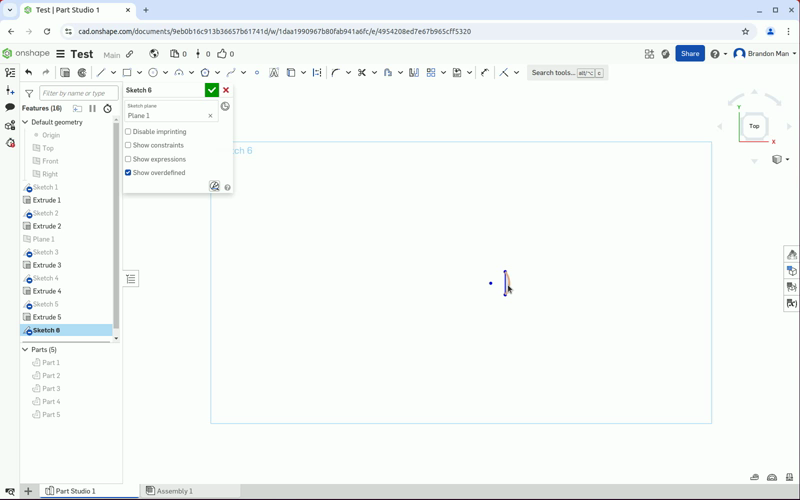
scroll(6)
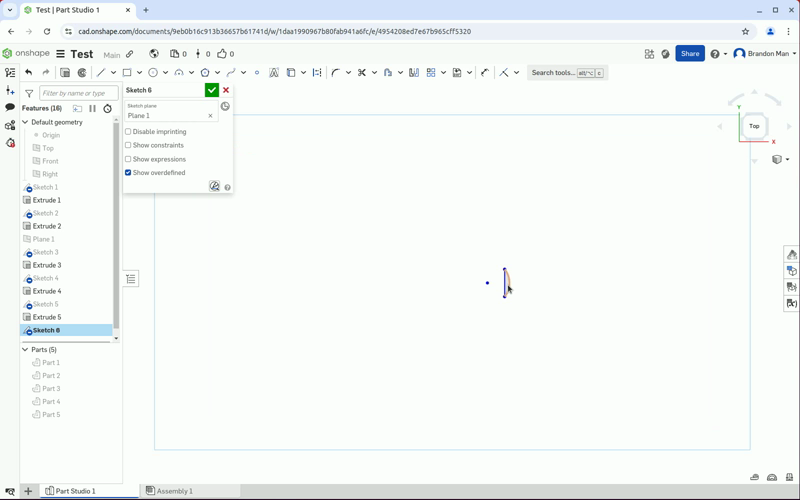
scroll(6)
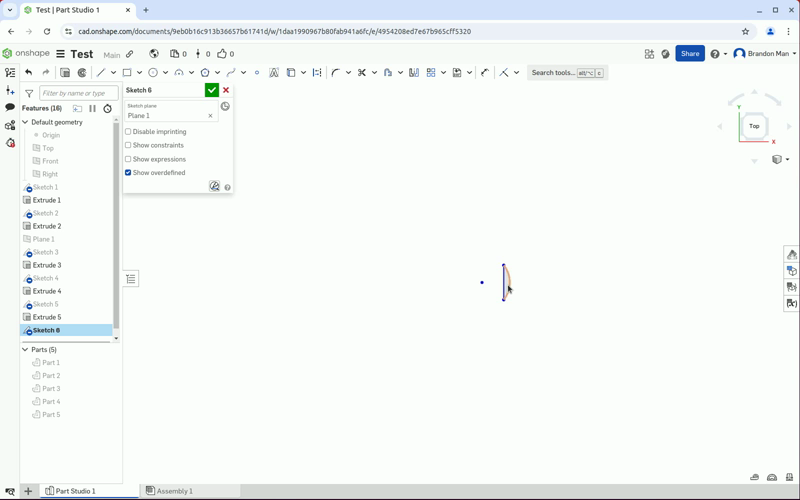
scroll(6)
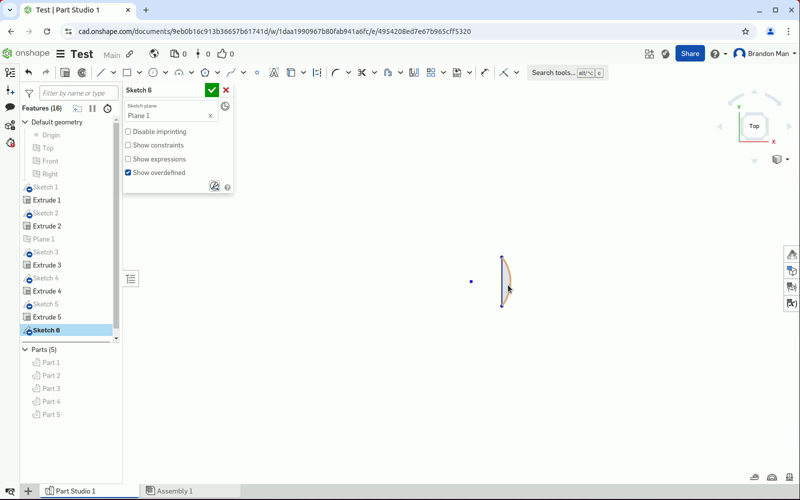
scroll(6)
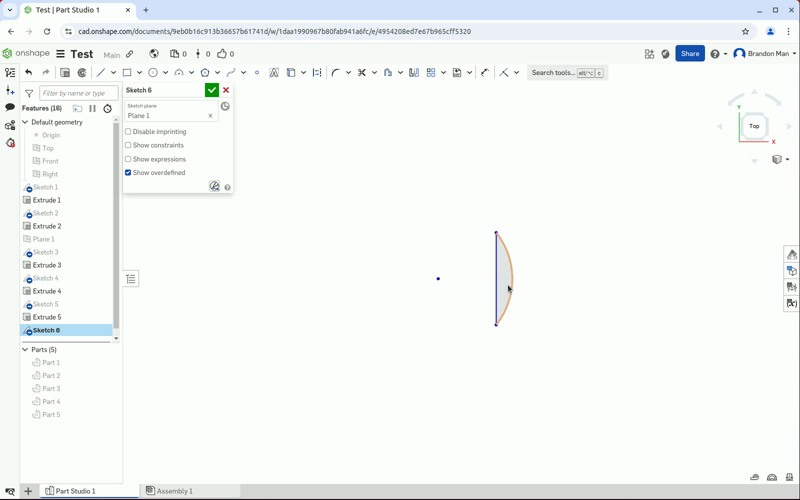
scroll(6)
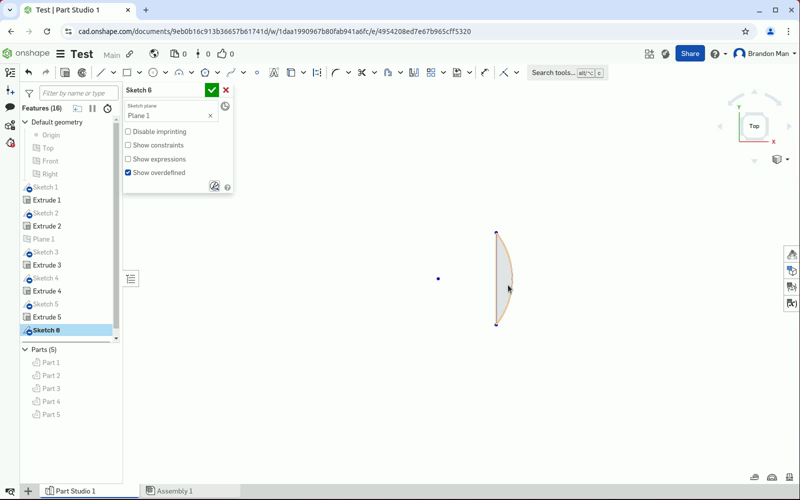
scroll(6)
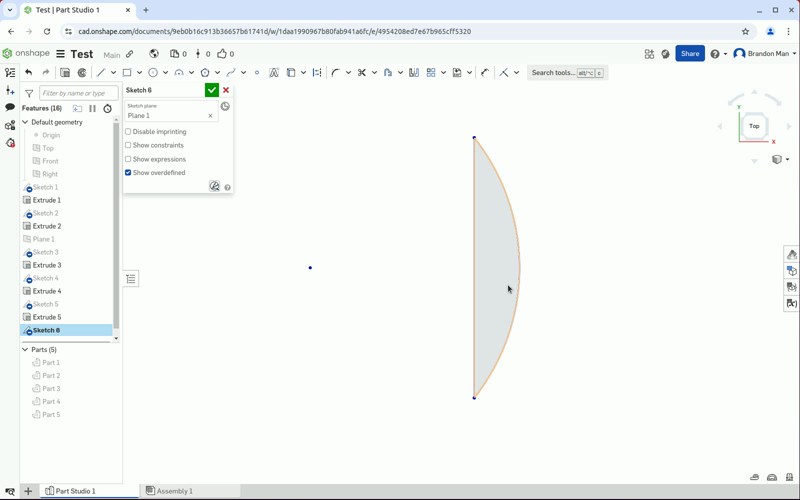
click(508, 284)
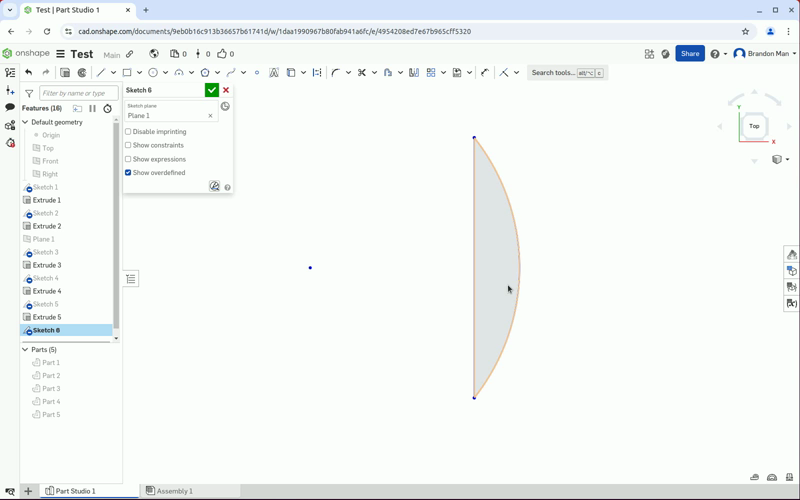
scroll(-6)
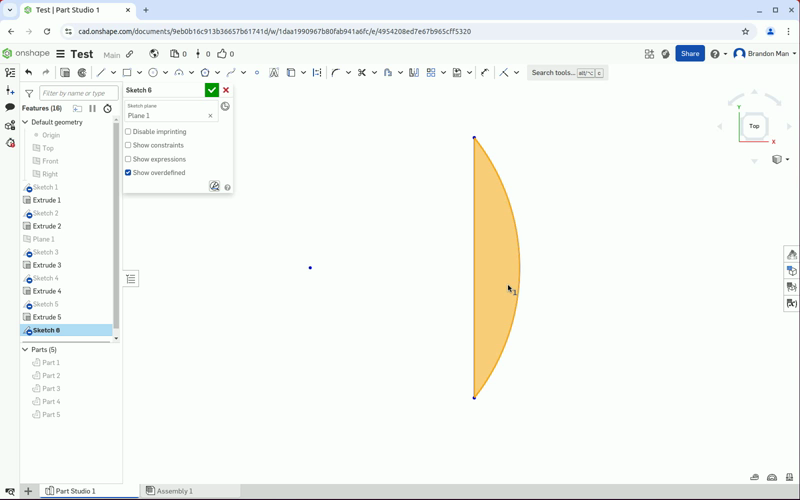
scroll(-6)
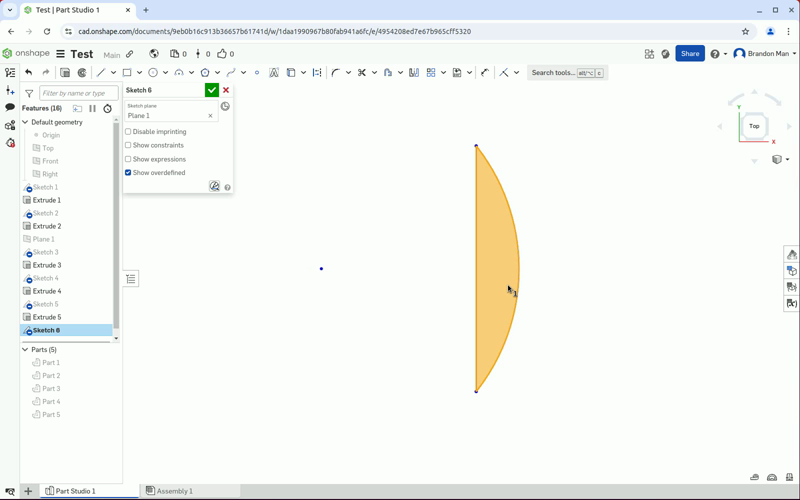
scroll(-6)
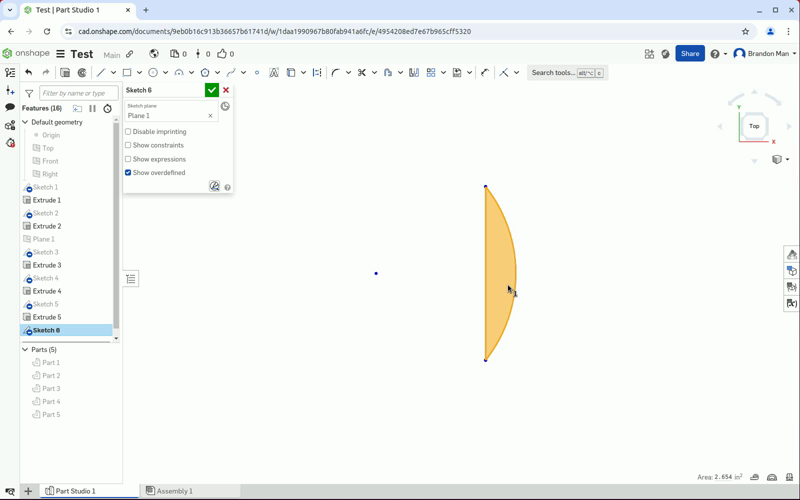
scroll(-6)
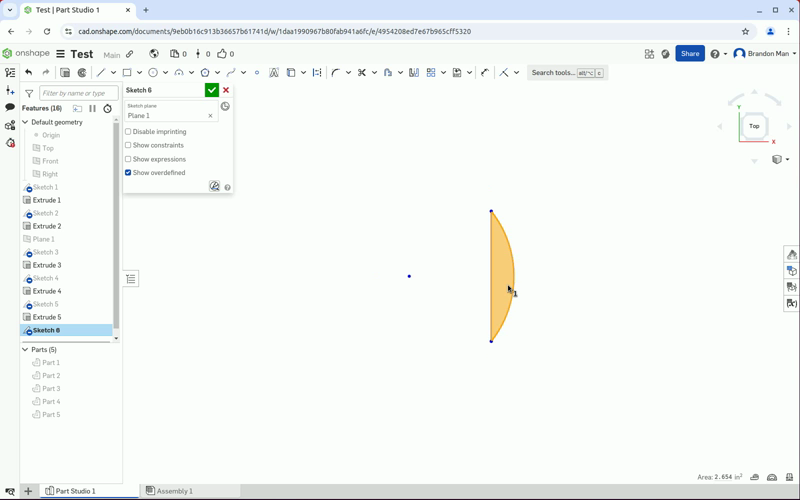
scroll(-6)
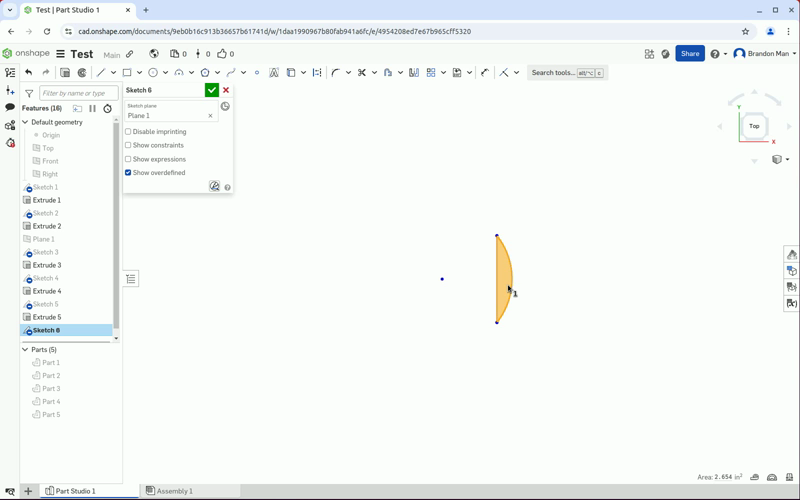
scroll(-6)
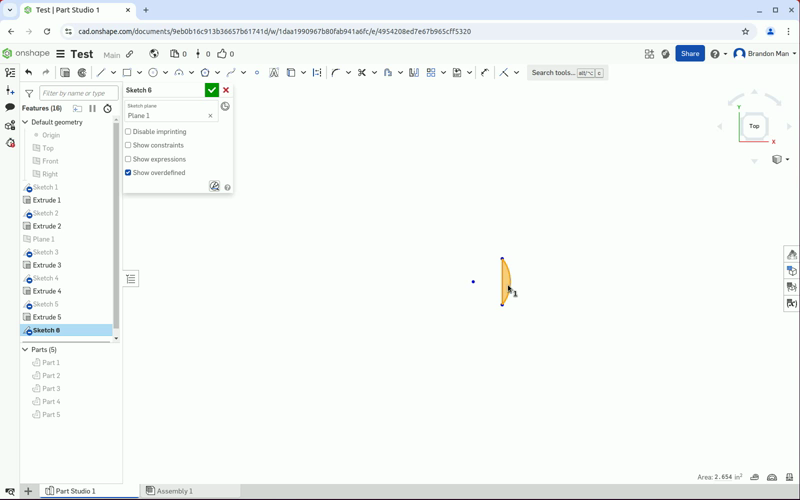
scroll(-6)
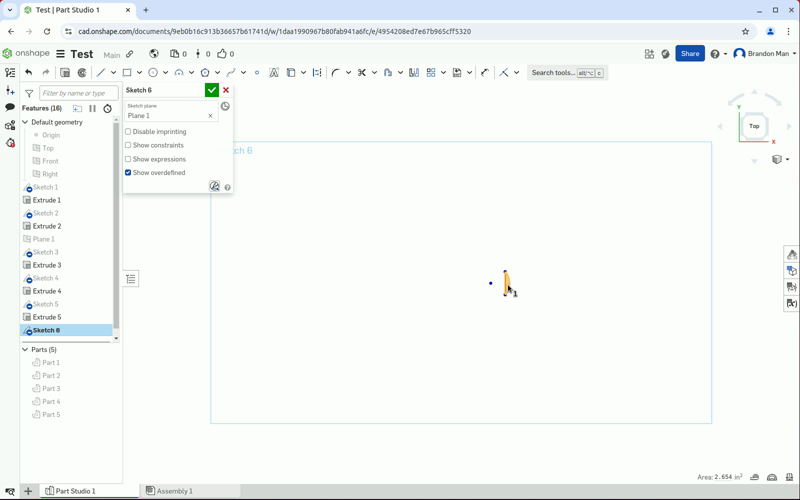
mouse_move(73, 352)
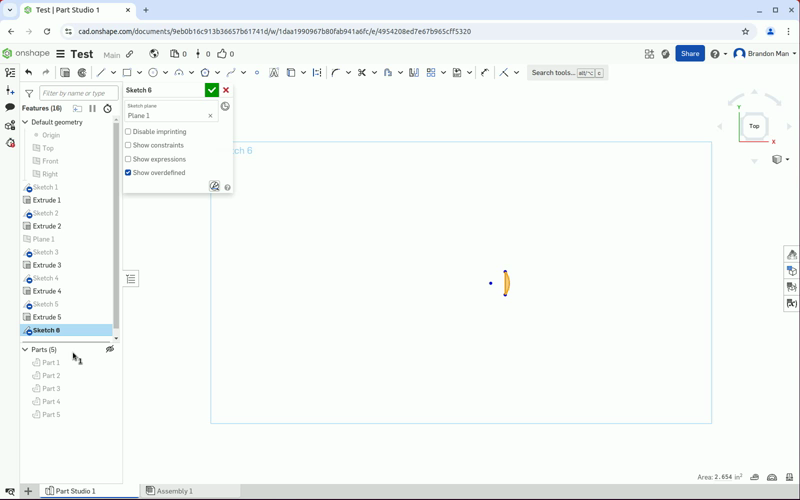
key(shift+y)
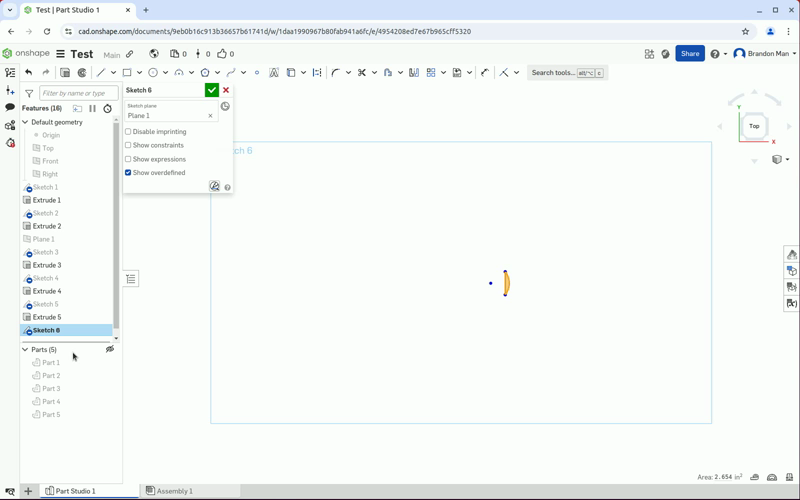
key(shift+e)
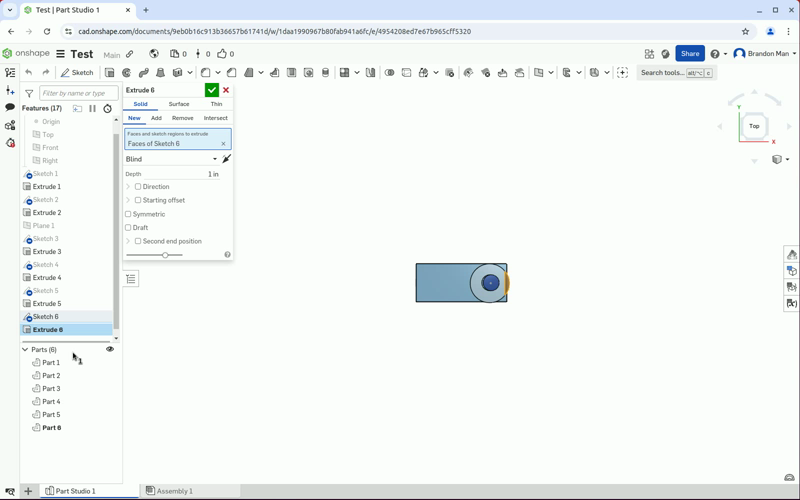
mouse_move(143, 106)
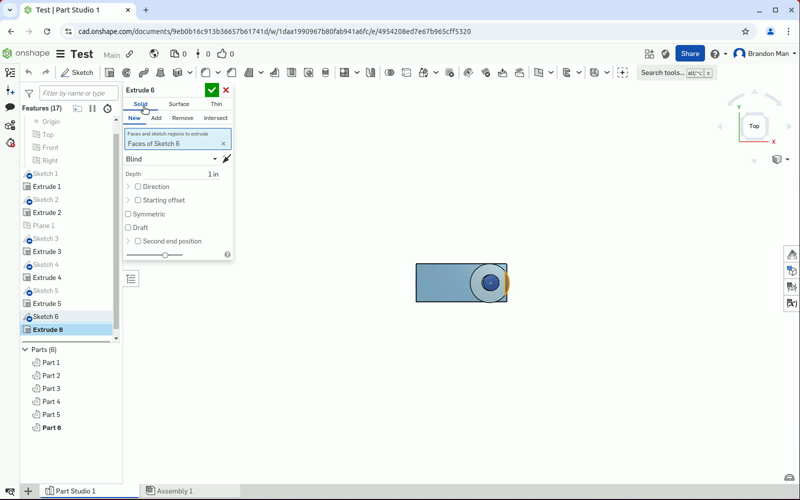
click(143, 106)
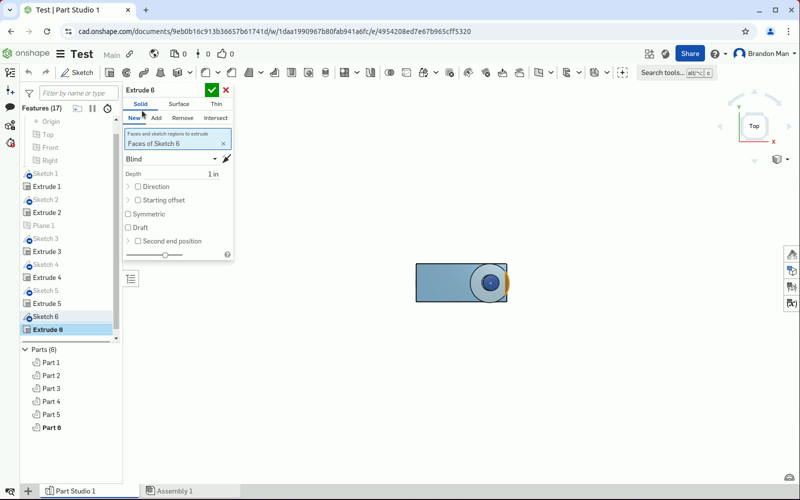
mouse_move(137, 120)
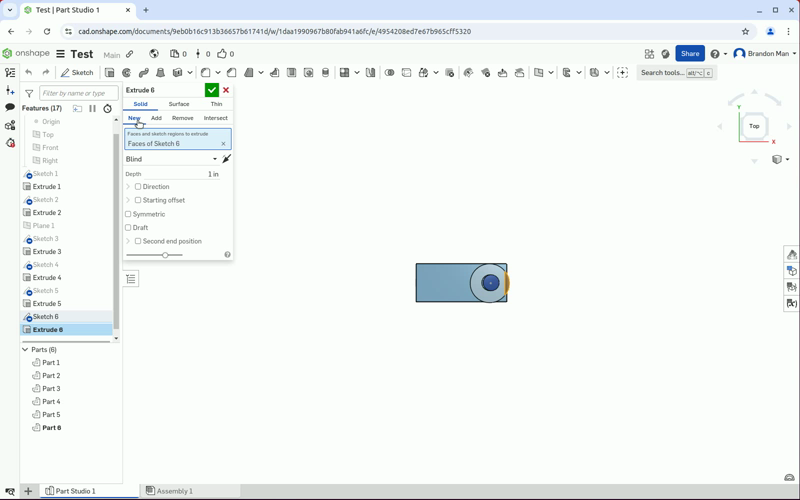
click(137, 120)
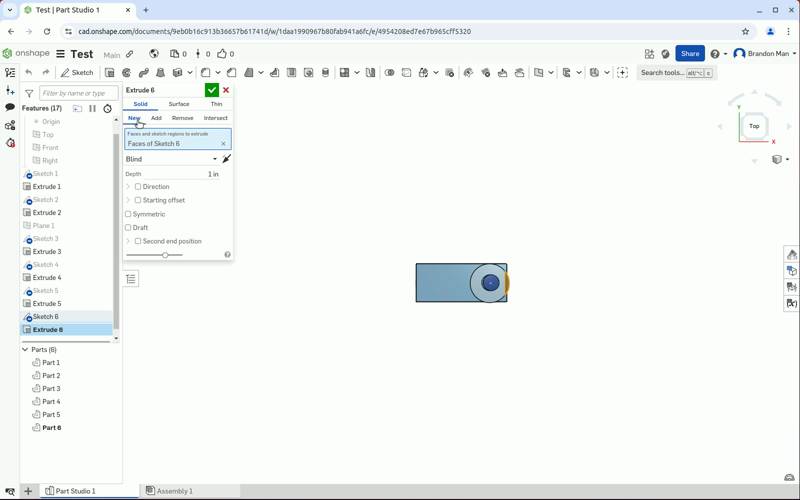
key(tab, 4)
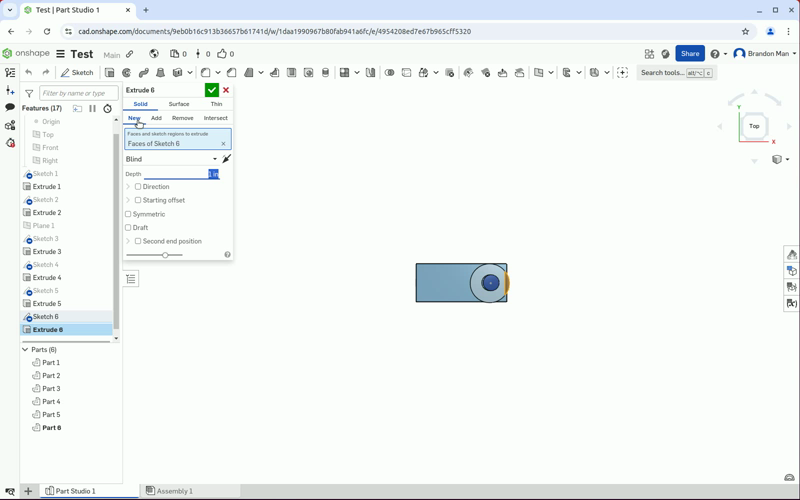
text(0.481)
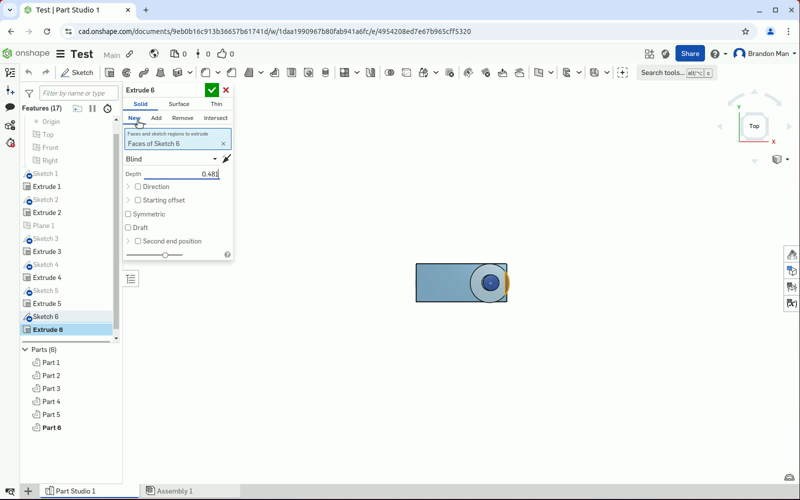
key(enter)
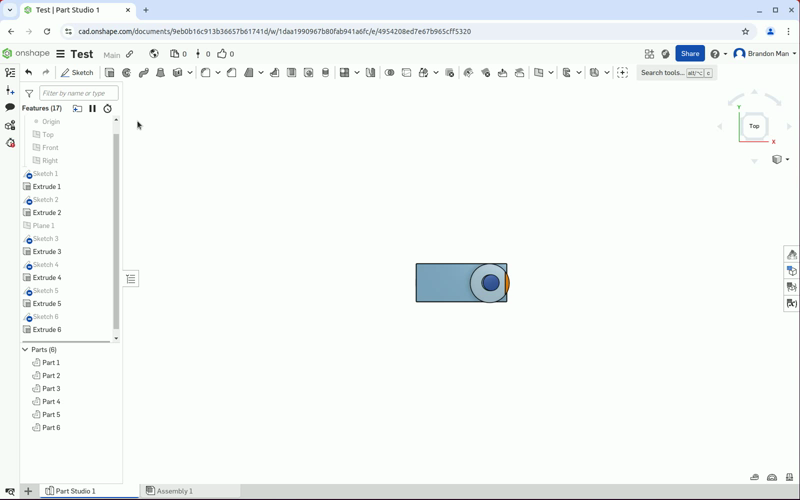
key(shift+h)
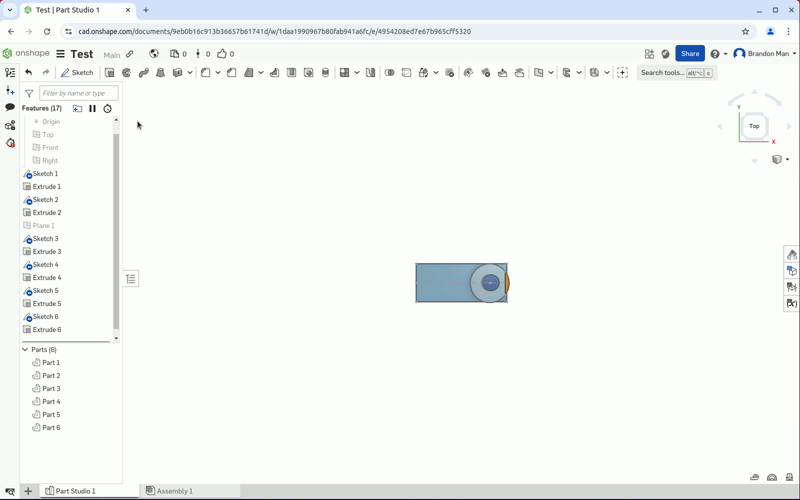
key(shift+h)
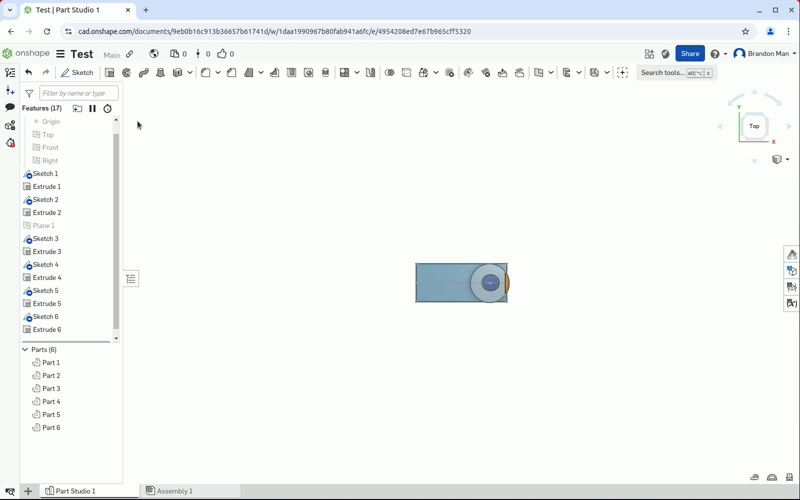
key(shift+7)
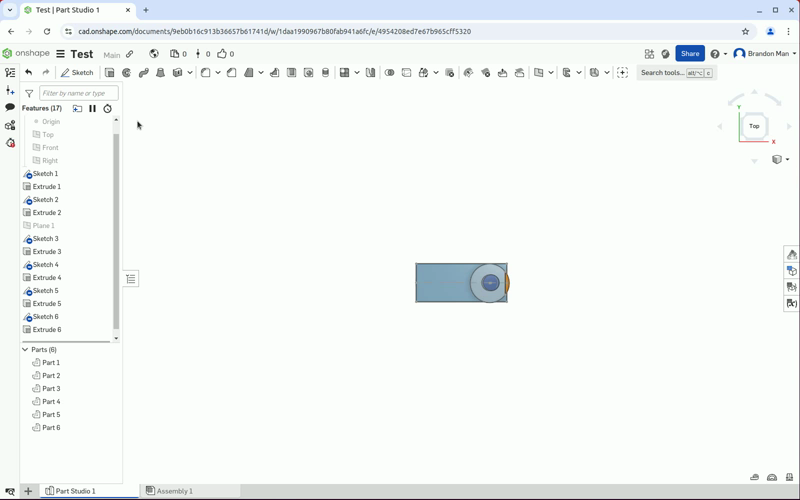
key(up, 3)
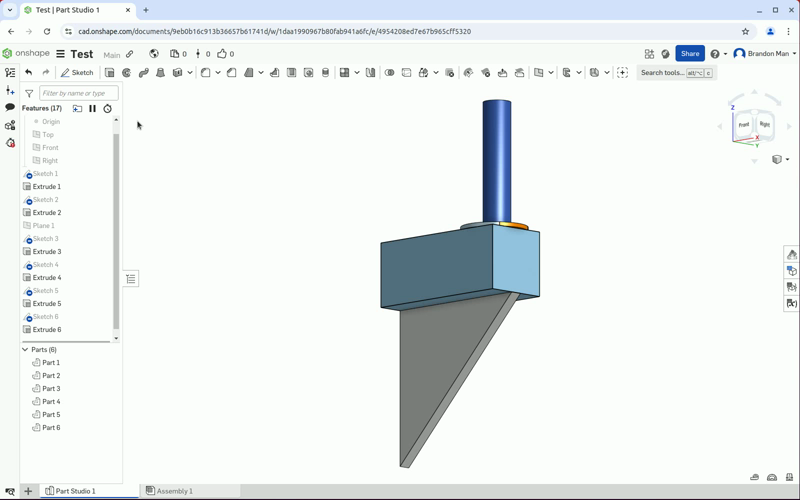
key(left, 3)
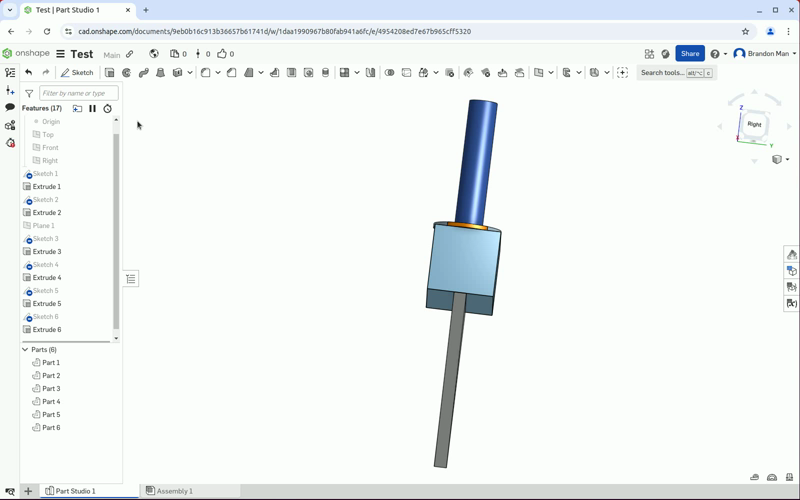
key(right, 3)
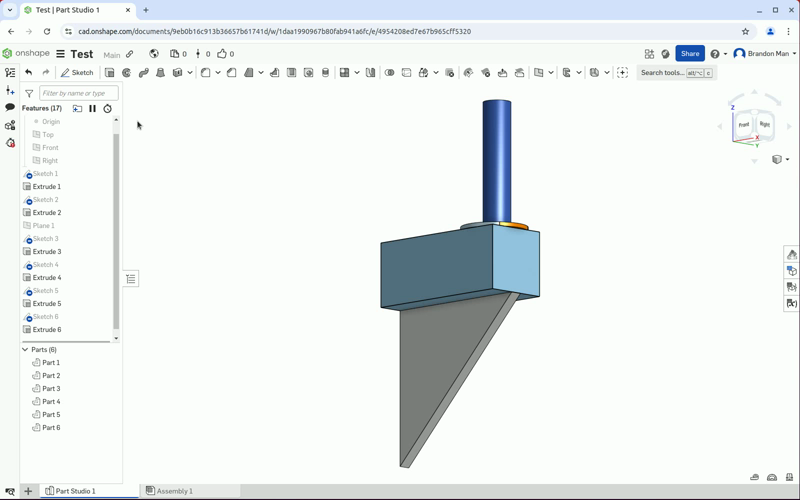
key(down, 3)
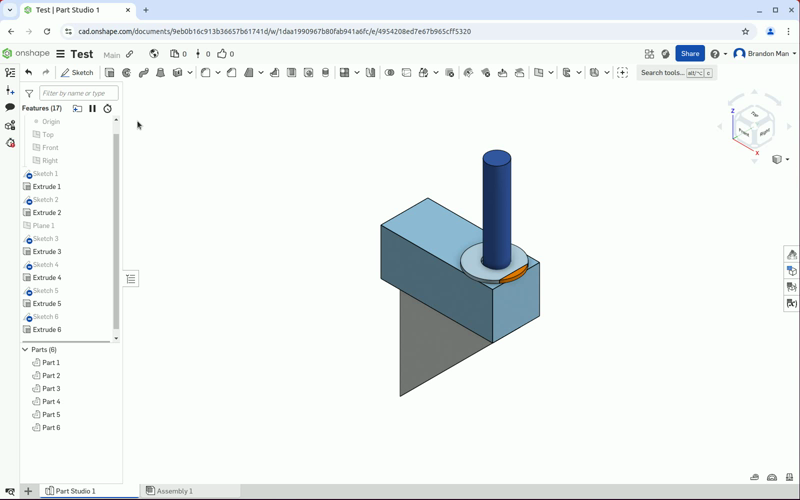
mouse_move(69, 176)
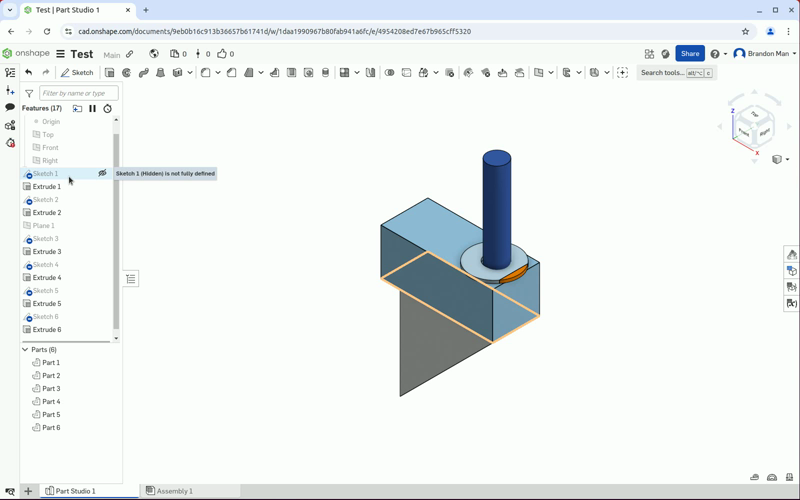
click(69, 176)